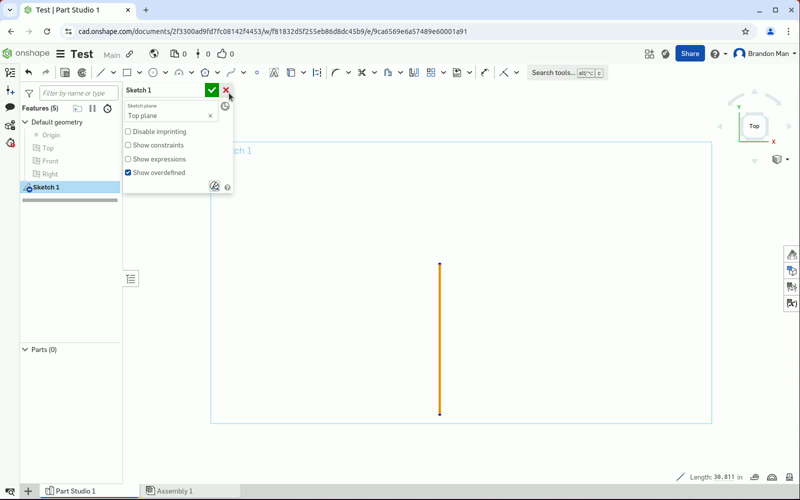
key(shift+h)
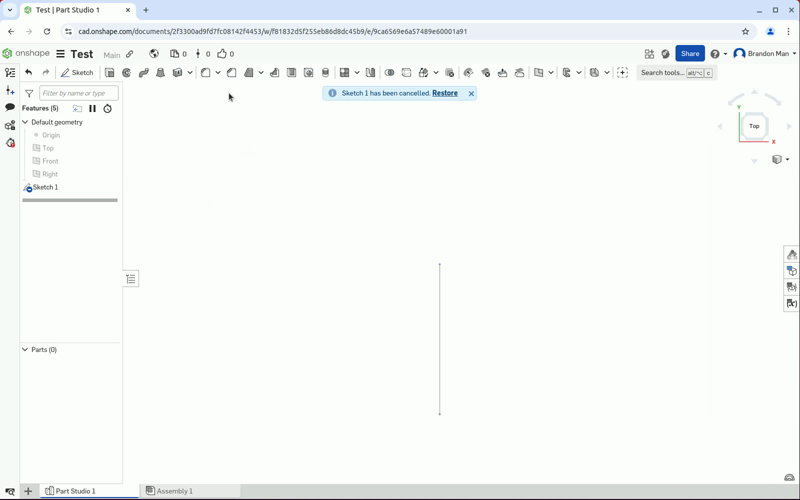
mouse_move(73, 352)
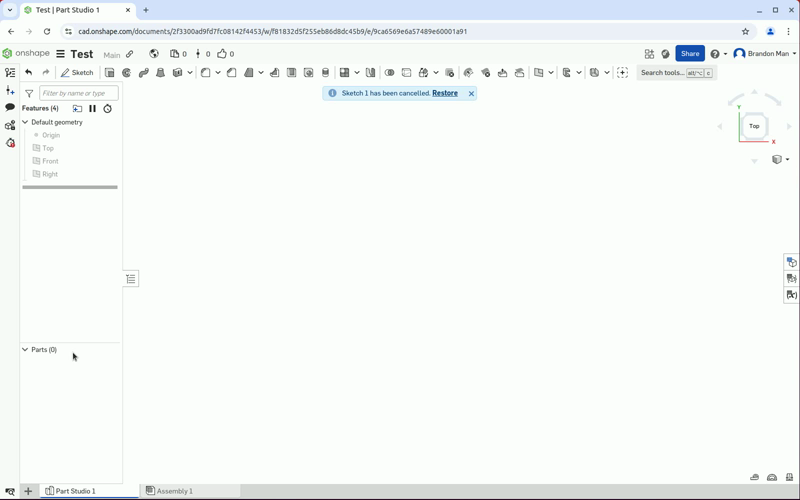
key(y)
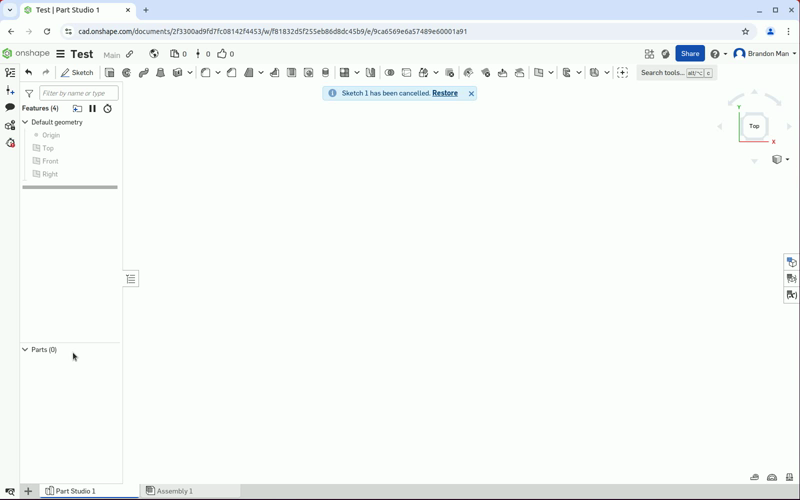
key(shift+p)
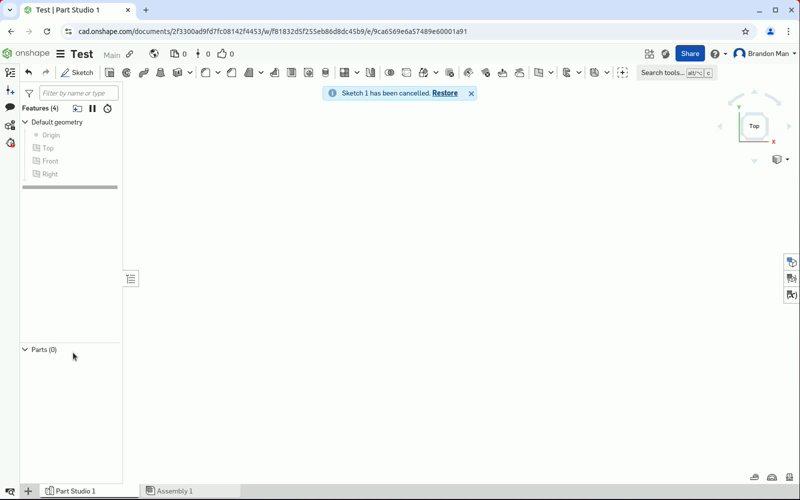
key(space)
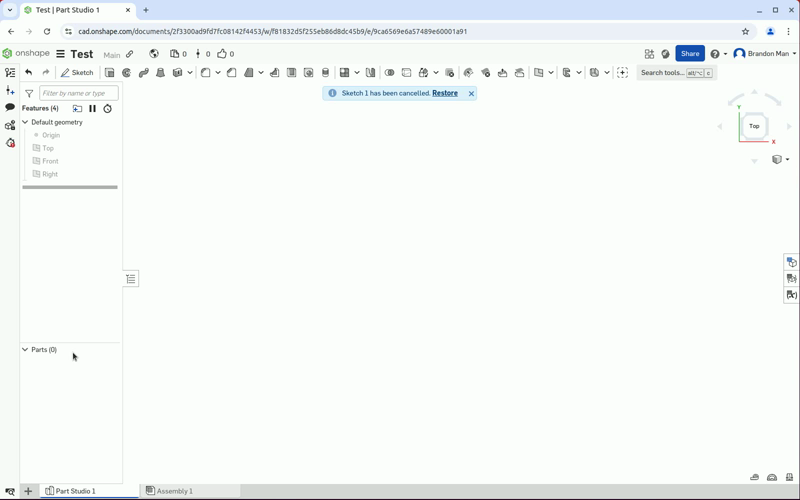
key_down(shift)
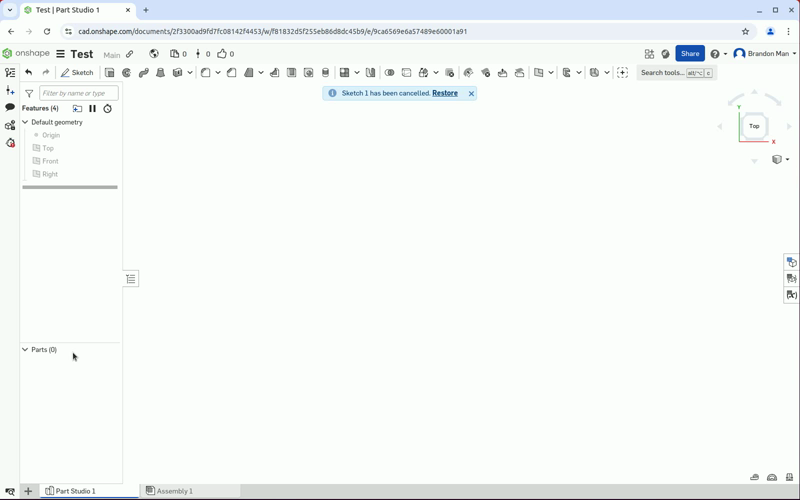
key(up)
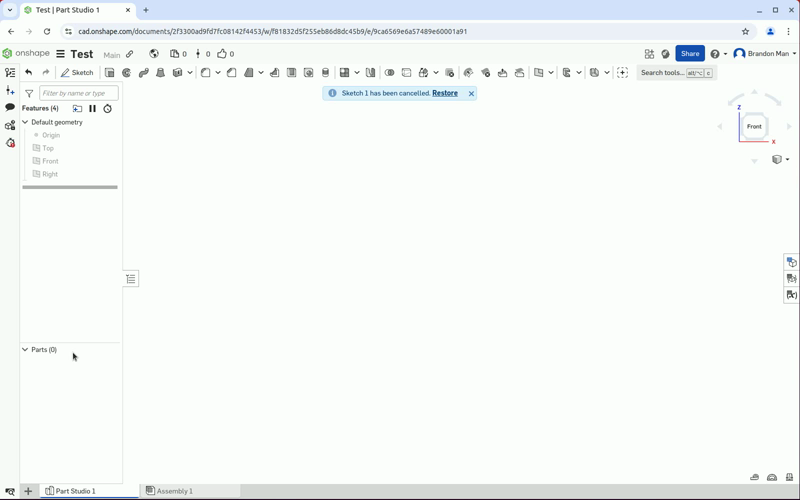
key_up(shift)
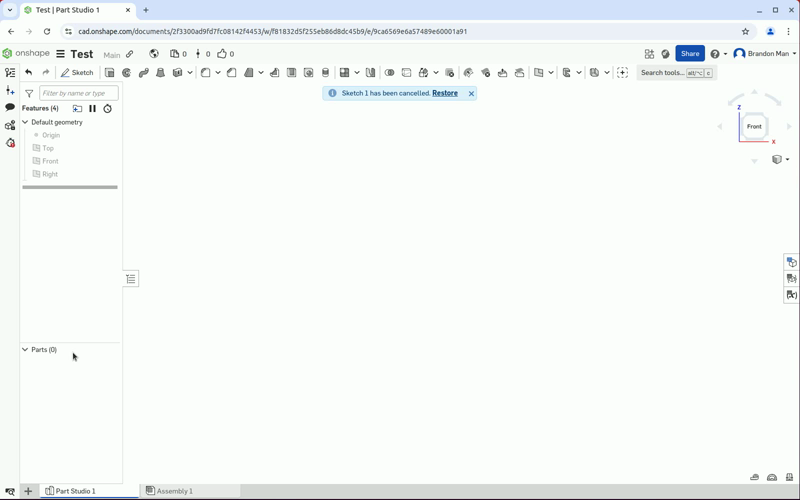
key(space)
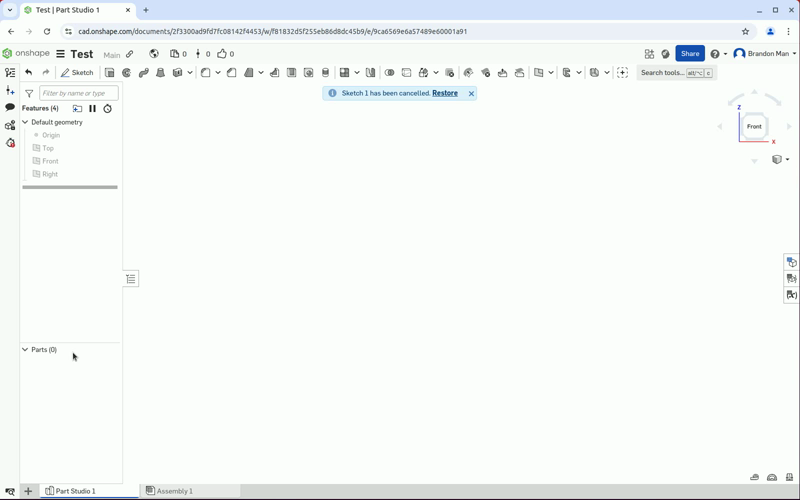
key_down(shift)
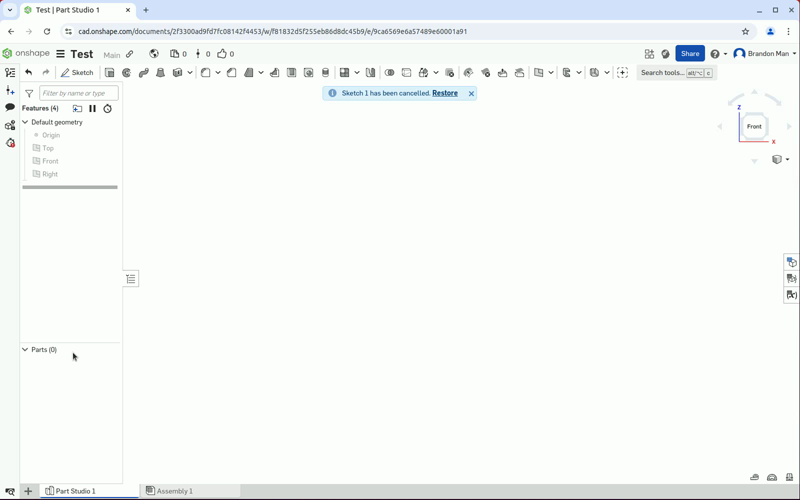
key(left)
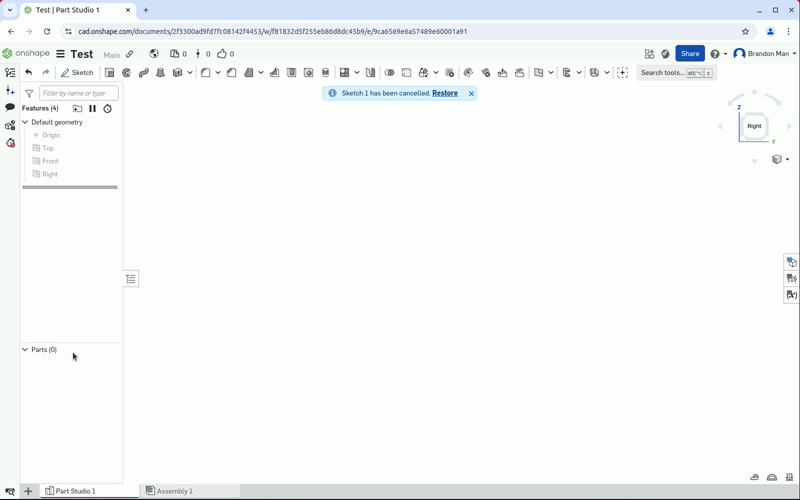
key_up(shift)
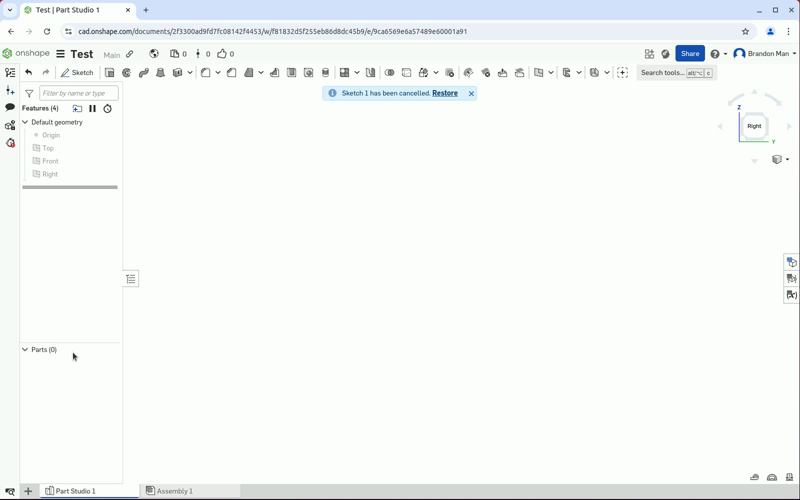
mouse_move(73, 352)
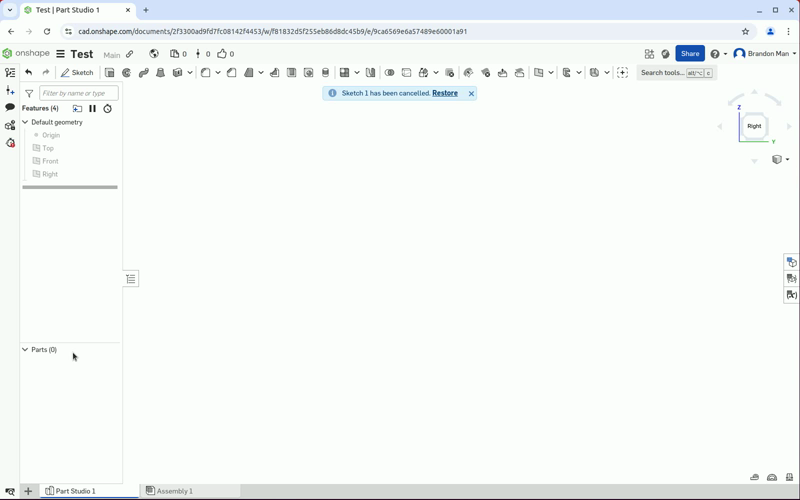
key(shift+y)
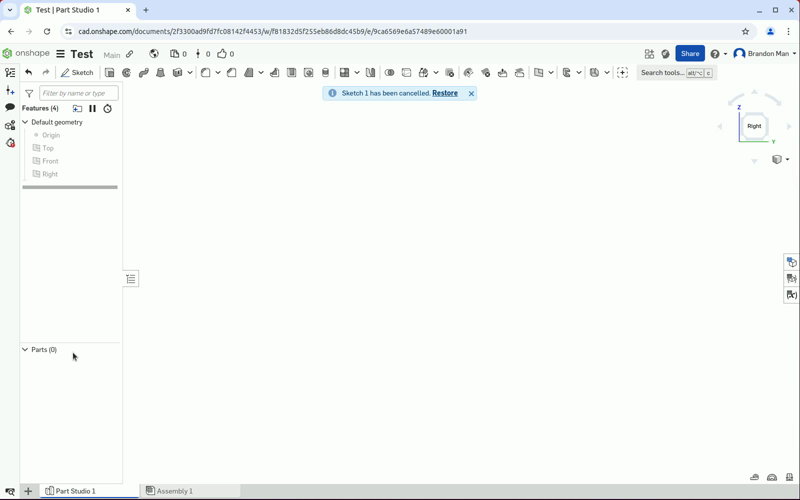
key(shift+s)
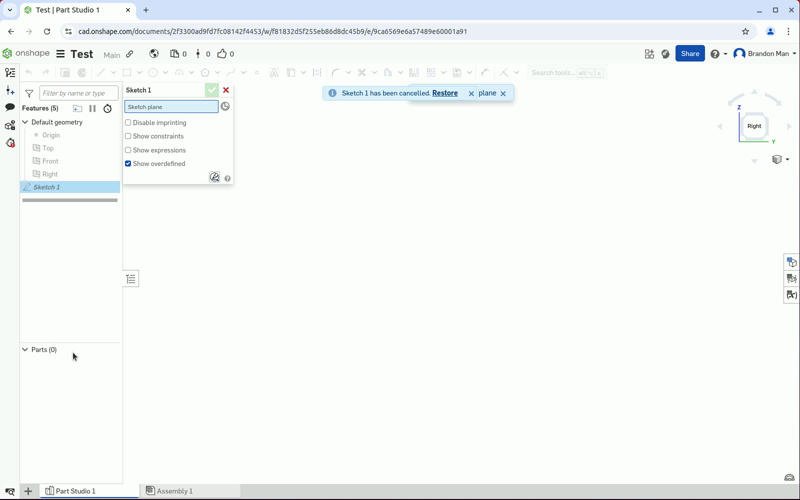
mouse_move(73, 176)
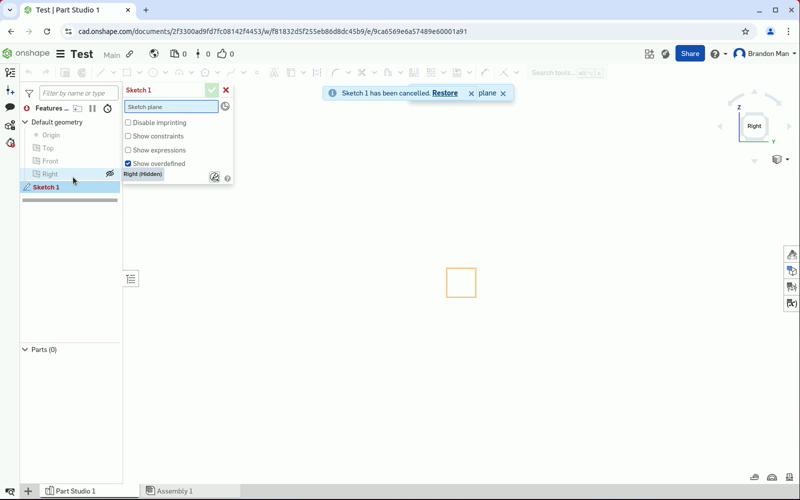
click(73, 176)
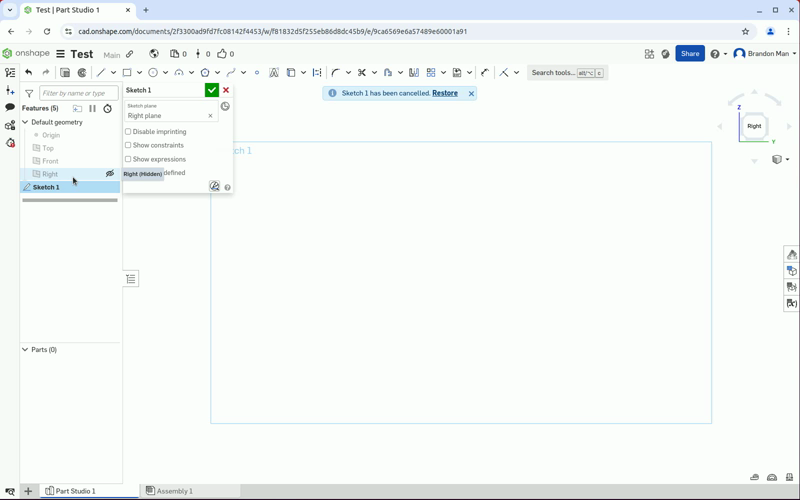
mouse_move(73, 352)
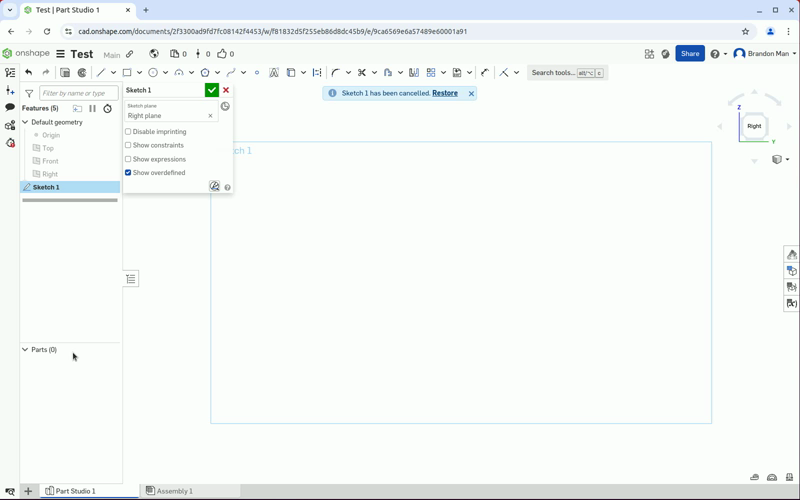
key(y)
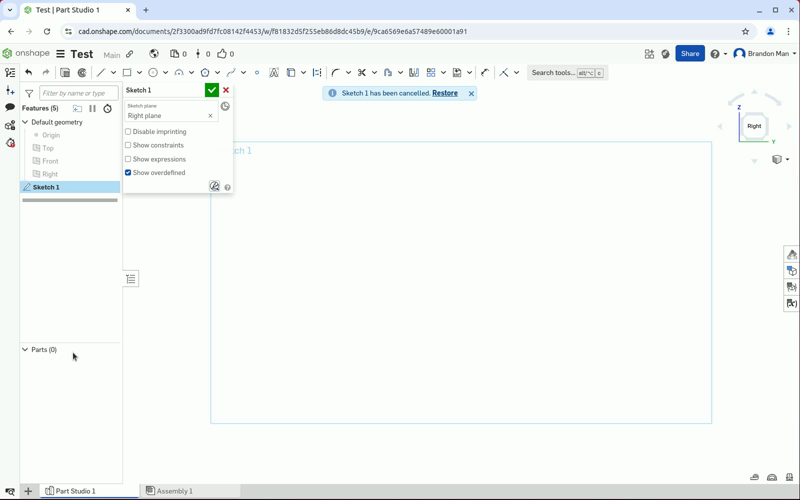
key(c)
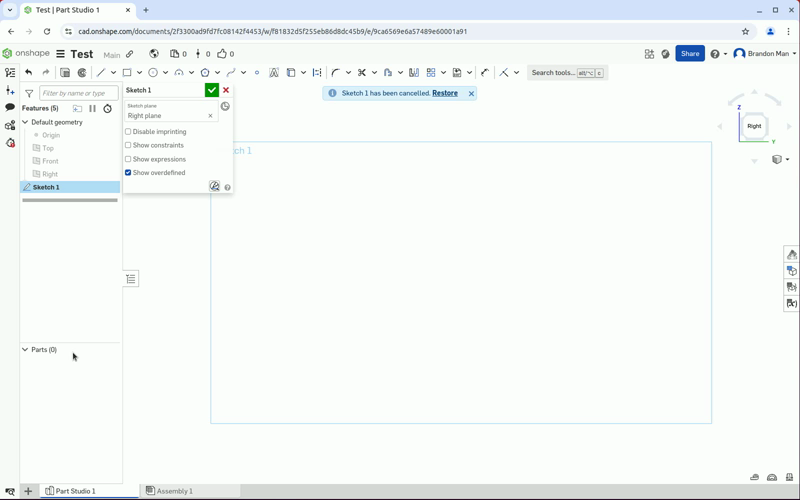
key_down(shift)
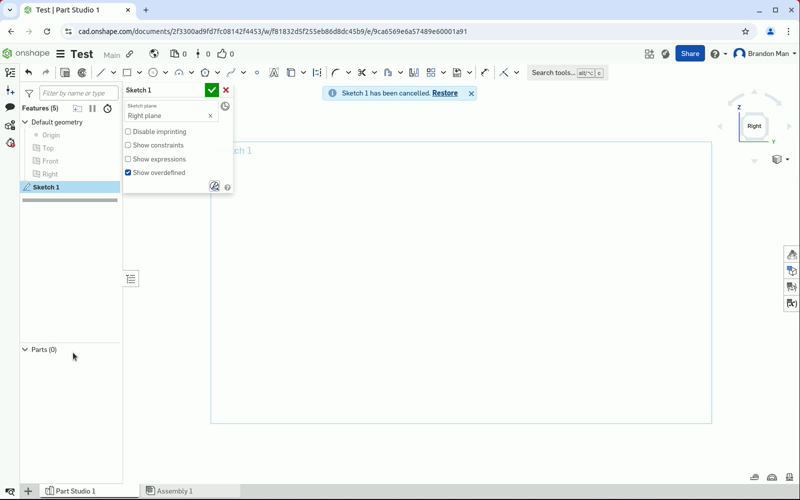
mouse_move(461, 282)
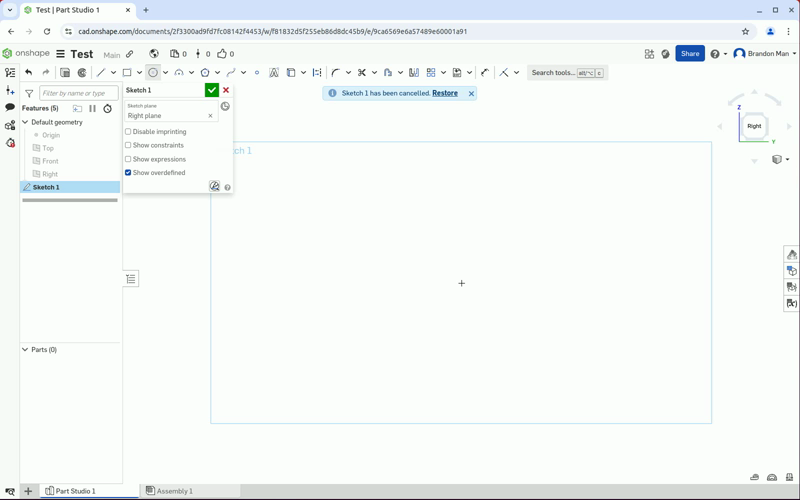
click(461, 282)
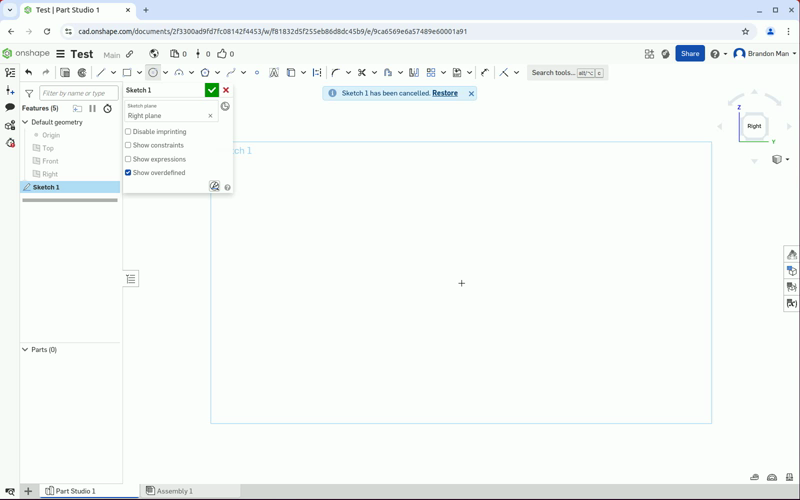
key_up(shift)
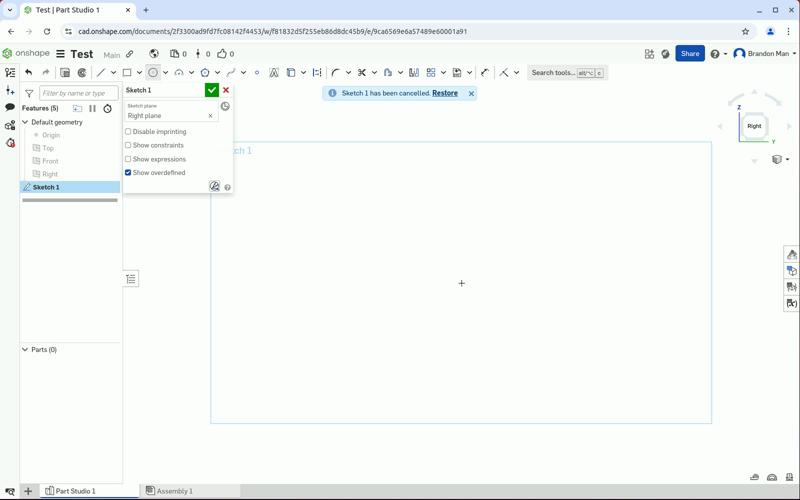
mouse_move(464, 282)
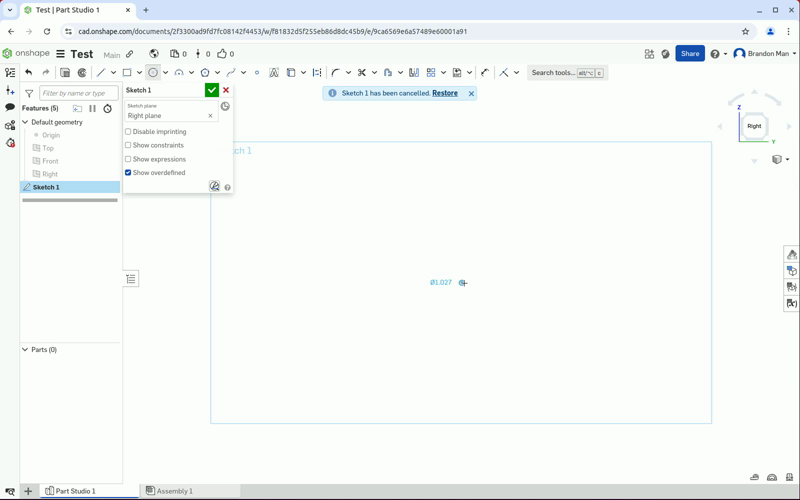
scroll(6)
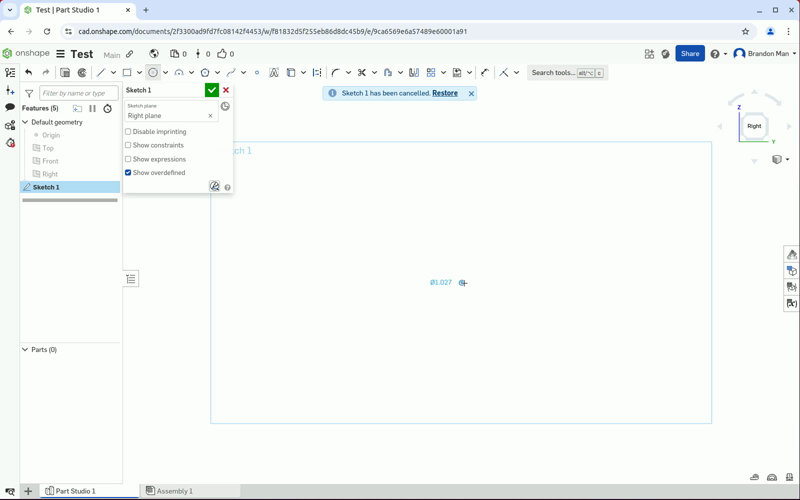
scroll(6)
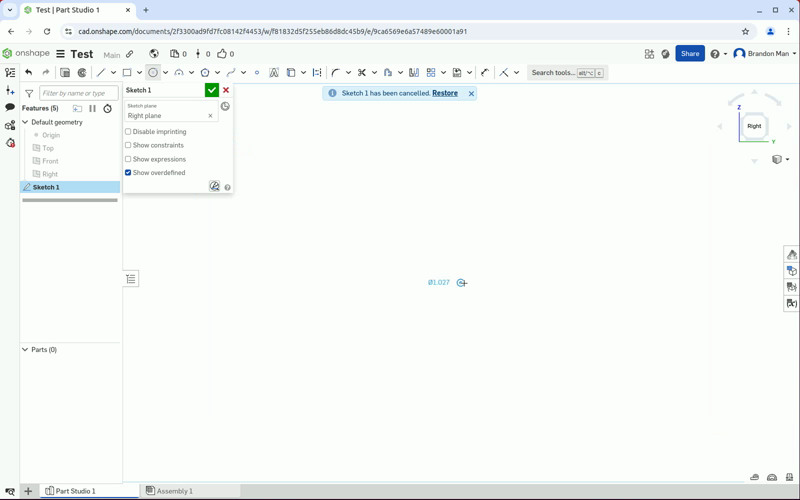
scroll(6)
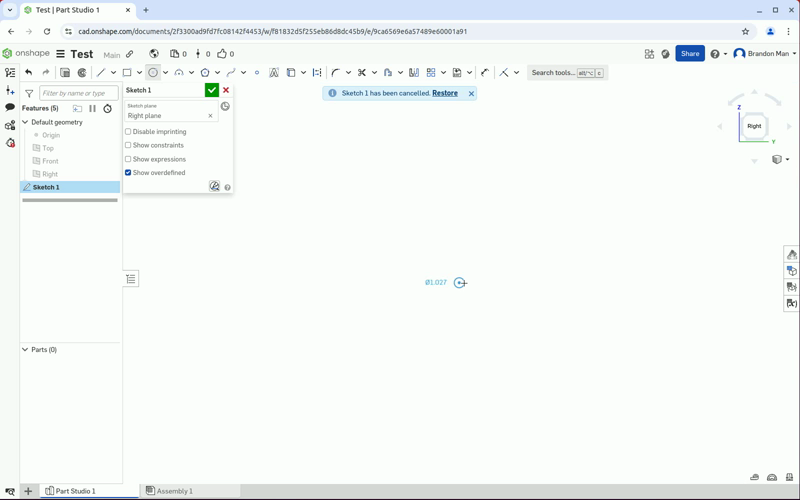
scroll(6)
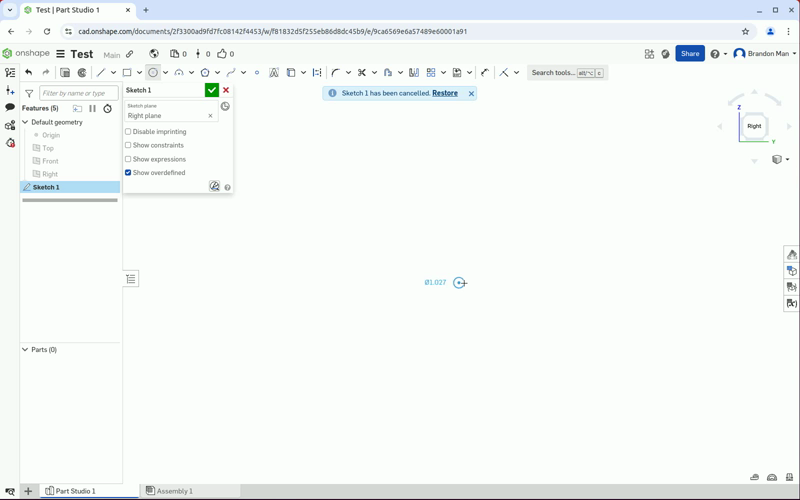
scroll(6)
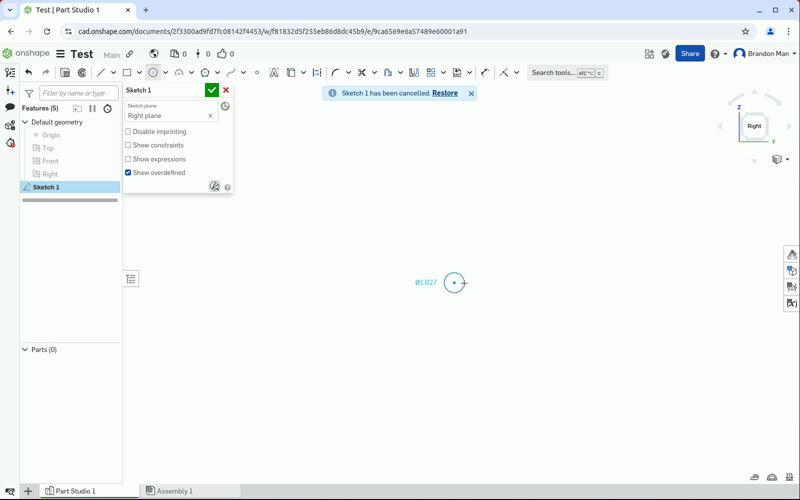
scroll(6)
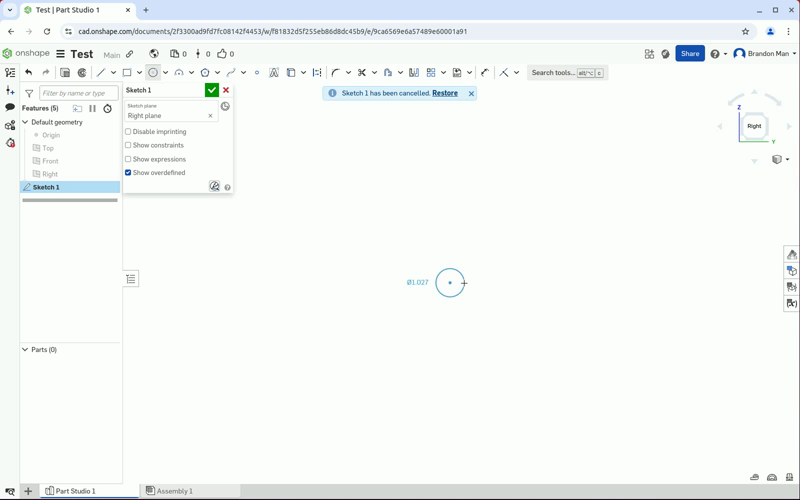
scroll(6)
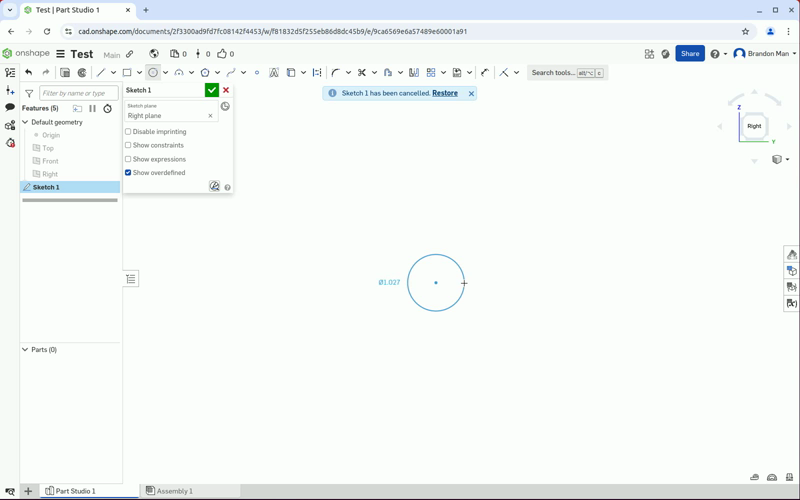
click(464, 282)
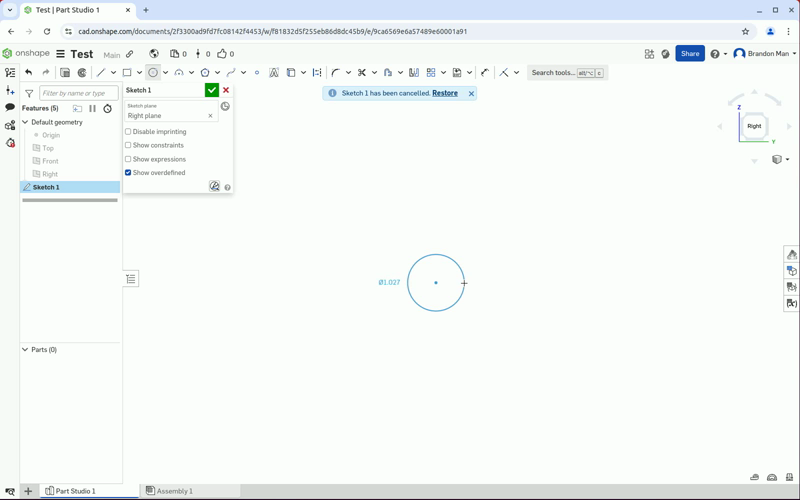
scroll(-6)
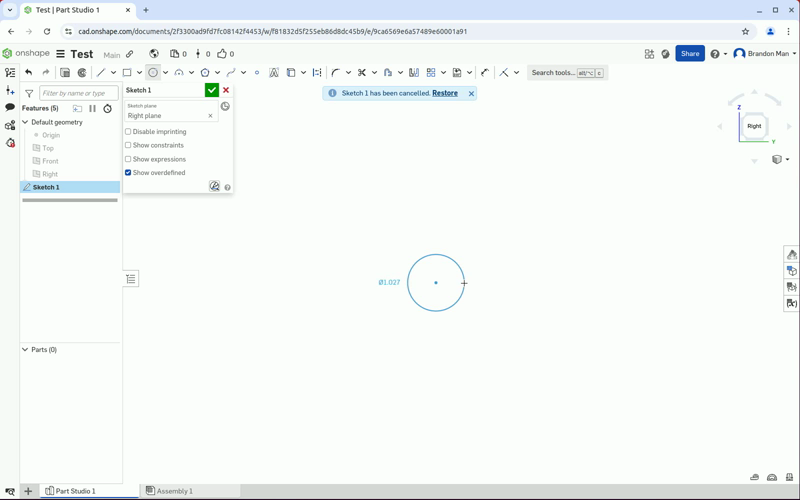
scroll(-6)
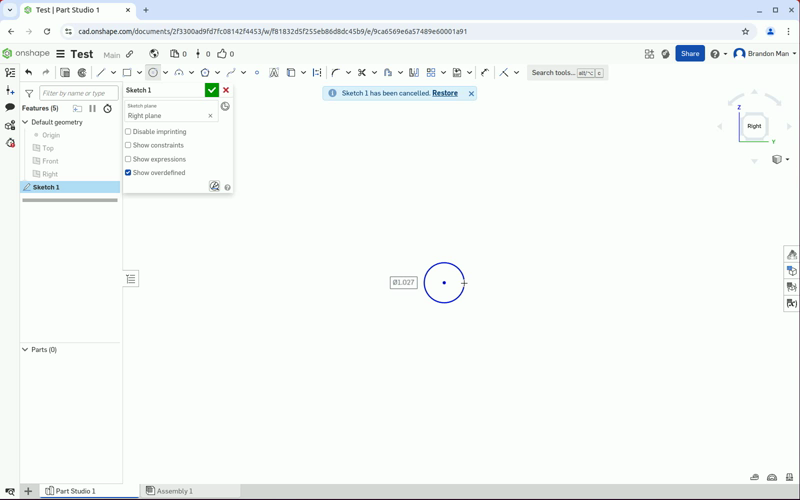
scroll(-6)
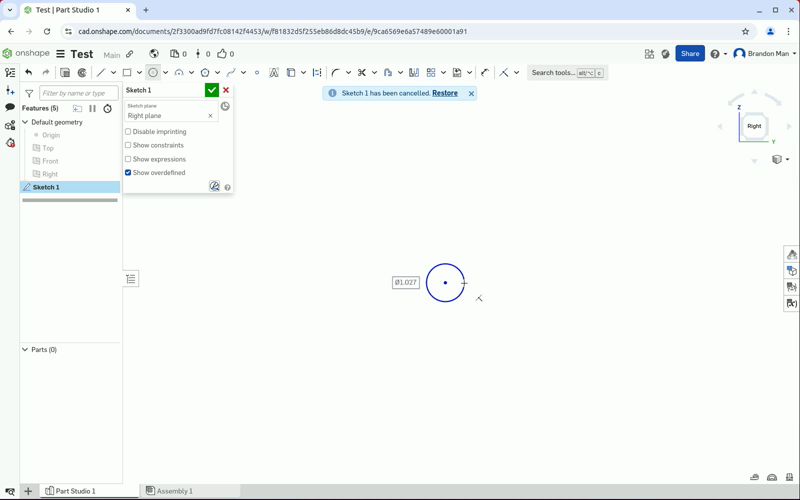
scroll(-6)
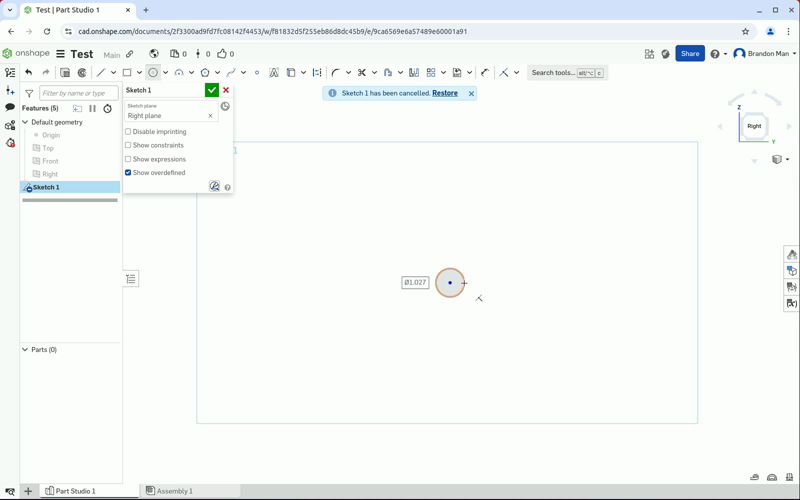
scroll(-6)
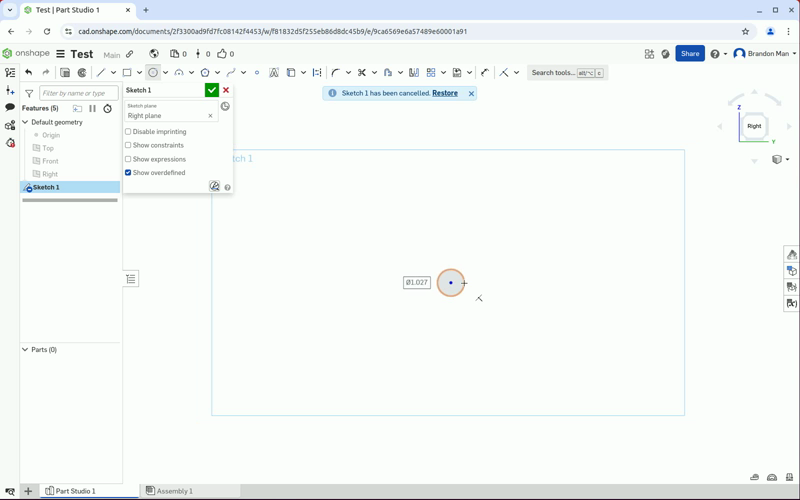
scroll(-6)
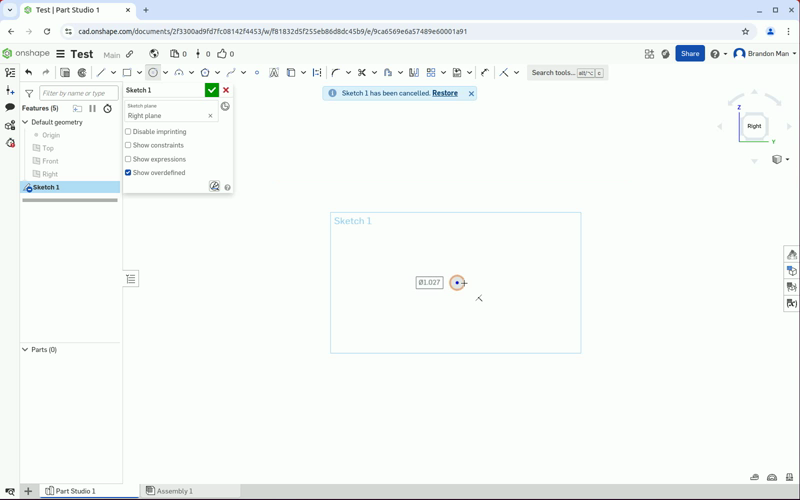
scroll(-6)
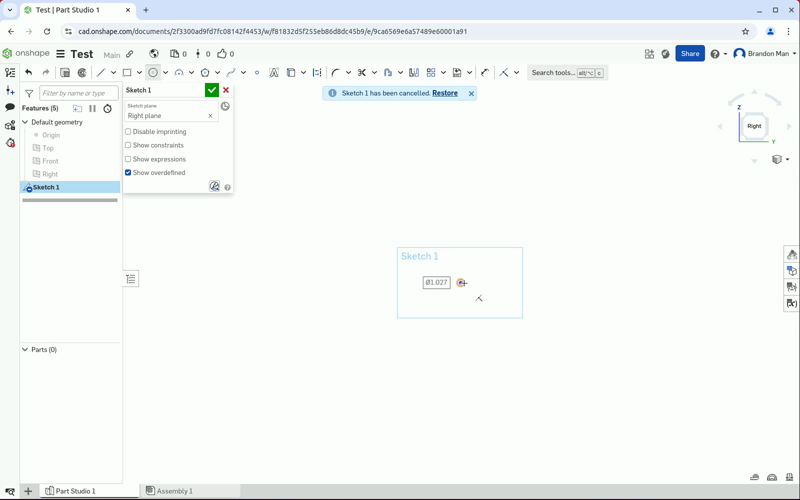
key(esc)
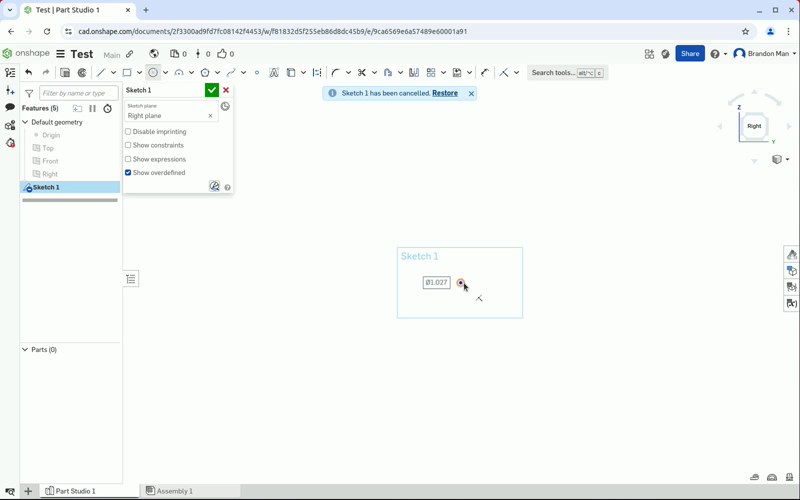
mouse_move(462, 281)
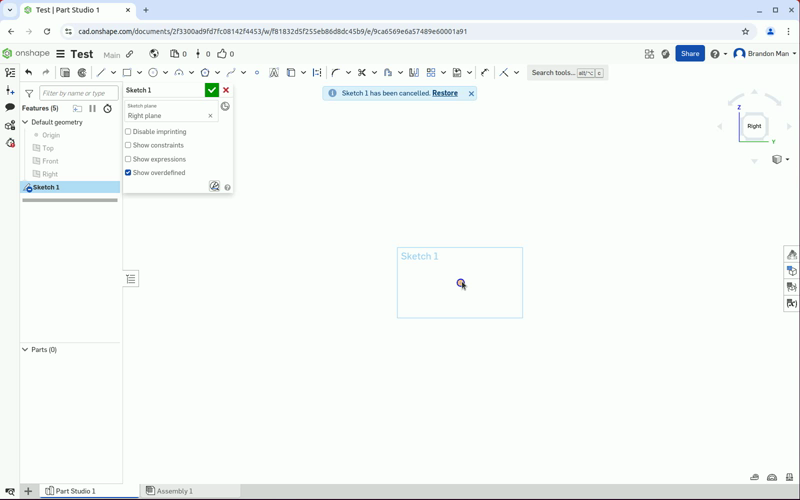
scroll(6)
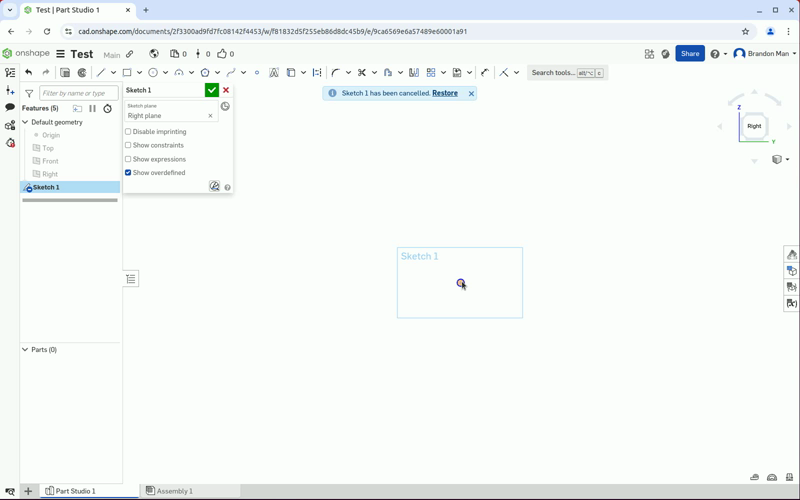
scroll(6)
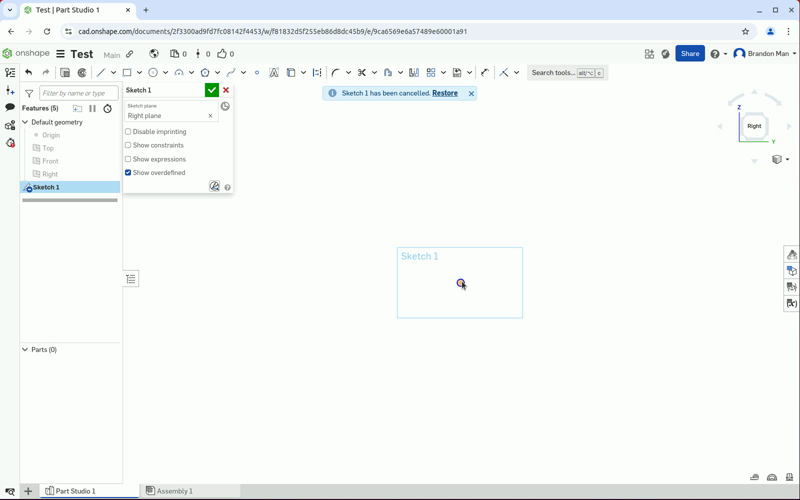
scroll(6)
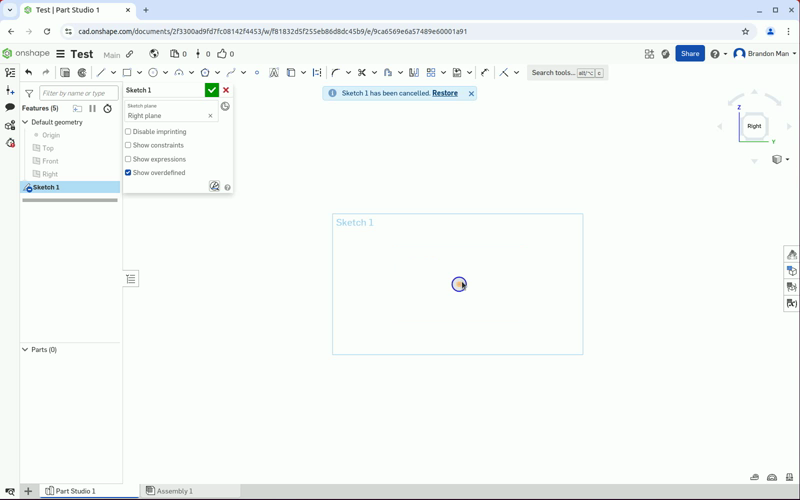
scroll(6)
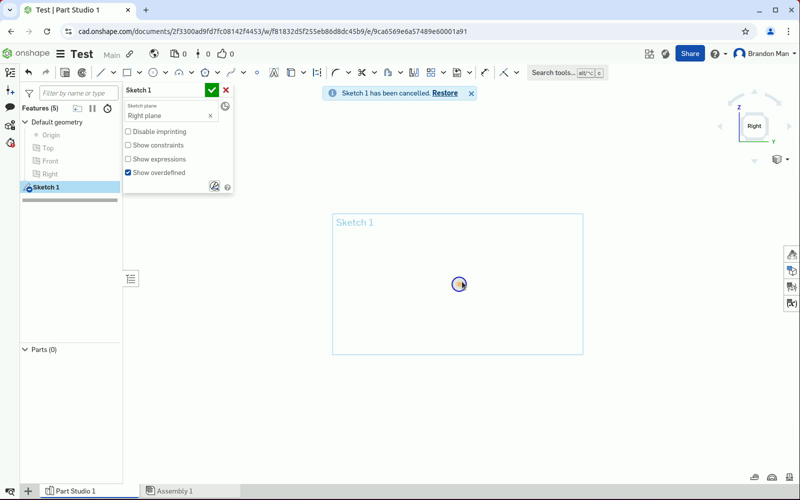
scroll(6)
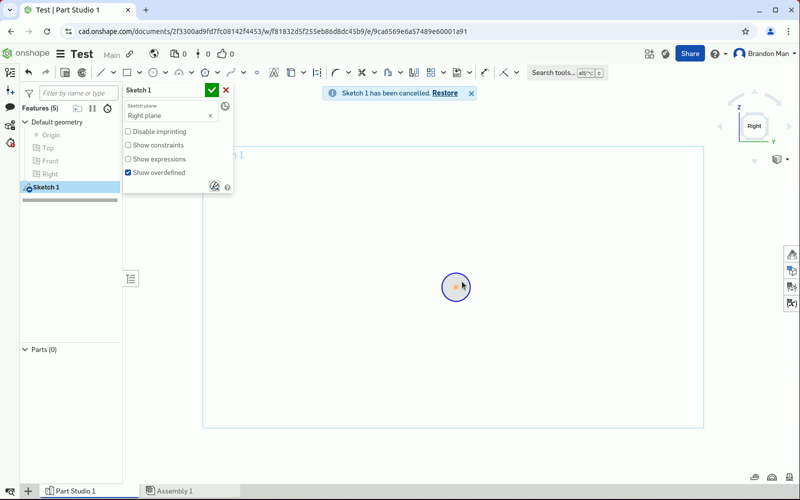
scroll(6)
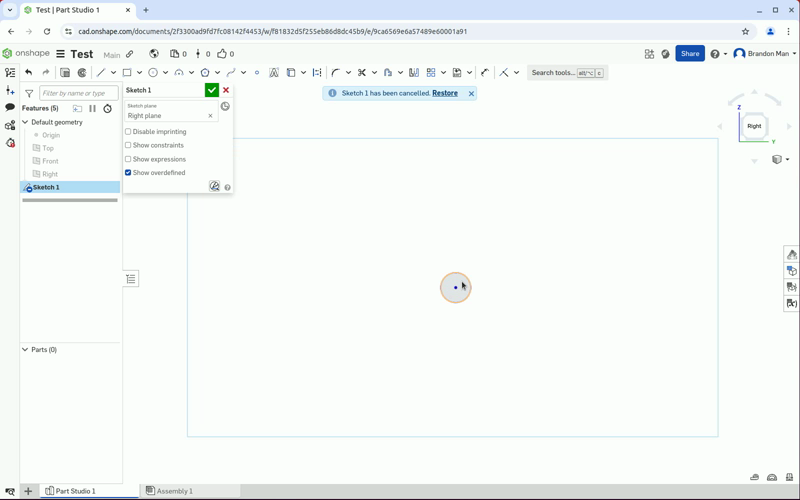
scroll(6)
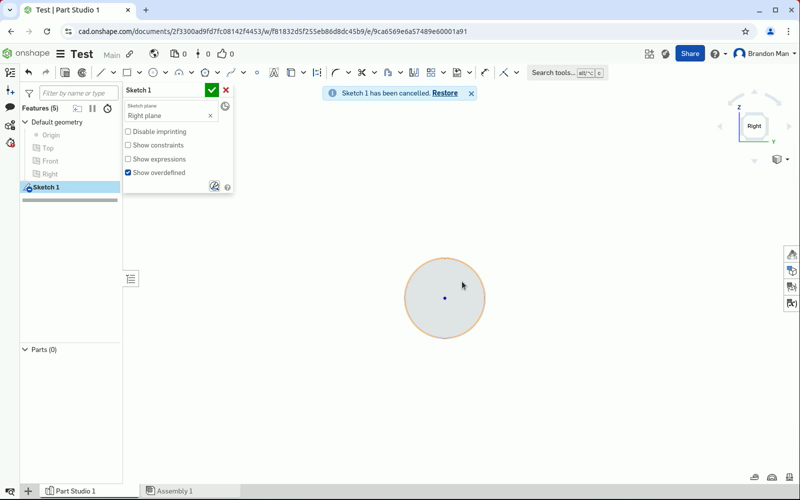
click(462, 281)
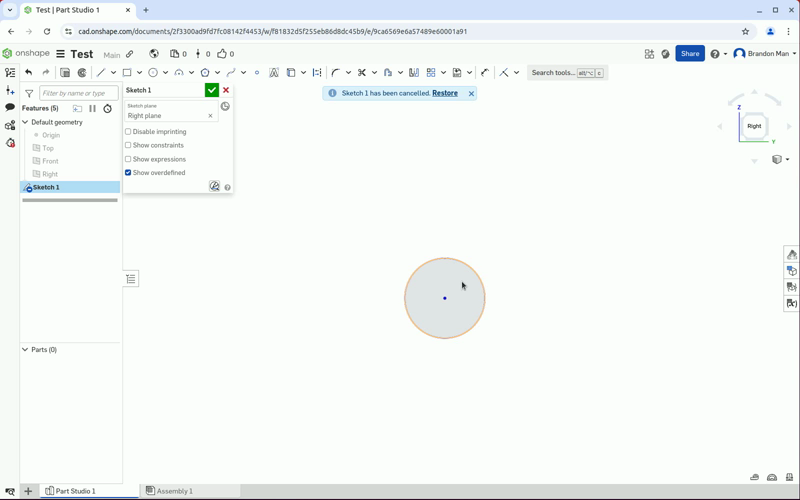
scroll(-6)
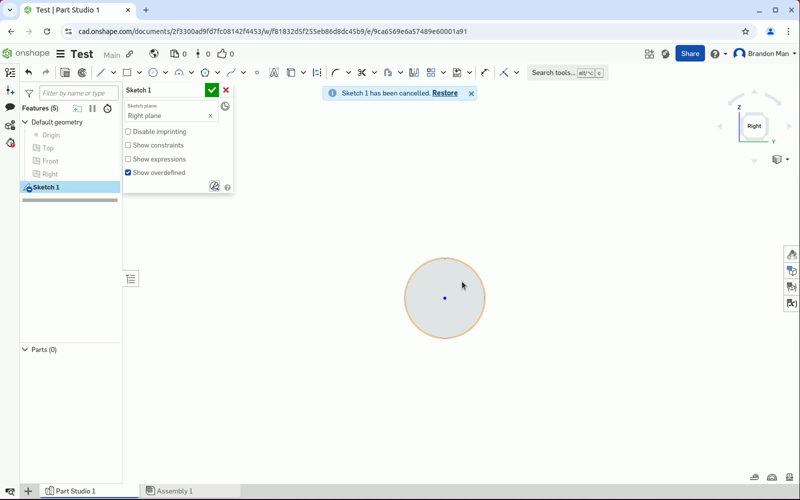
scroll(-6)
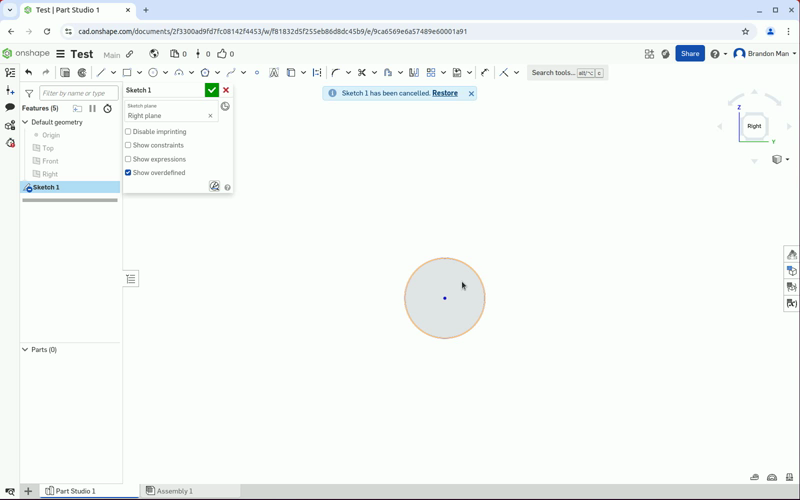
scroll(-6)
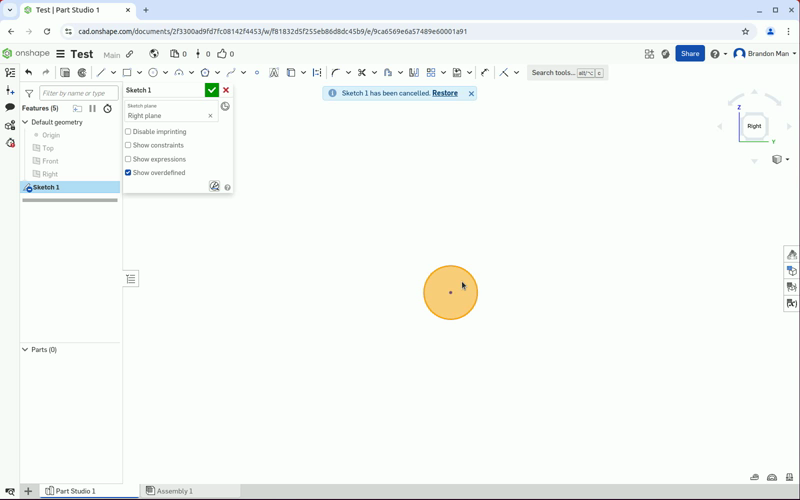
scroll(-6)
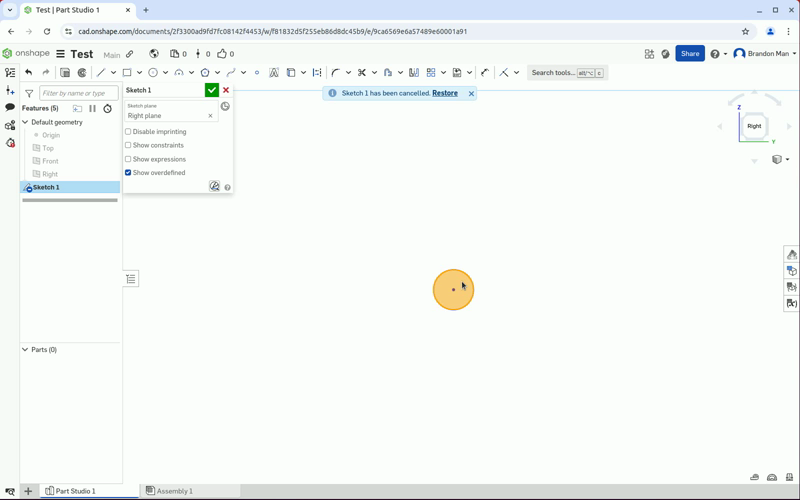
scroll(-6)
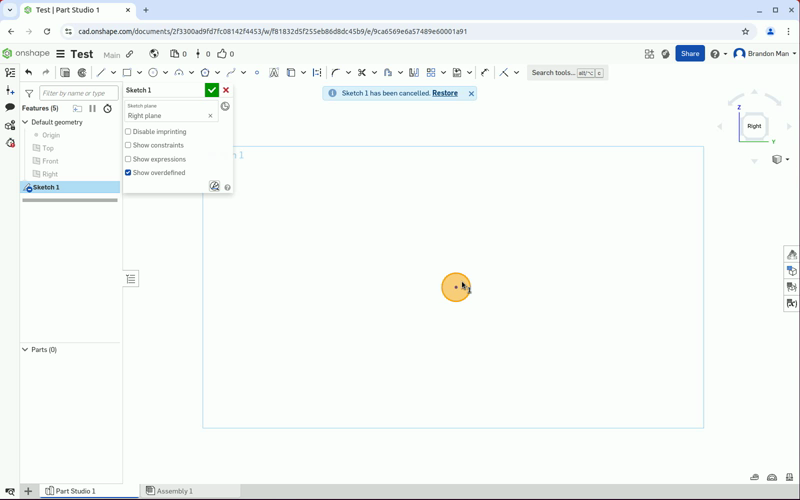
scroll(-6)
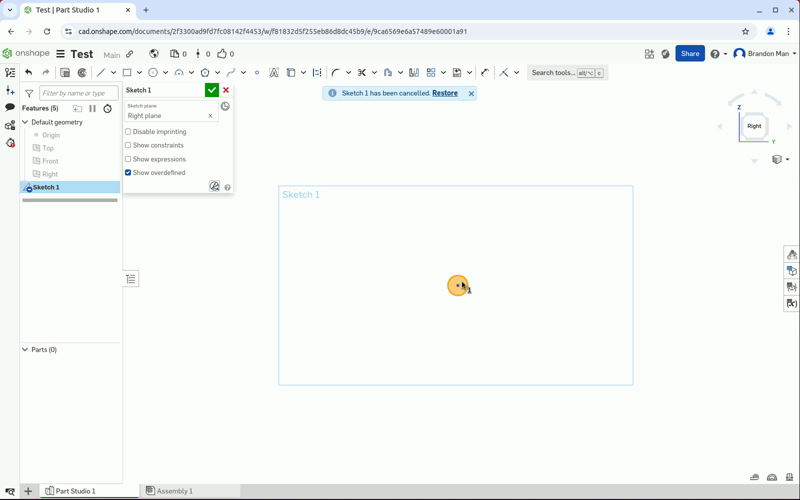
scroll(-6)
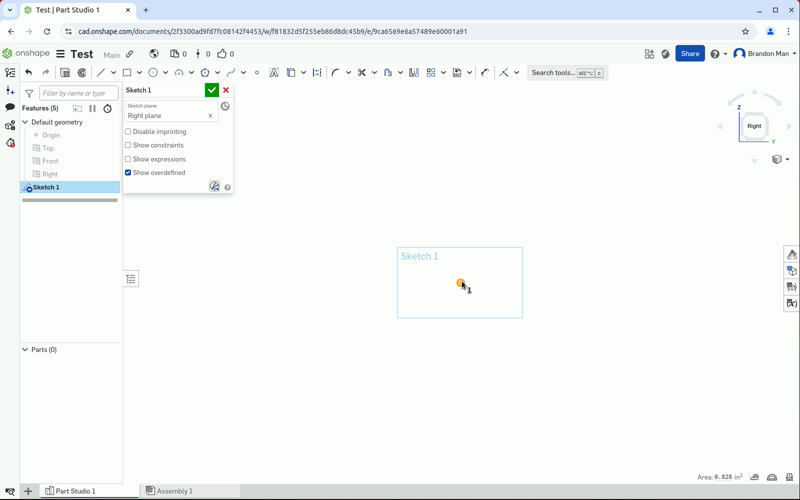
mouse_move(73, 352)
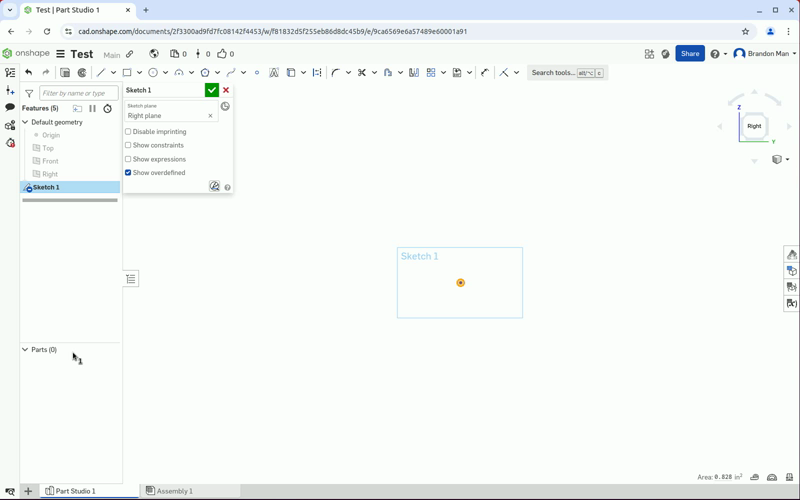
key(shift+y)
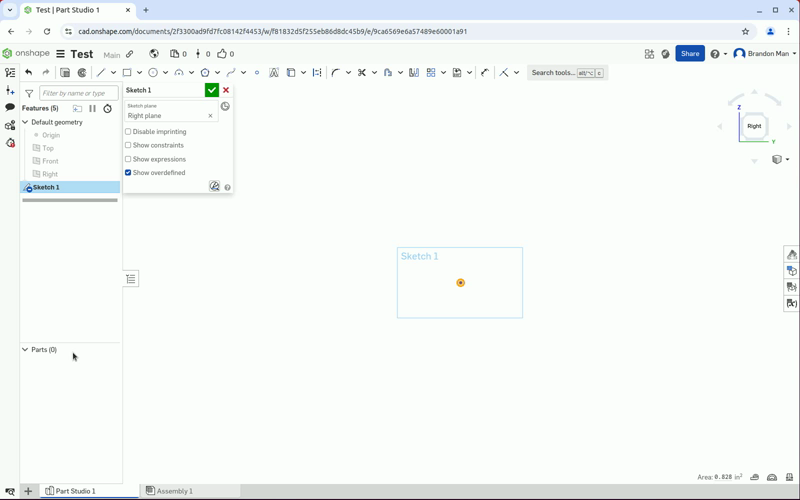
key(shift+e)
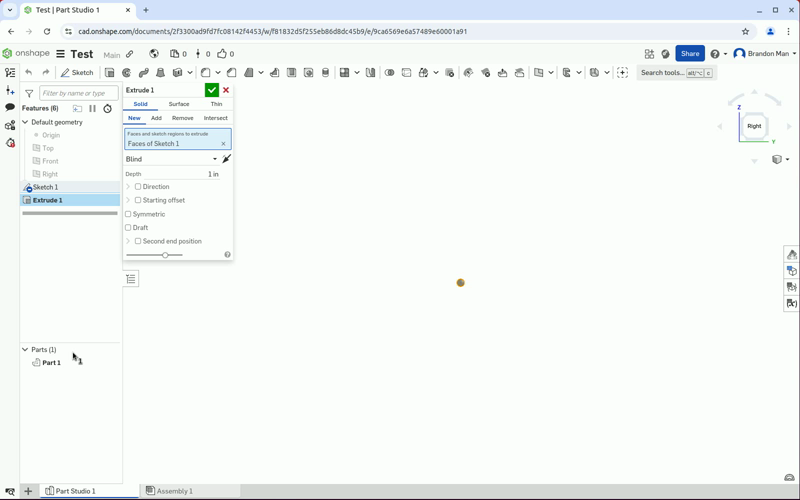
mouse_move(143, 106)
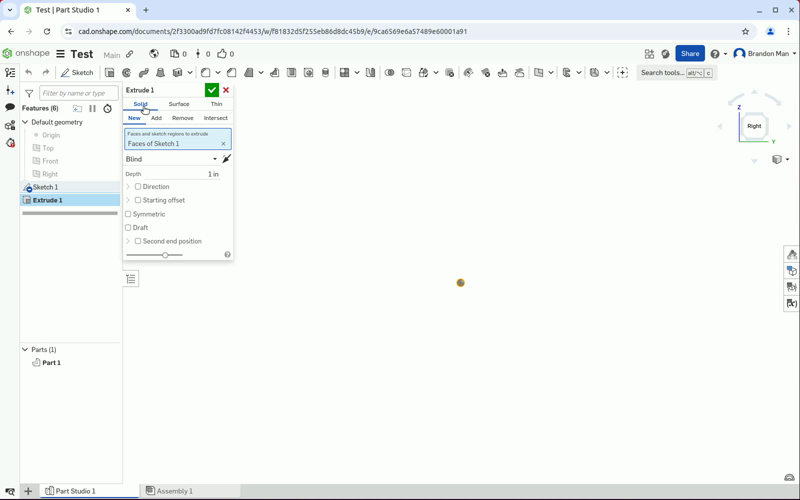
click(143, 106)
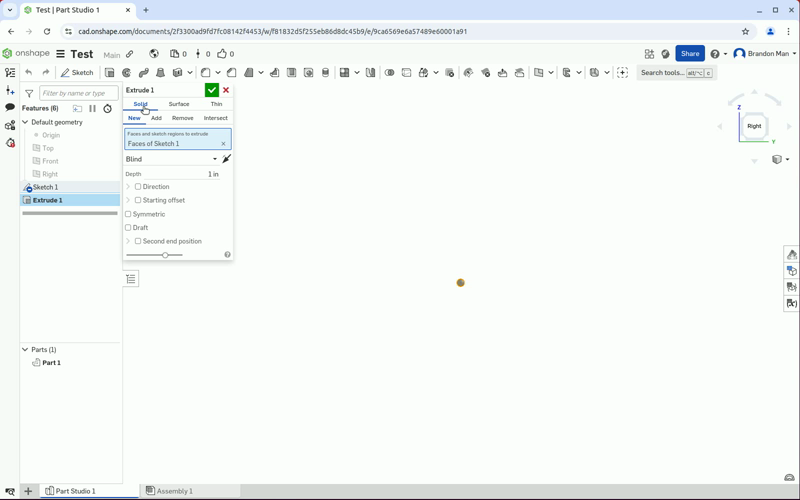
mouse_move(137, 120)
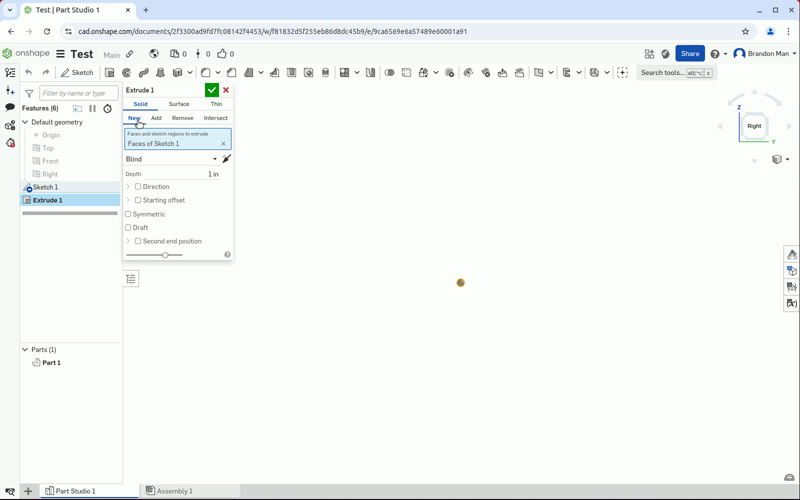
click(137, 120)
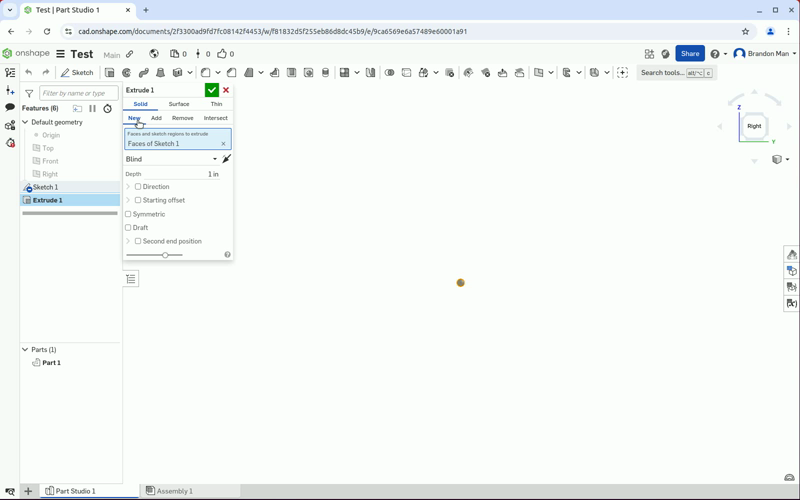
key(tab, 4)
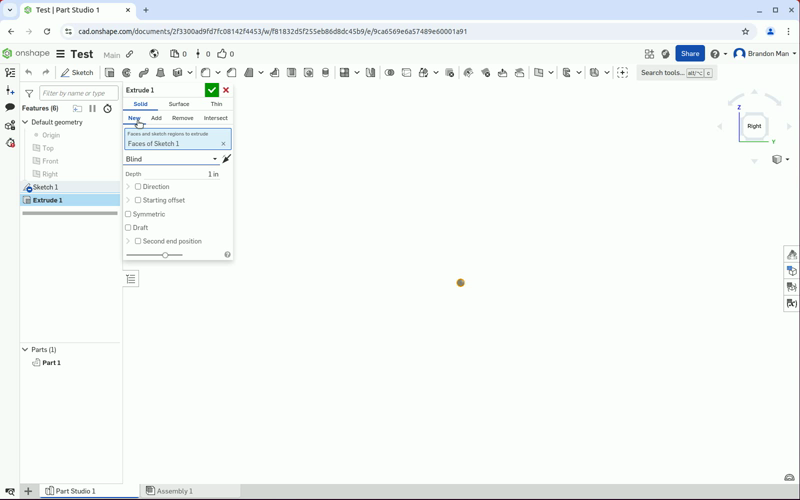
text(23.108)
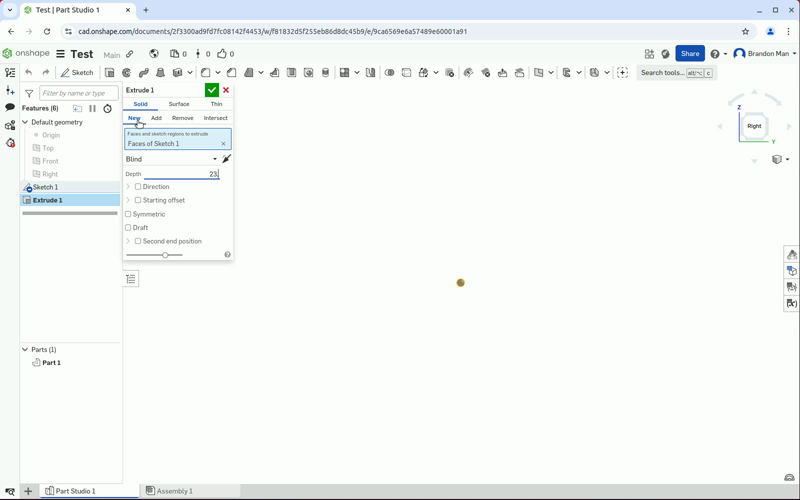
key(enter)
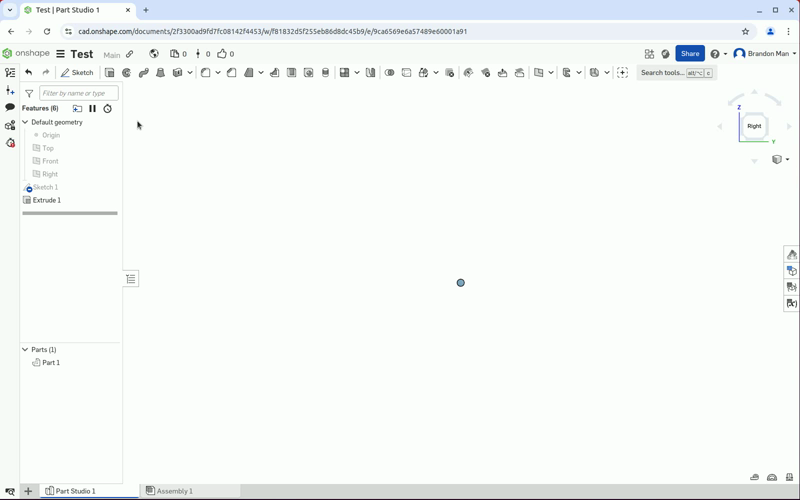
key(shift+h)
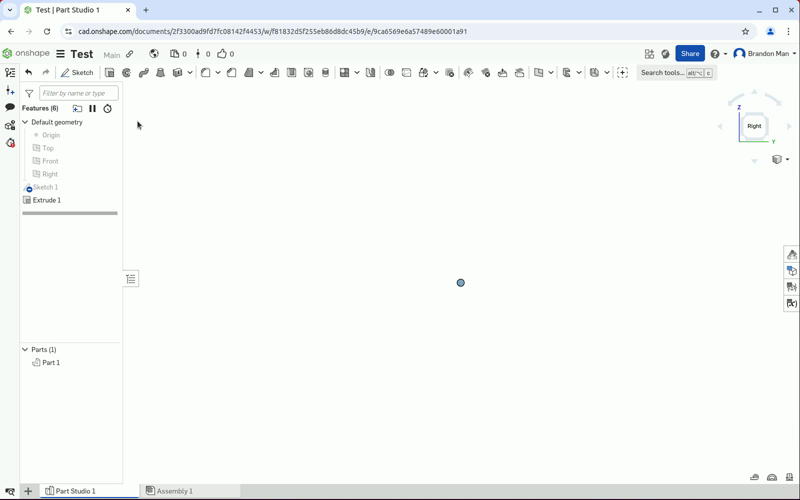
key(shift+h)
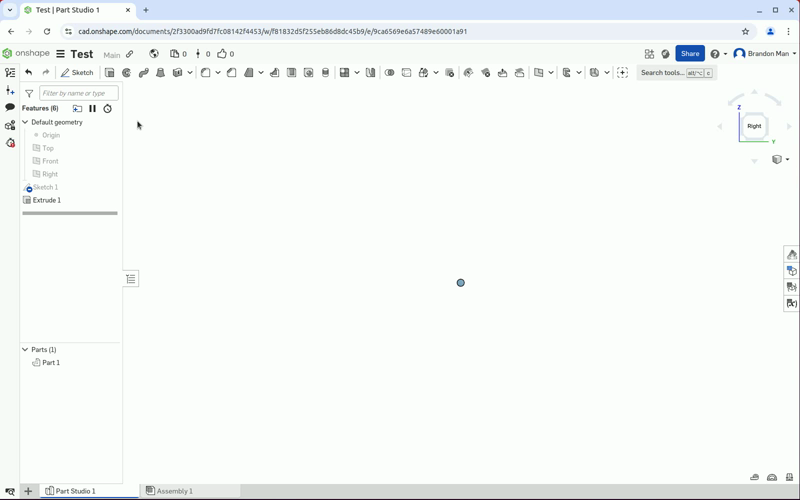
mouse_move(73, 189)
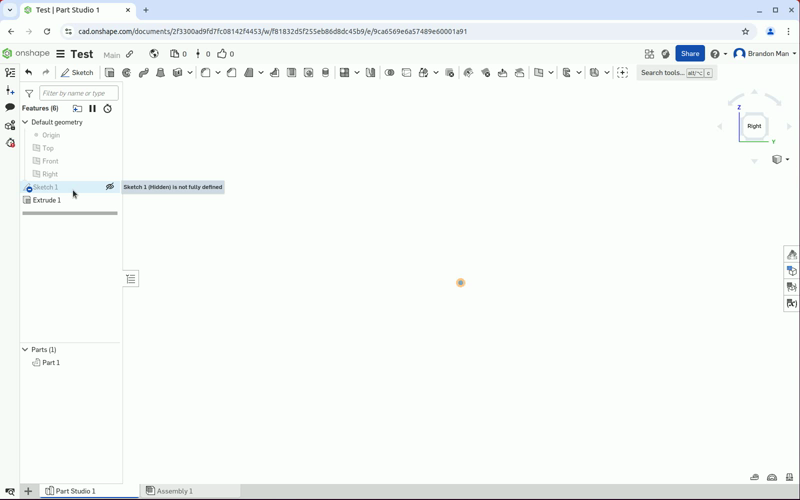
click(73, 189)
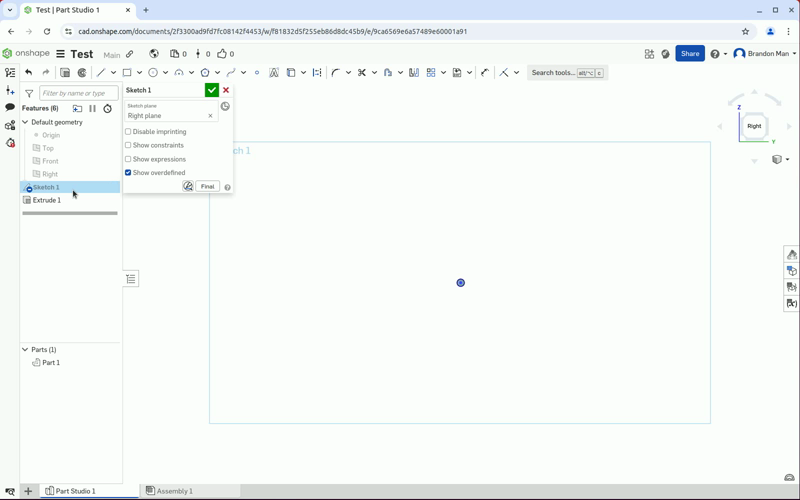
mouse_move(229, 92)
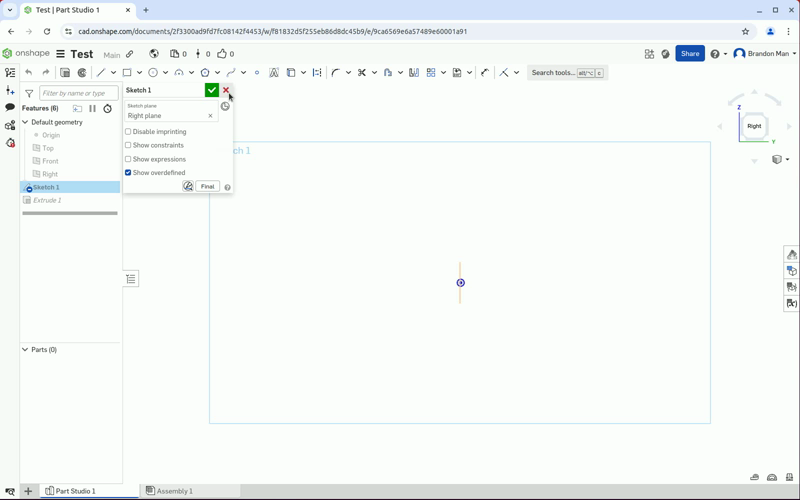
click(229, 92)
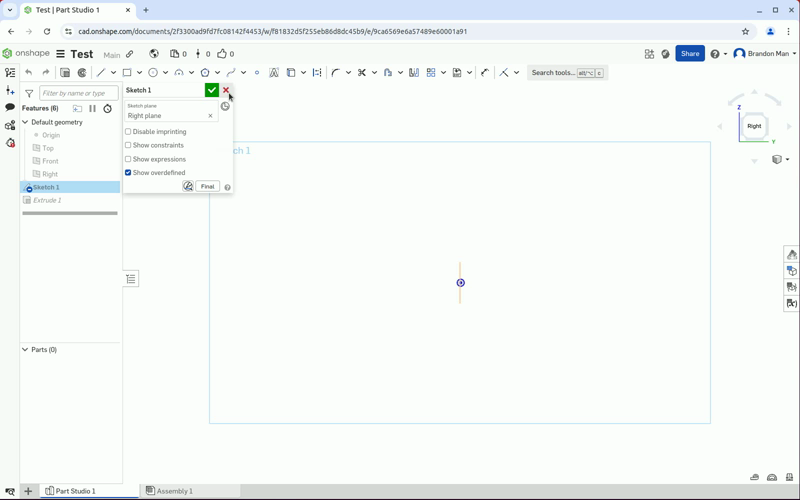
key(shift+s)
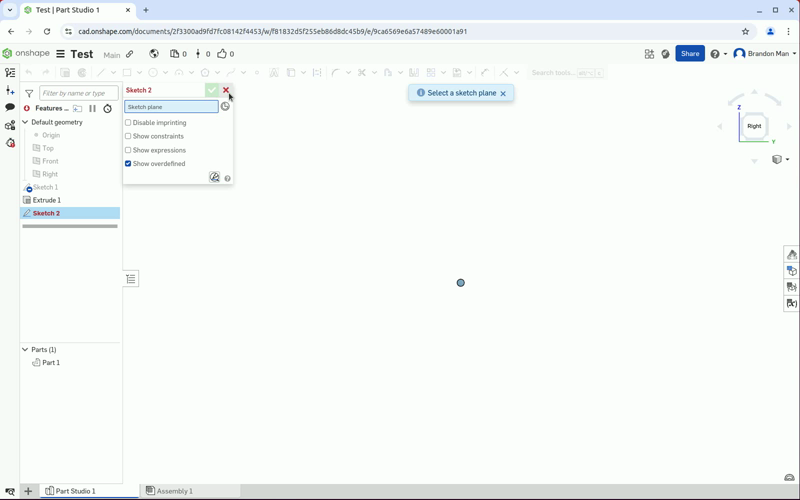
mouse_move(73, 176)
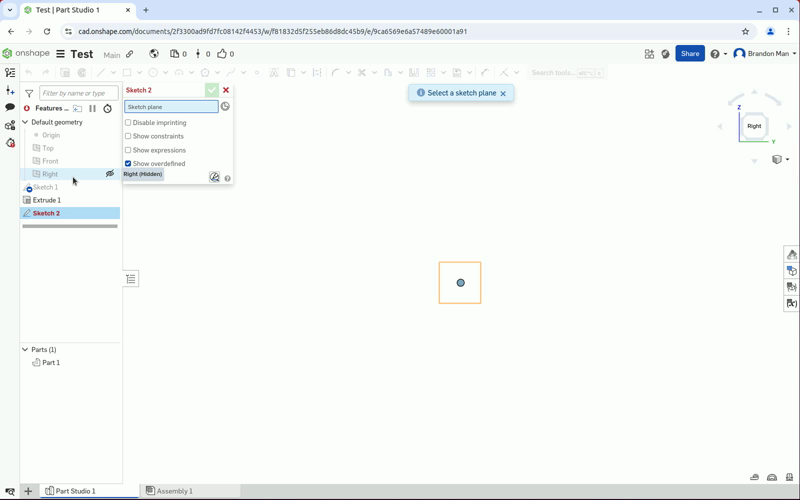
click(73, 176)
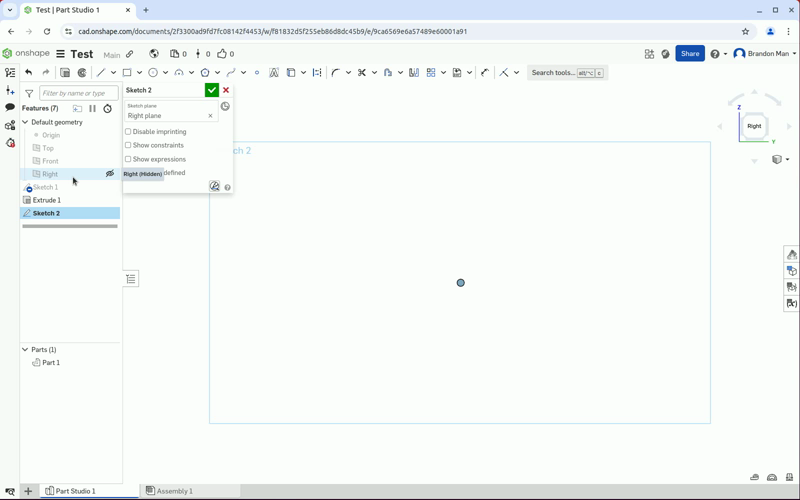
mouse_move(73, 352)
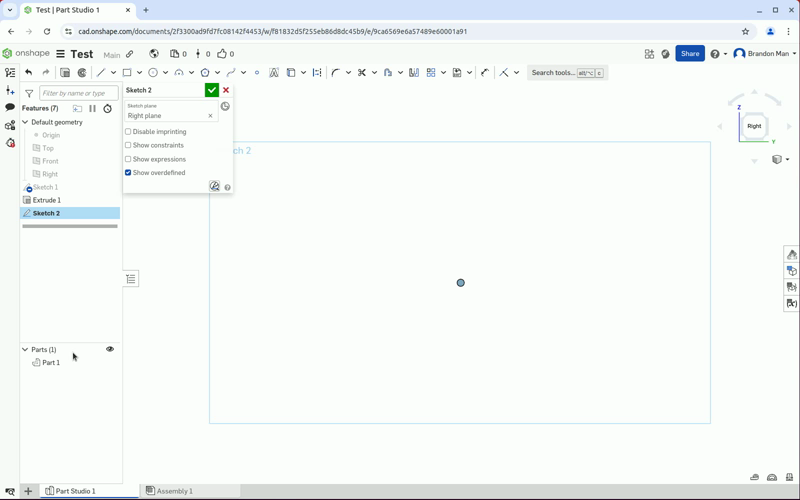
key(y)
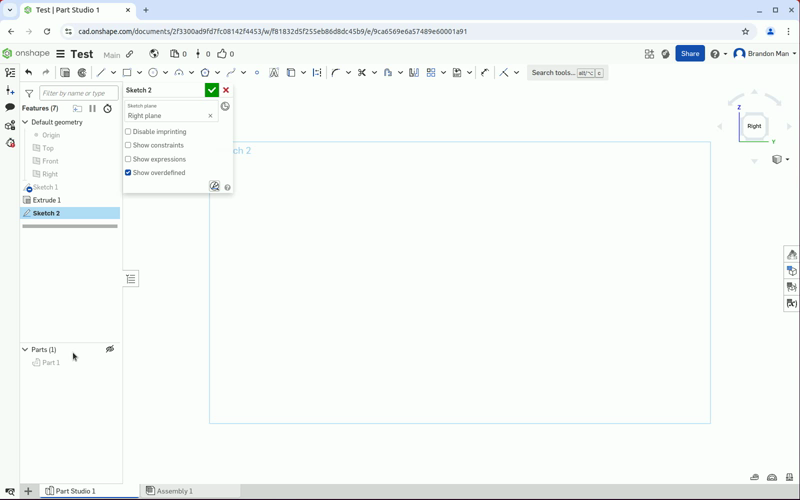
key(c)
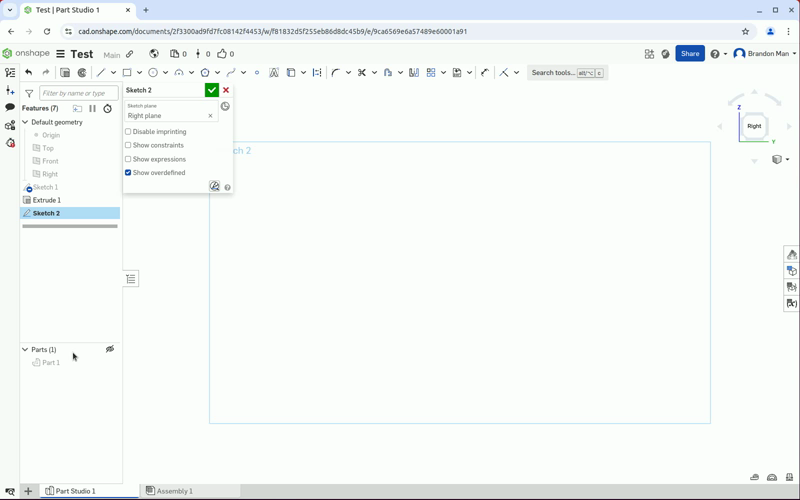
key_down(shift)
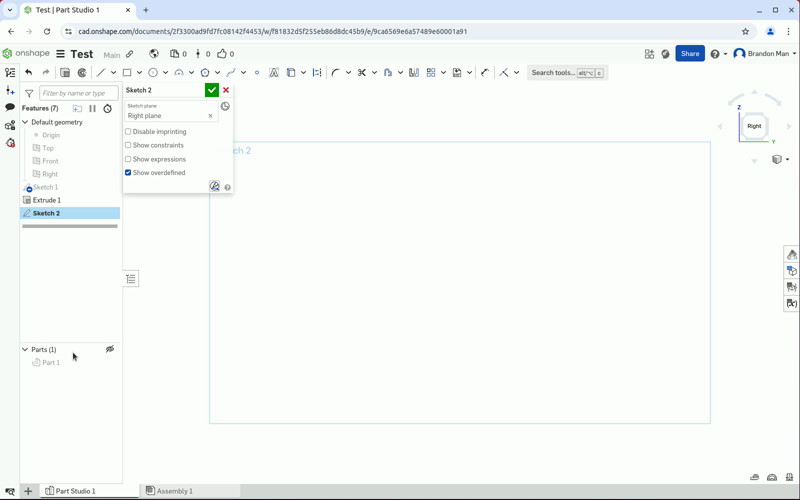
mouse_move(460, 272)
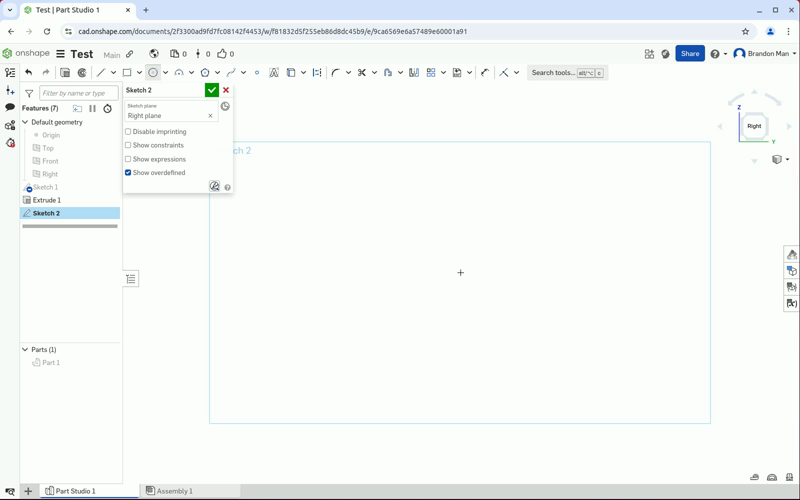
click(460, 272)
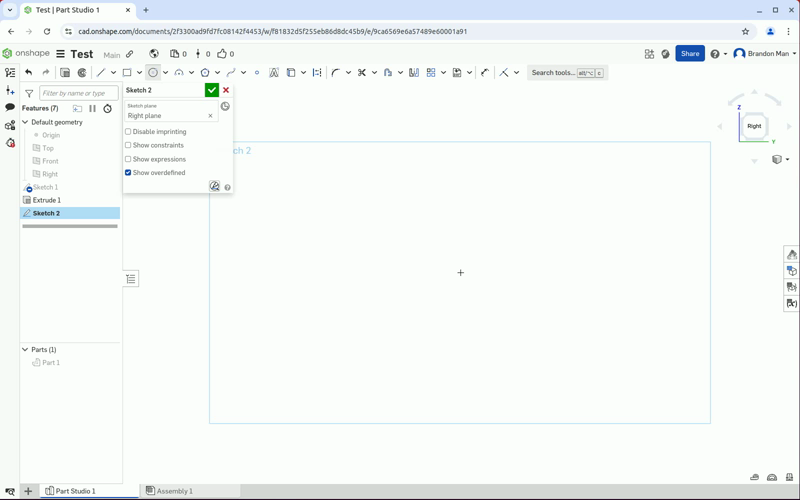
key_up(shift)
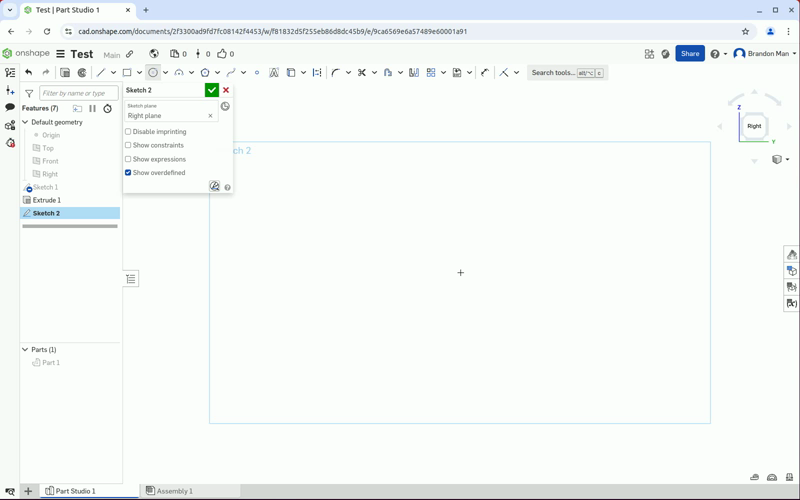
mouse_move(463, 272)
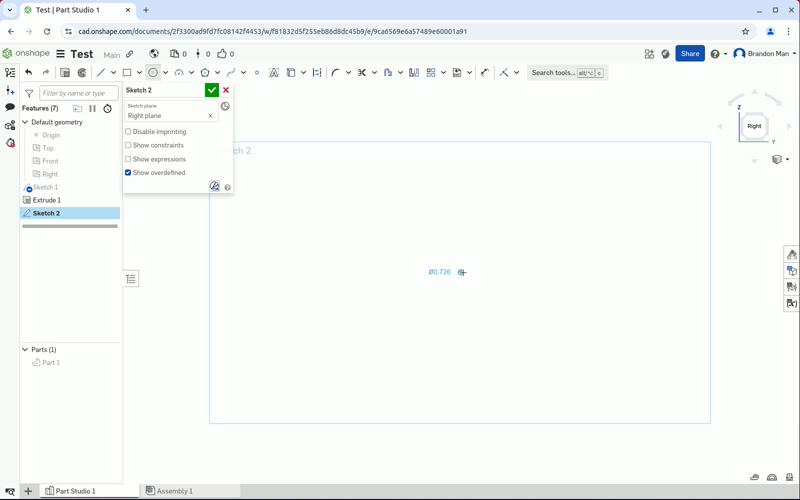
scroll(6)
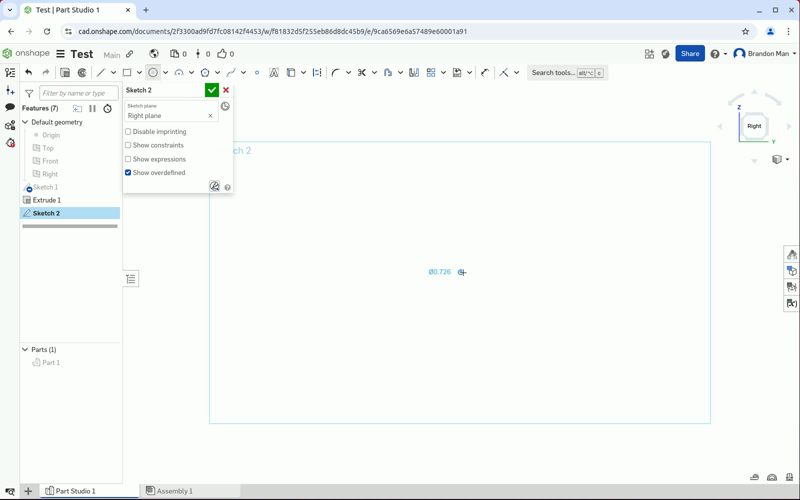
scroll(6)
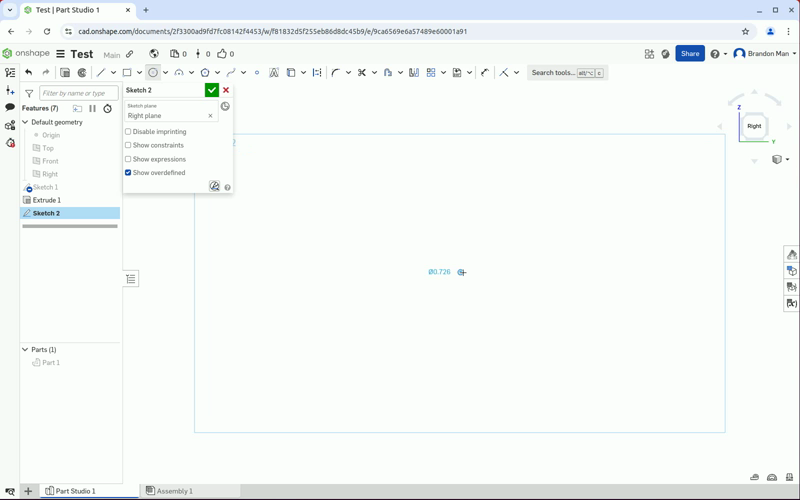
scroll(6)
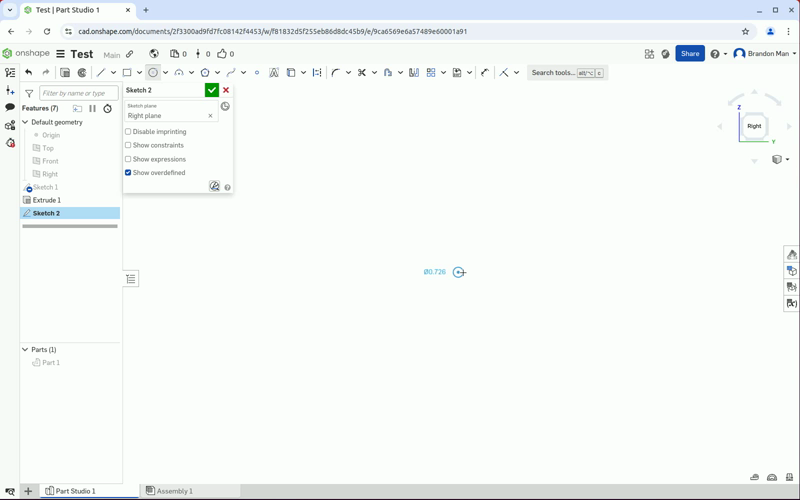
scroll(6)
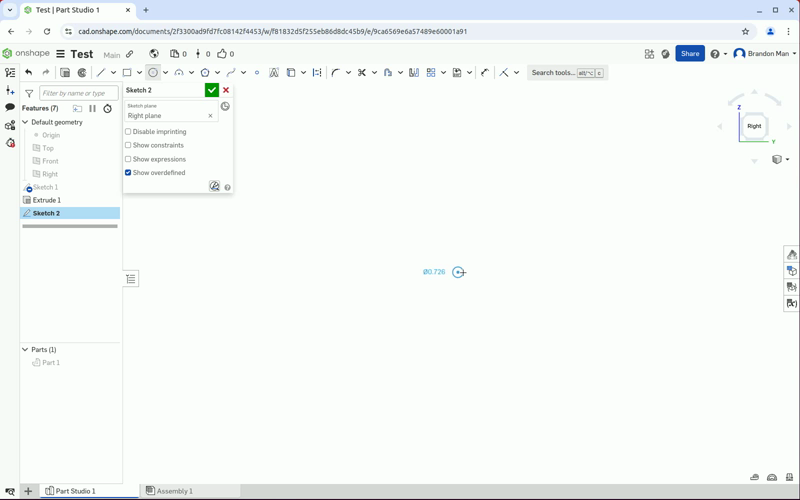
scroll(6)
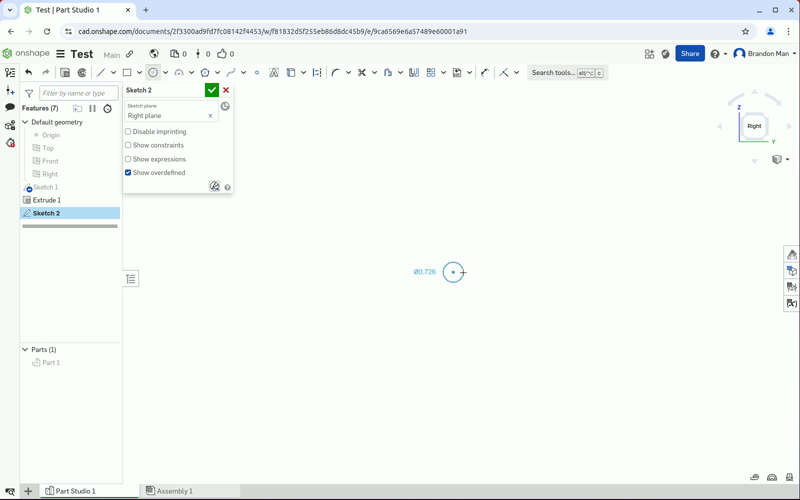
scroll(6)
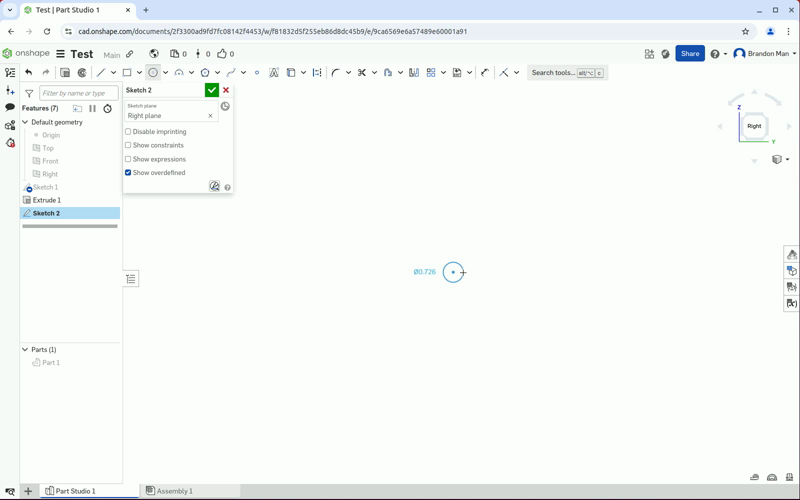
scroll(6)
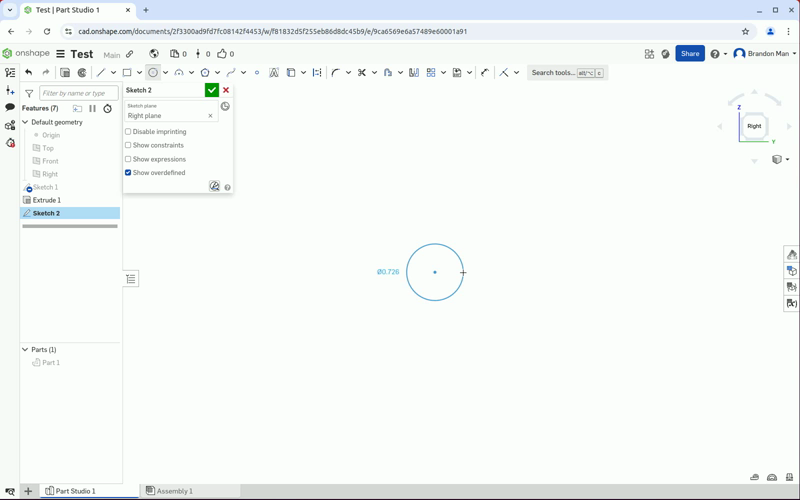
click(463, 272)
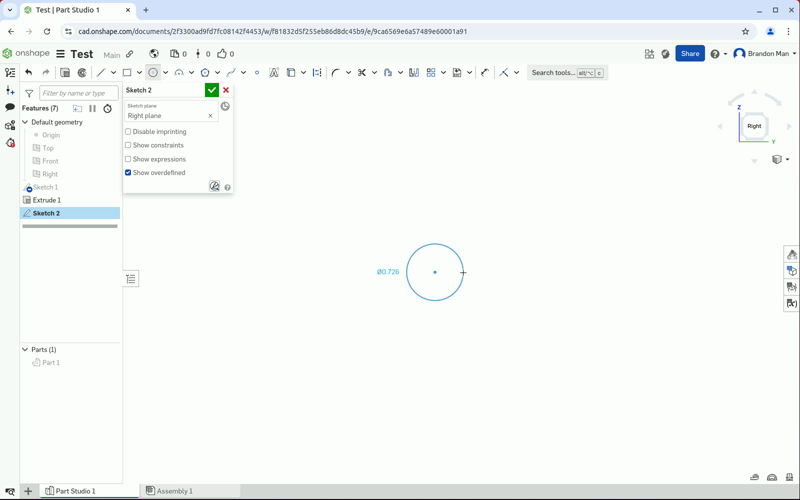
scroll(-6)
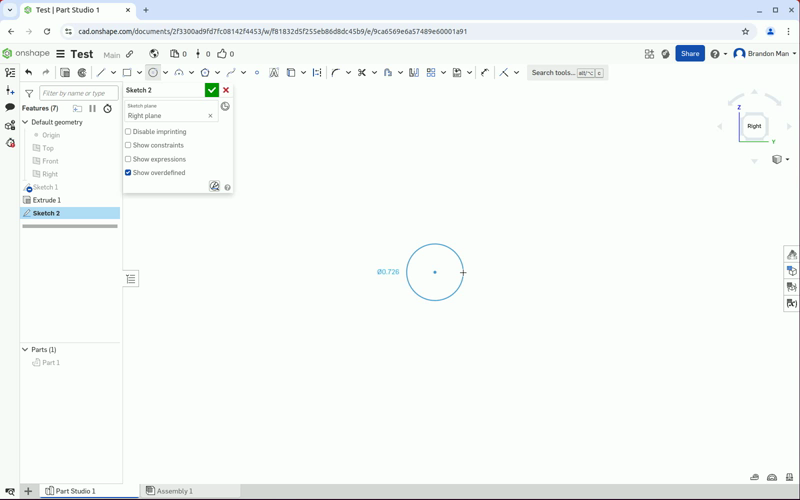
scroll(-6)
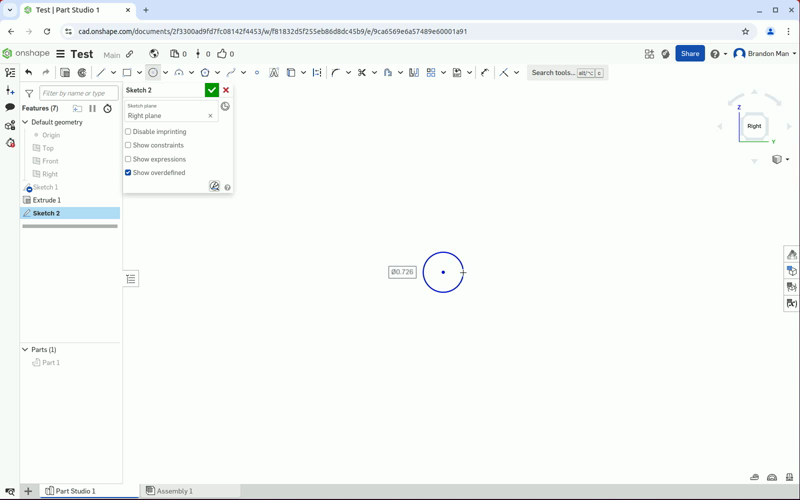
scroll(-6)
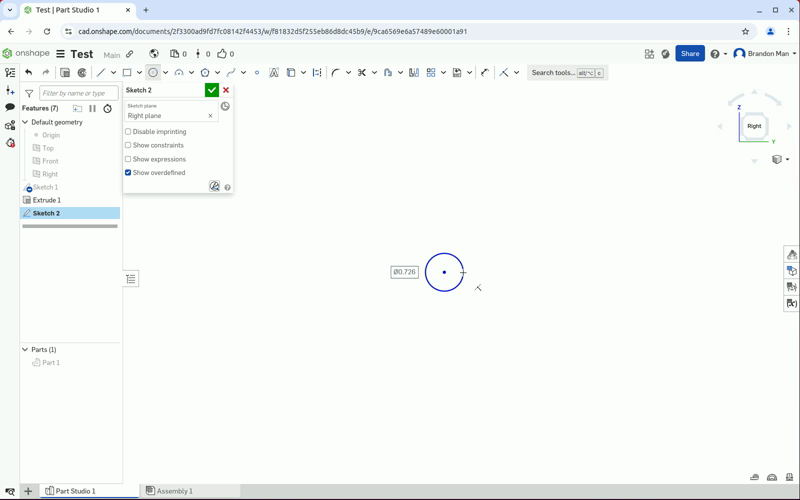
scroll(-6)
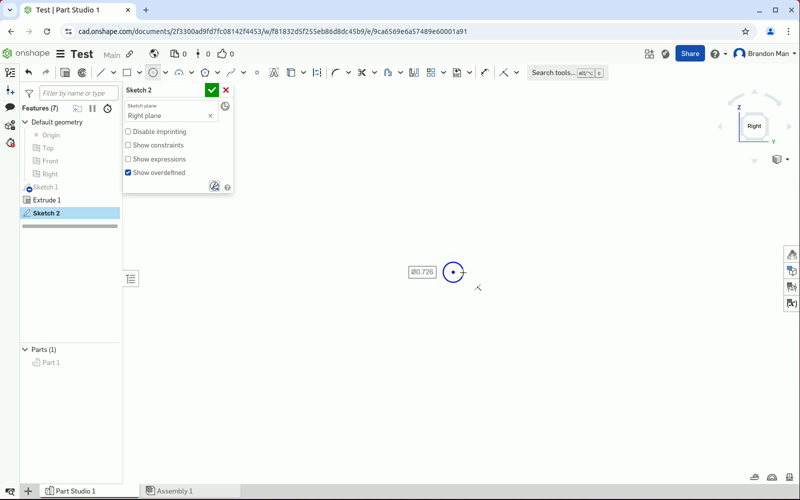
scroll(-6)
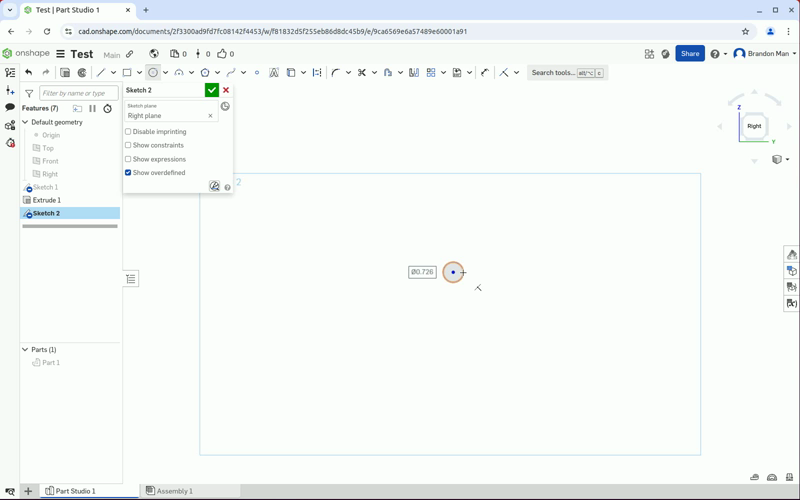
scroll(-6)
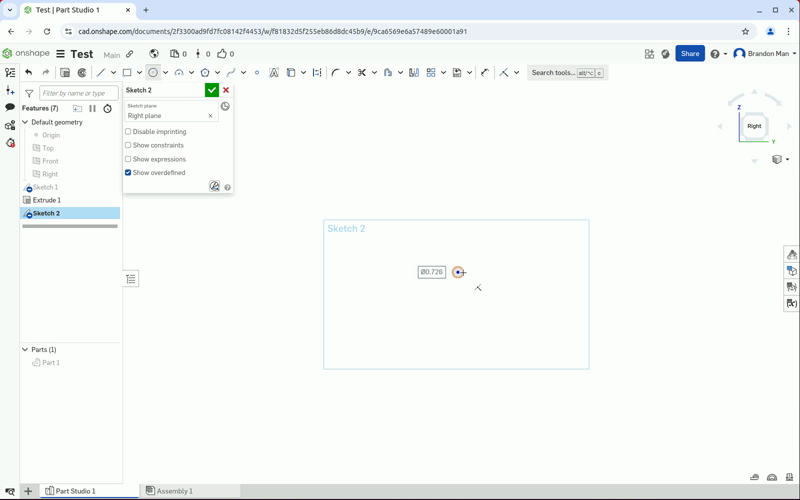
scroll(-6)
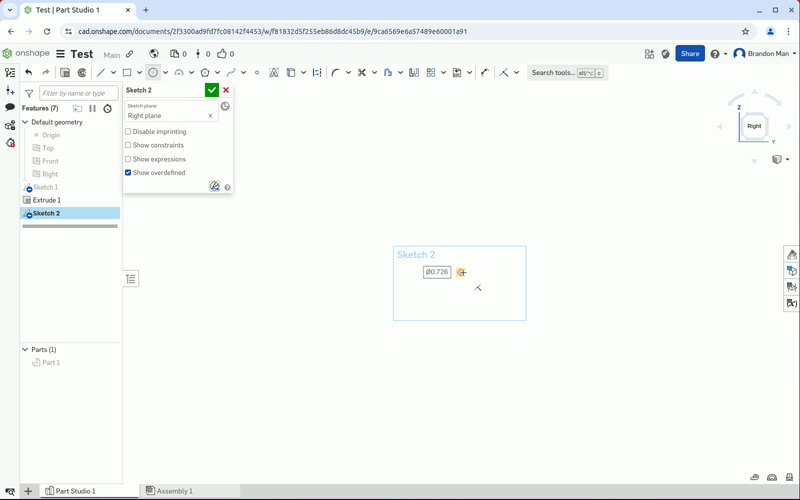
key(esc)
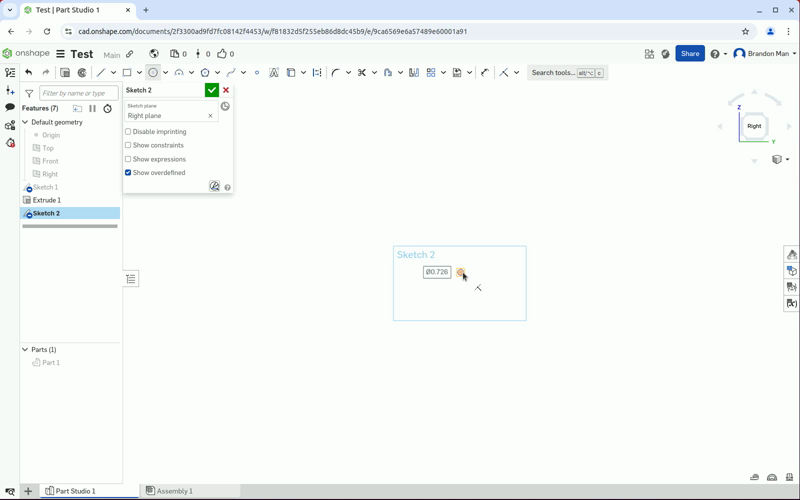
mouse_move(459, 272)
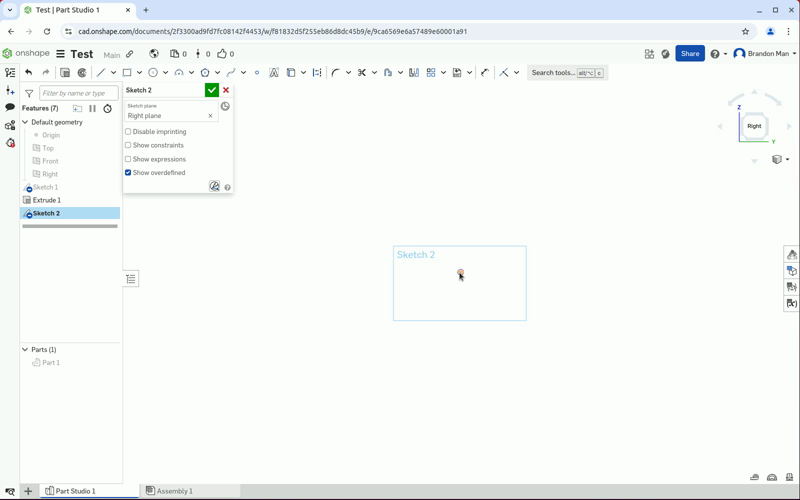
scroll(6)
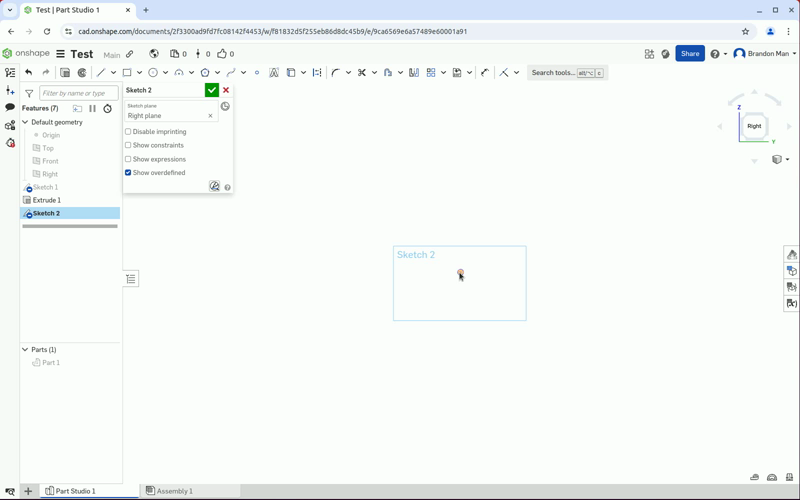
scroll(6)
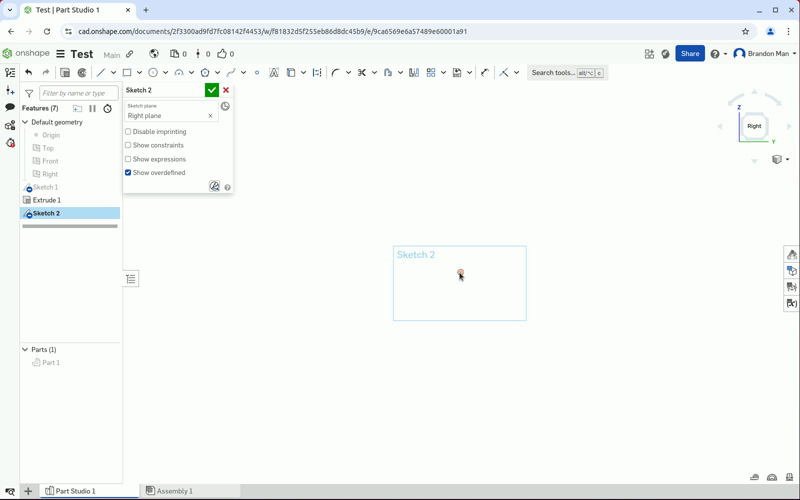
scroll(6)
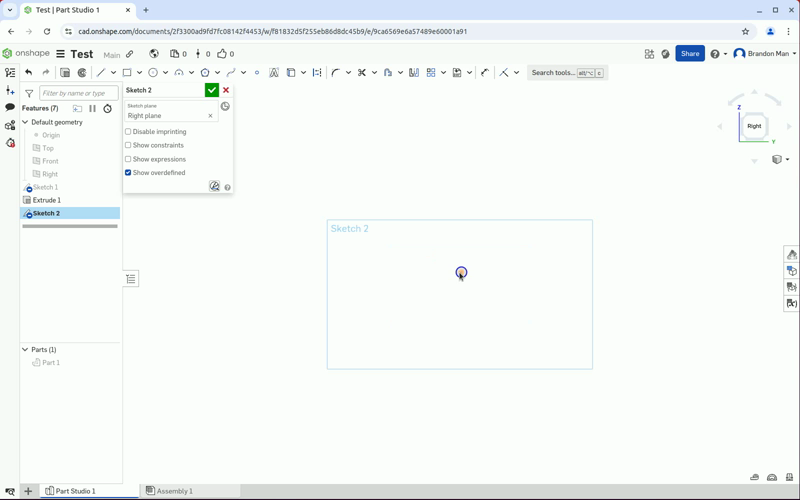
scroll(6)
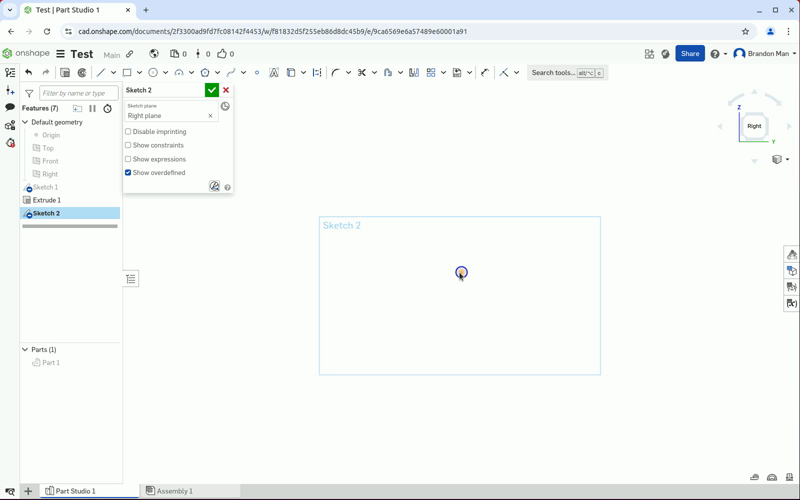
scroll(6)
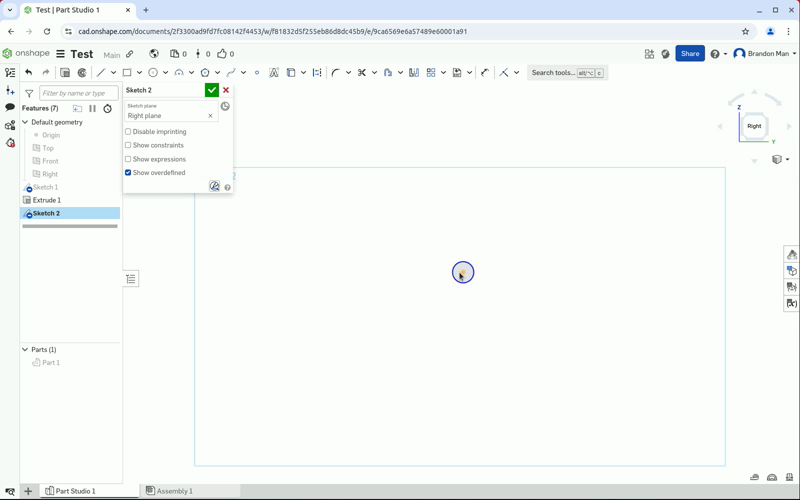
scroll(6)
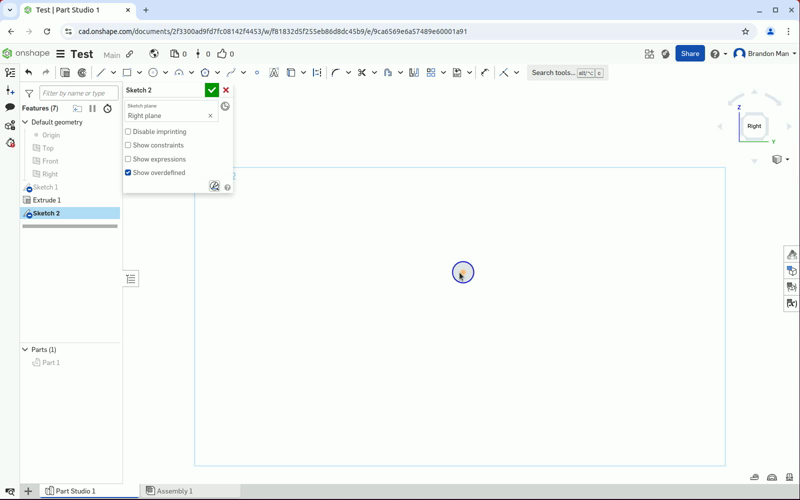
scroll(6)
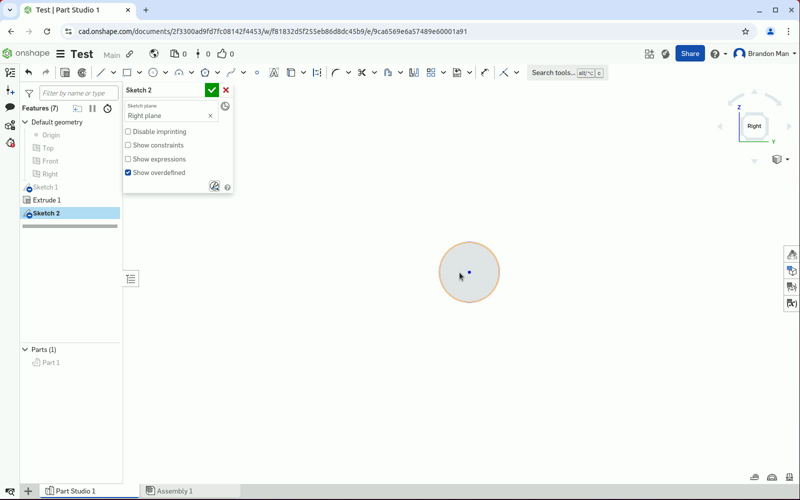
click(459, 272)
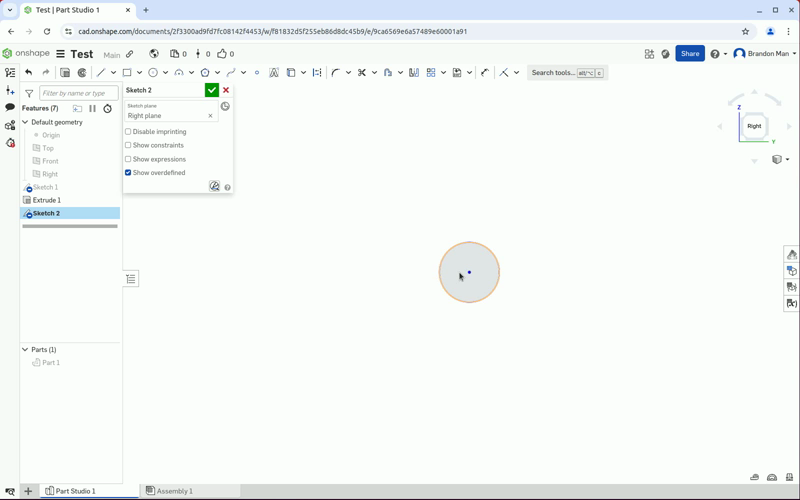
scroll(-6)
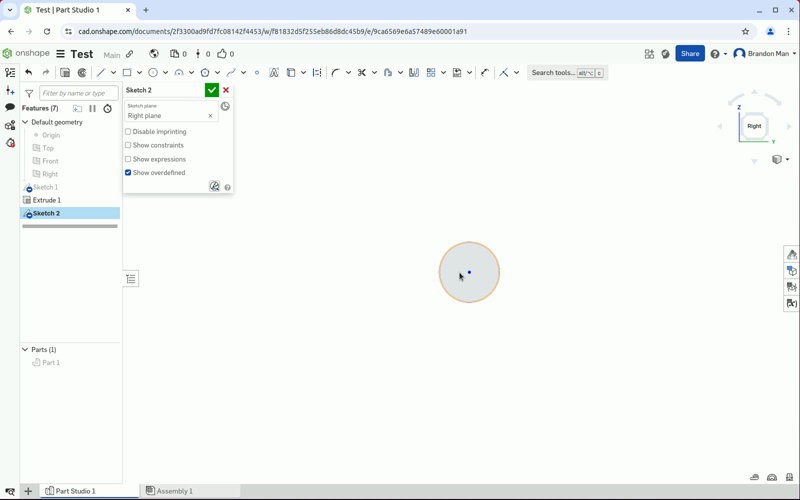
scroll(-6)
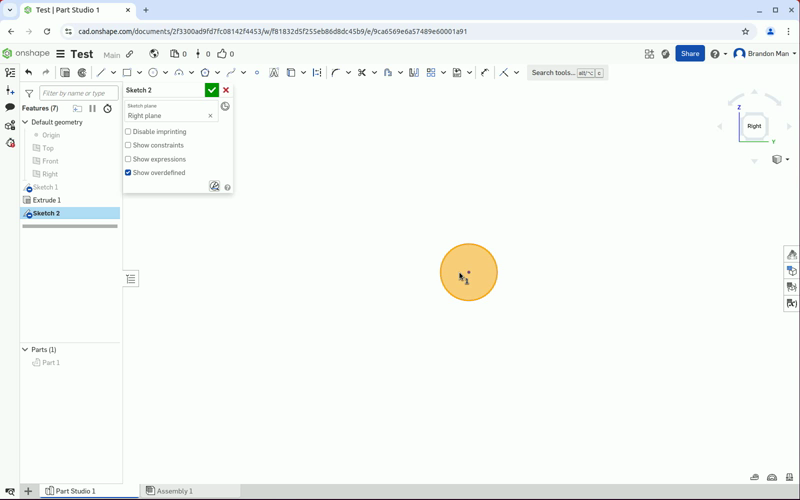
scroll(-6)
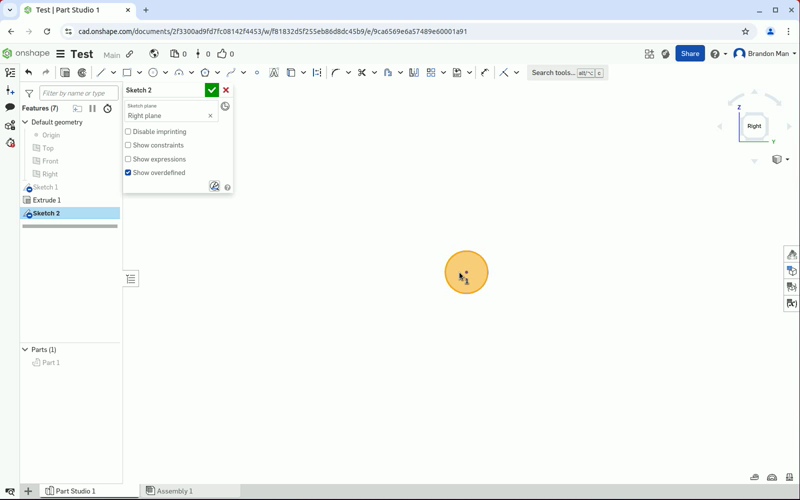
scroll(-6)
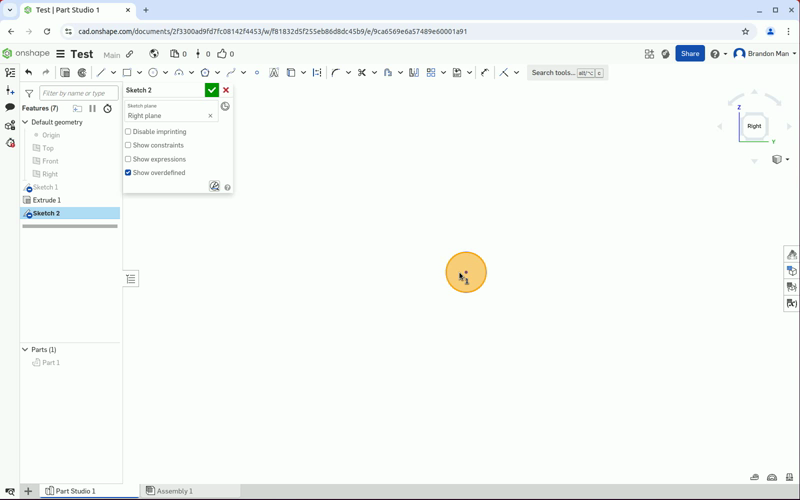
scroll(-6)
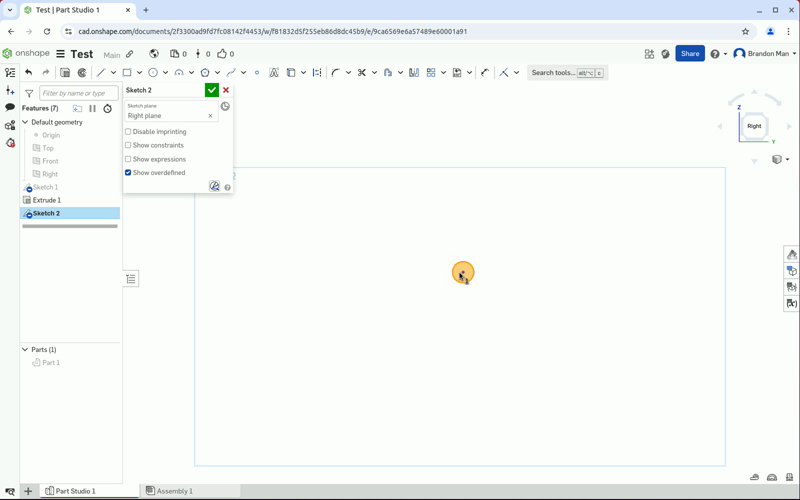
scroll(-6)
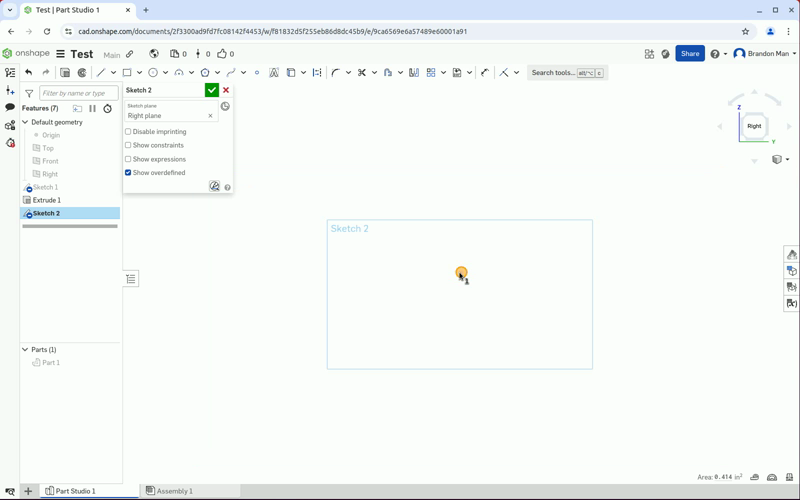
scroll(-6)
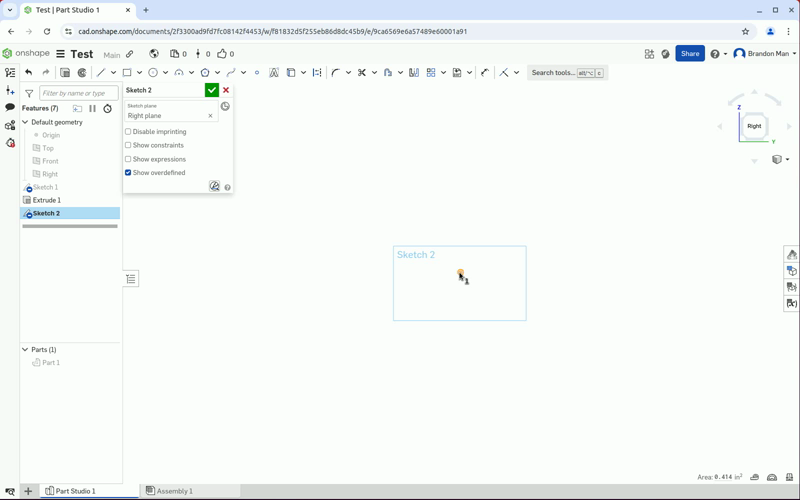
mouse_move(73, 352)
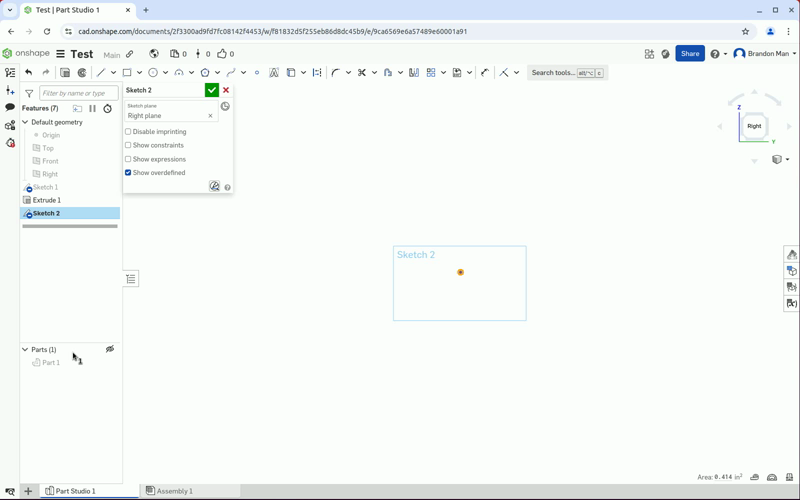
key(shift+y)
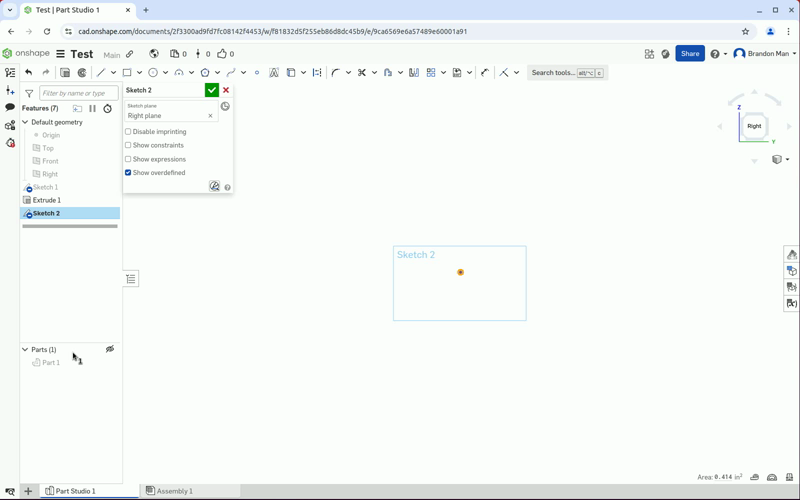
key(shift+e)
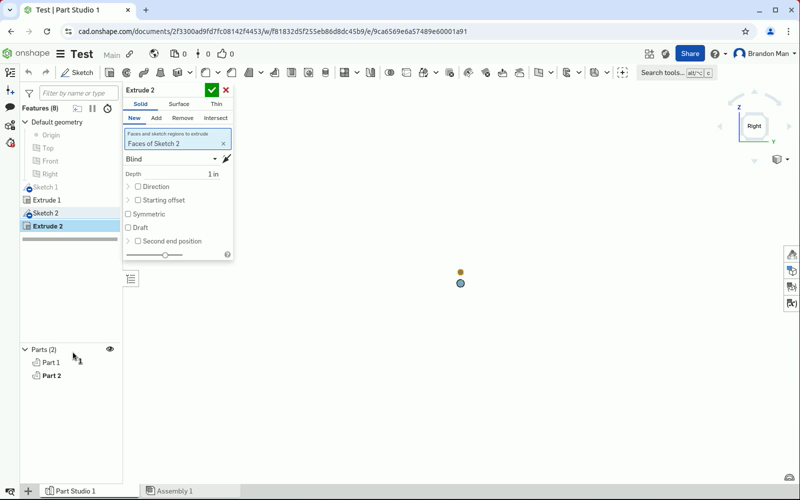
mouse_move(143, 106)
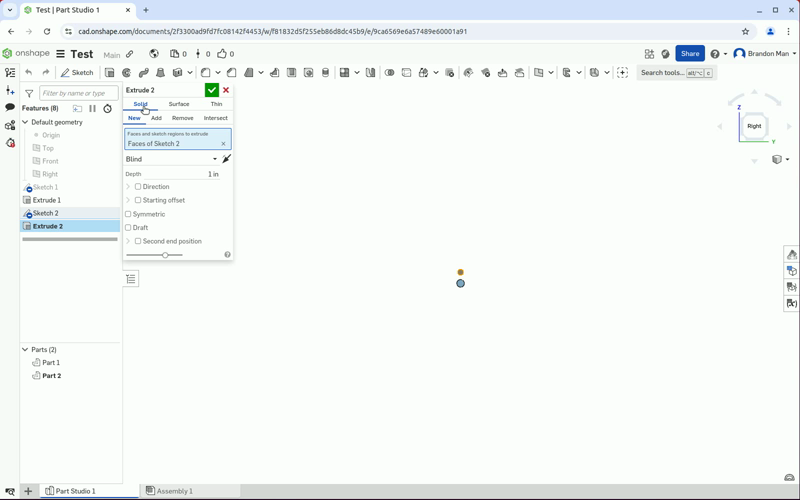
click(143, 106)
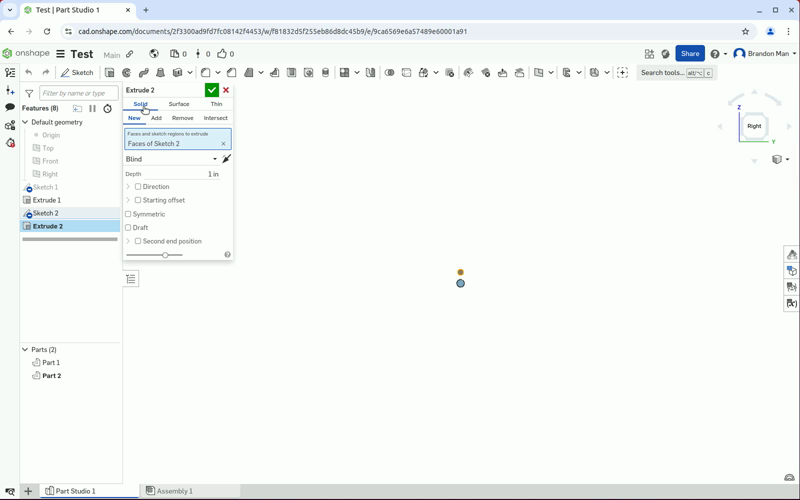
mouse_move(137, 120)
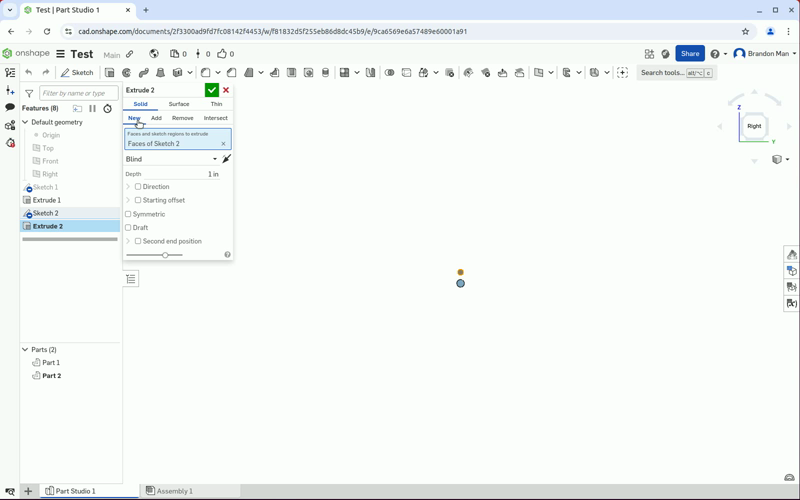
click(137, 120)
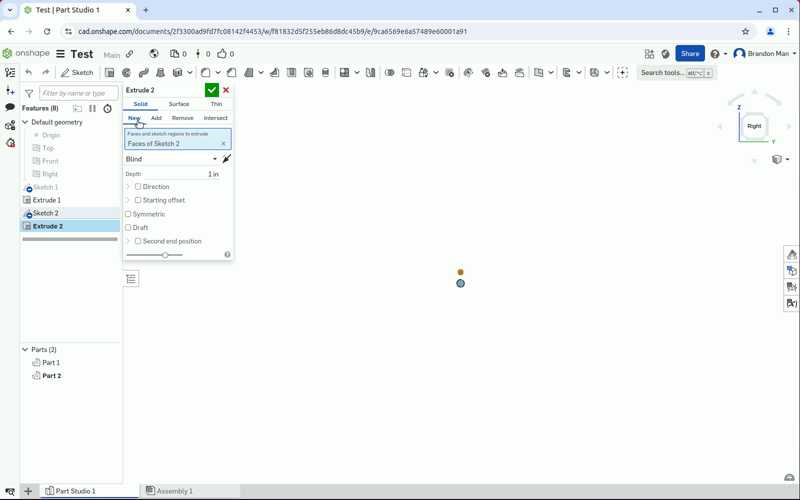
key(tab, 4)
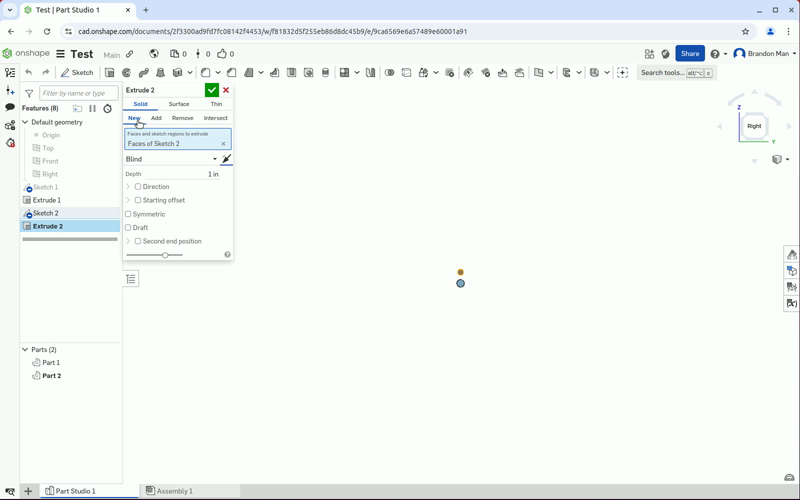
text(23.108)
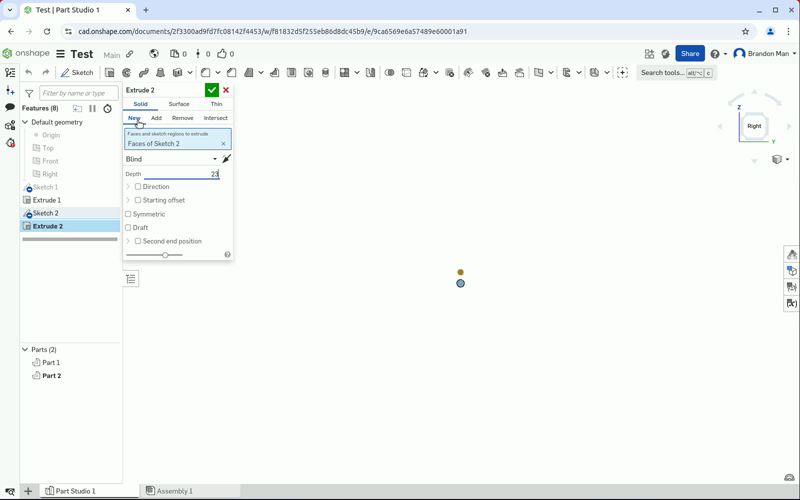
key(enter)
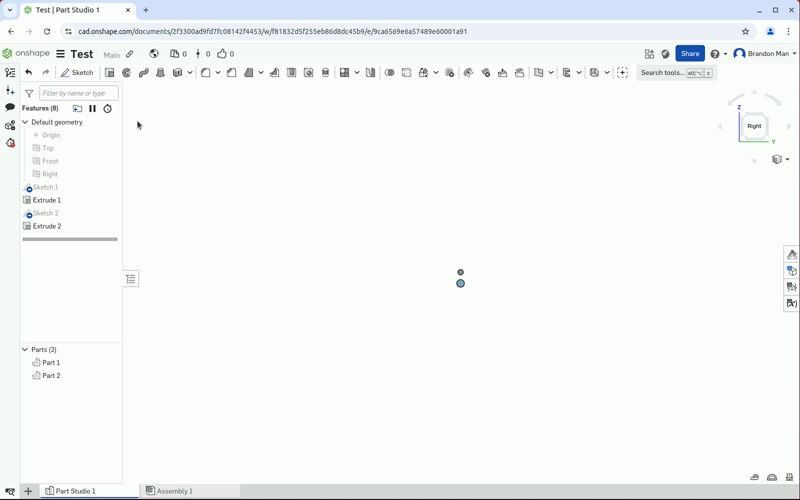
key(shift+h)
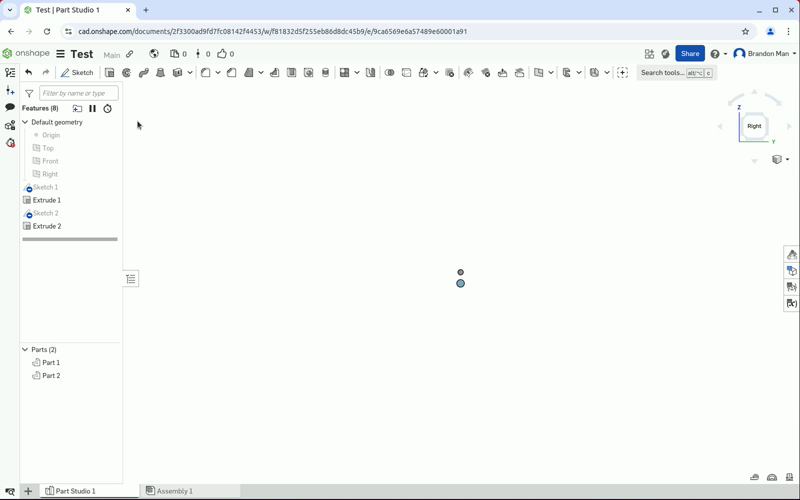
key(shift+h)
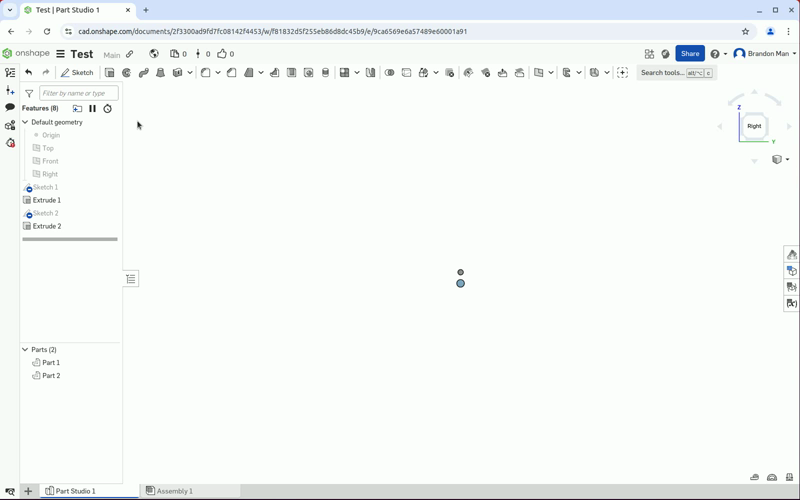
mouse_move(73, 189)
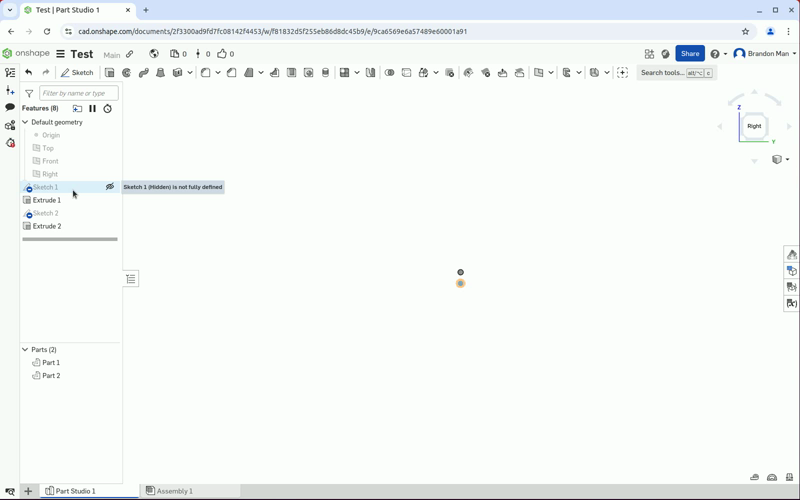
click(73, 189)
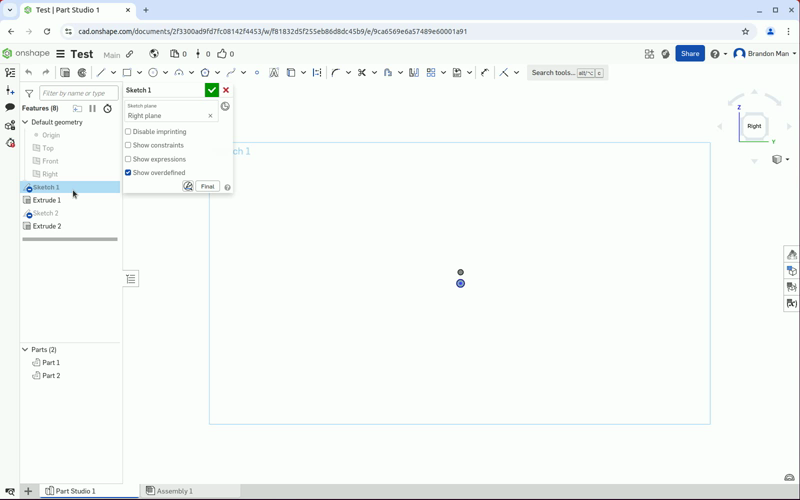
mouse_move(229, 92)
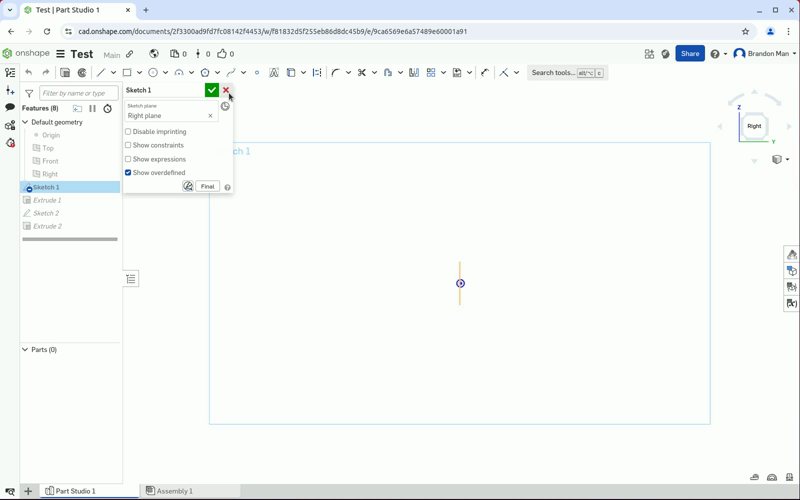
click(229, 92)
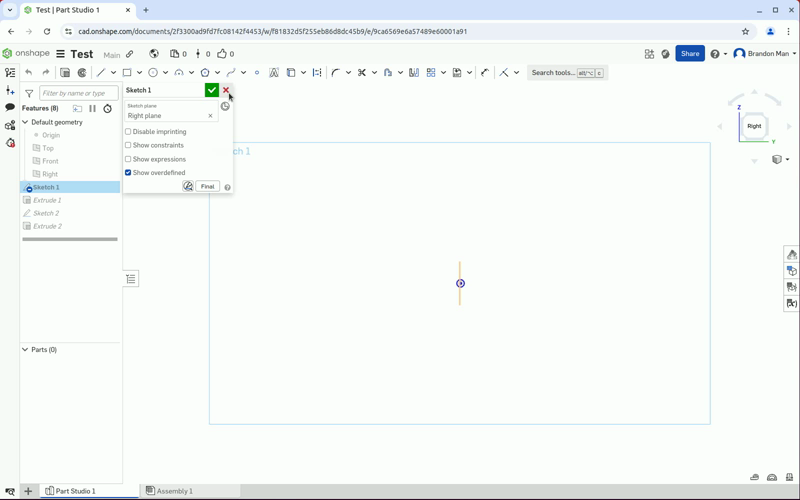
key(shift+s)
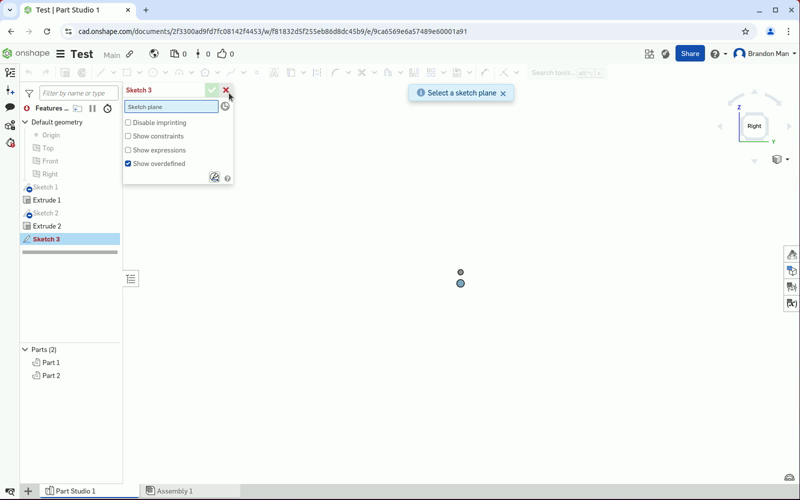
mouse_move(73, 176)
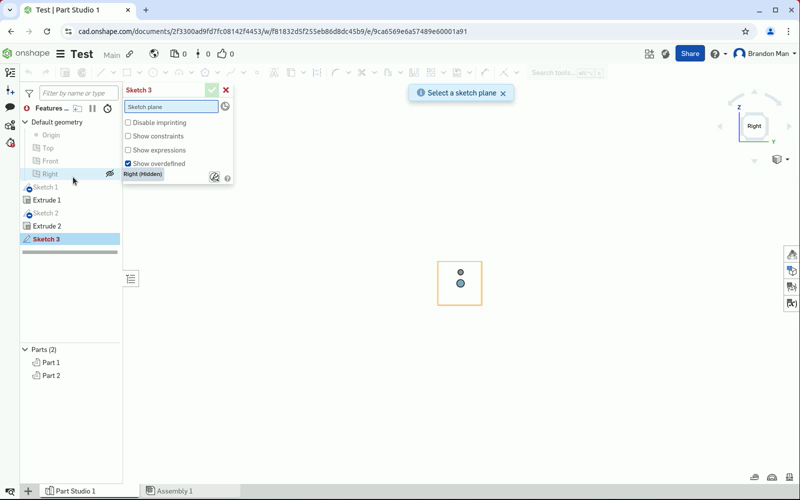
click(73, 176)
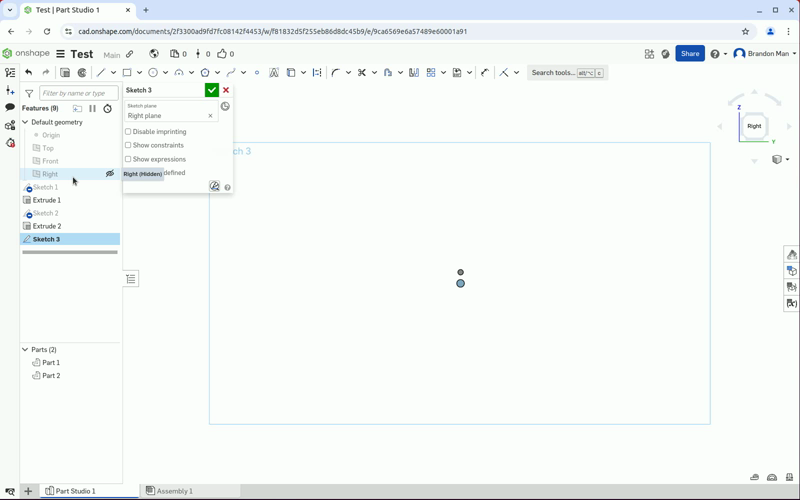
mouse_move(73, 352)
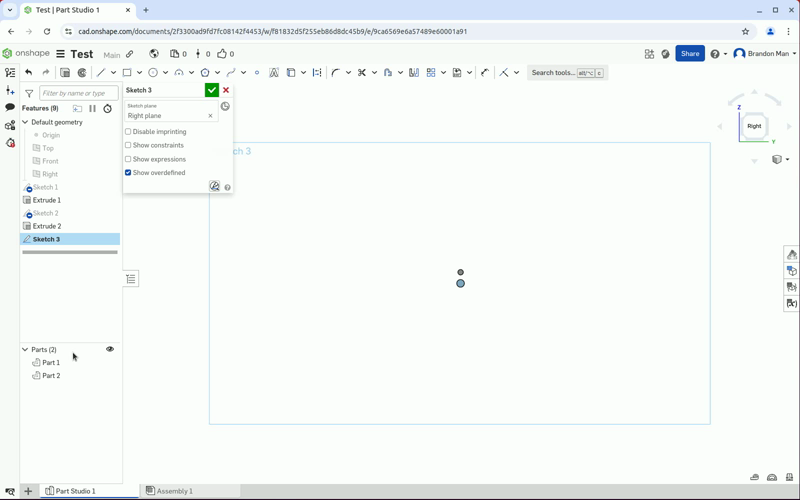
key(y)
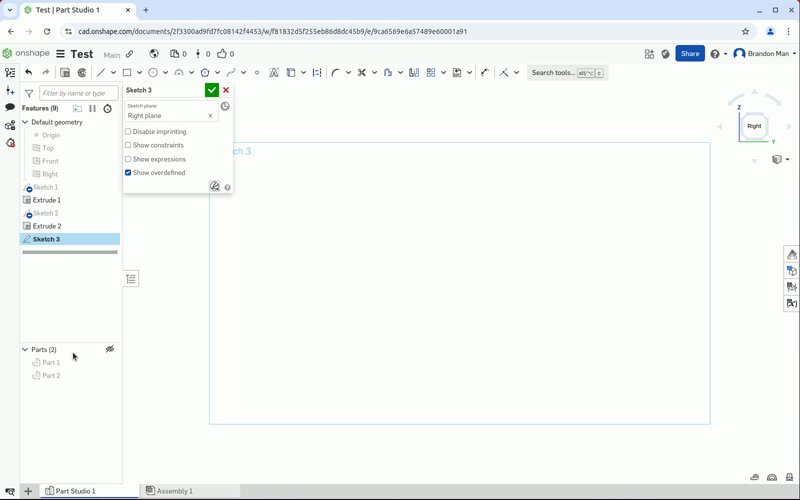
key(c)
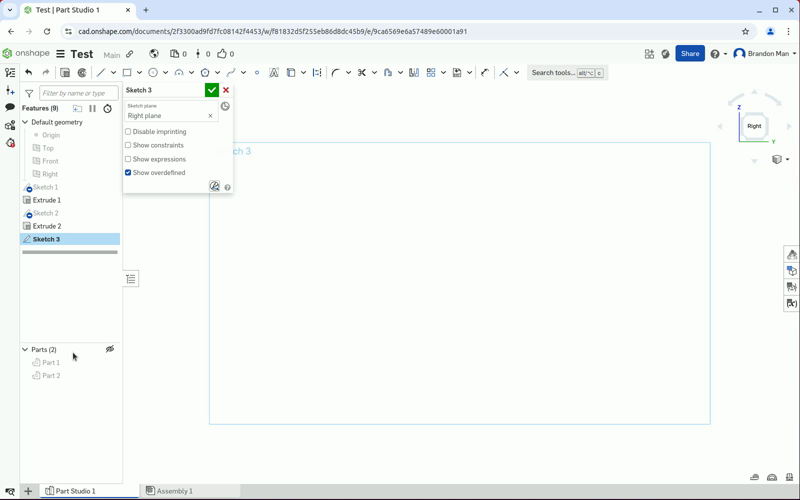
key_down(shift)
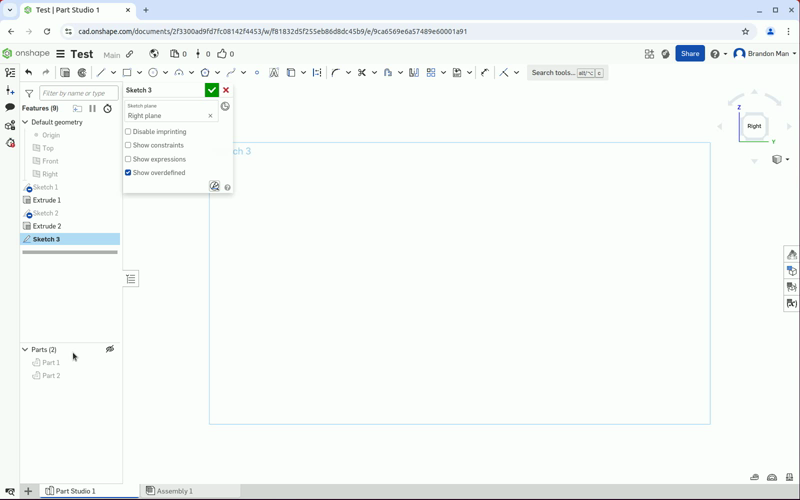
mouse_move(460, 291)
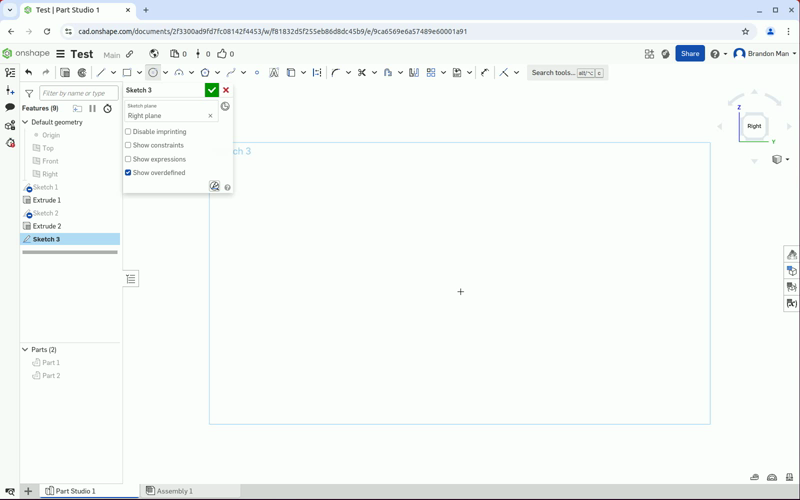
click(460, 291)
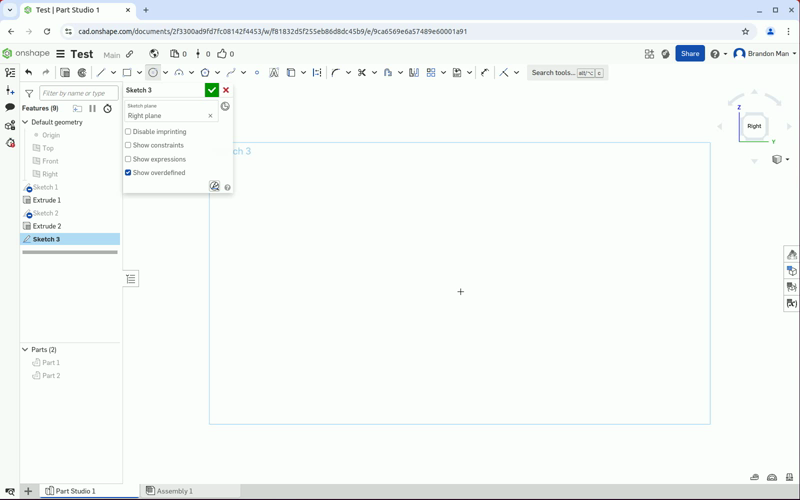
key_up(shift)
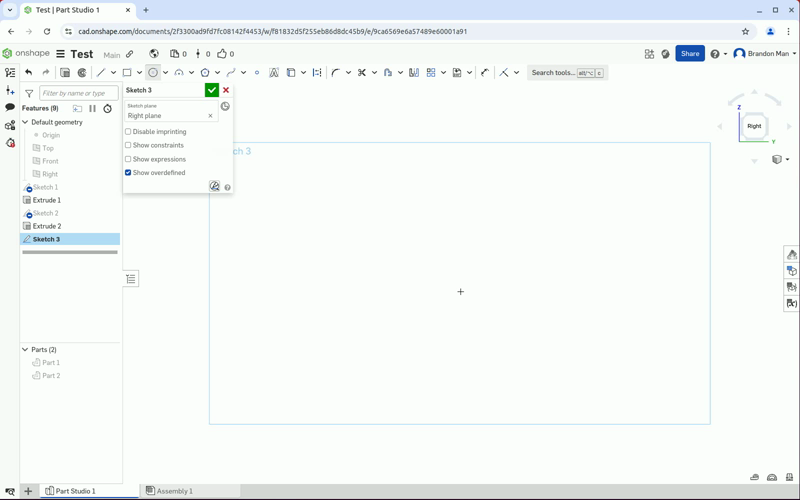
mouse_move(461, 291)
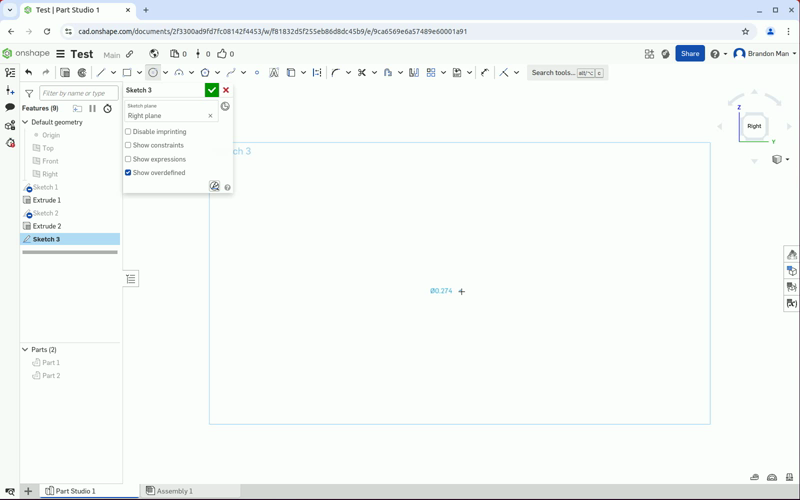
scroll(6)
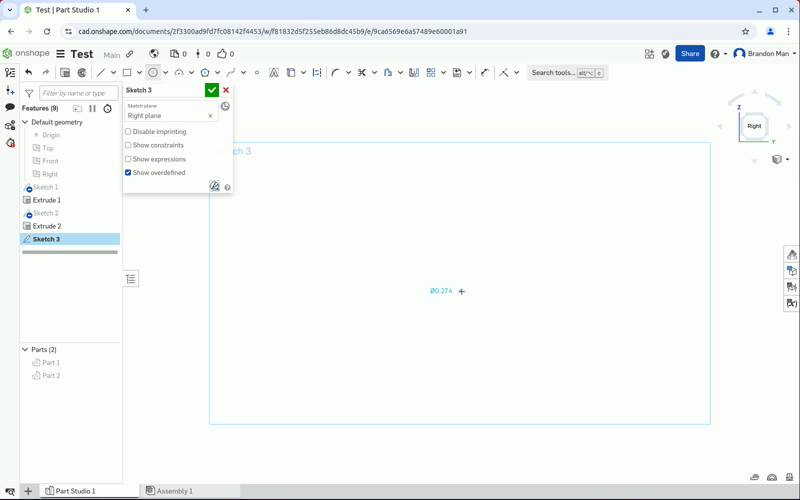
scroll(6)
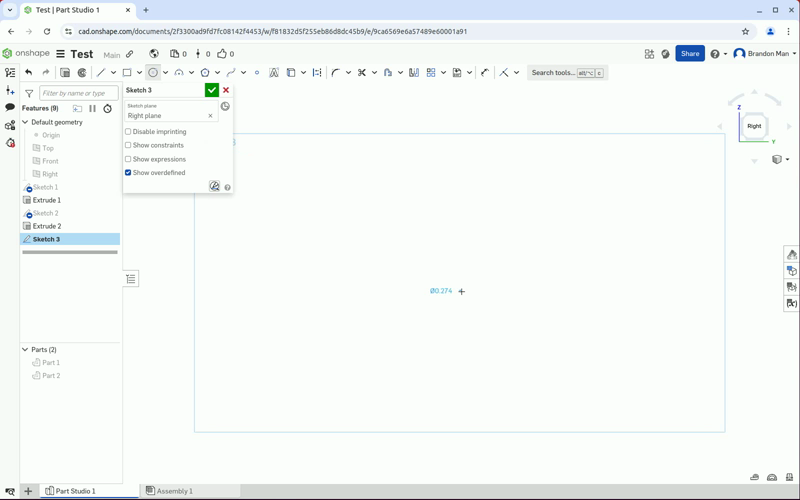
scroll(6)
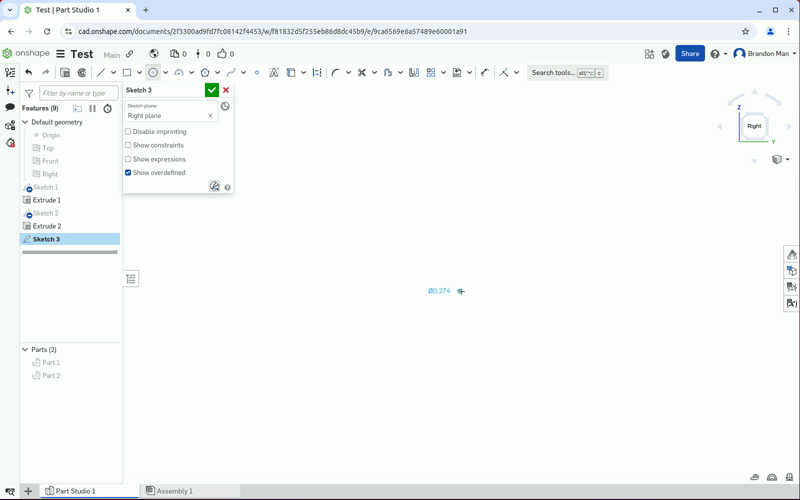
scroll(6)
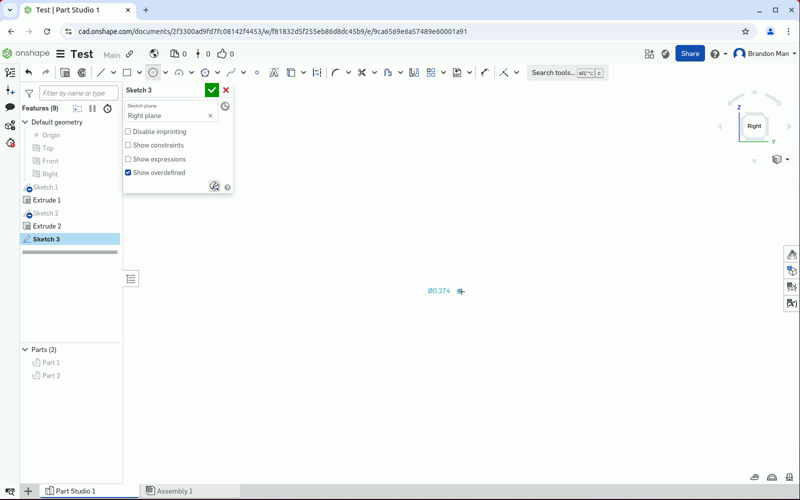
scroll(6)
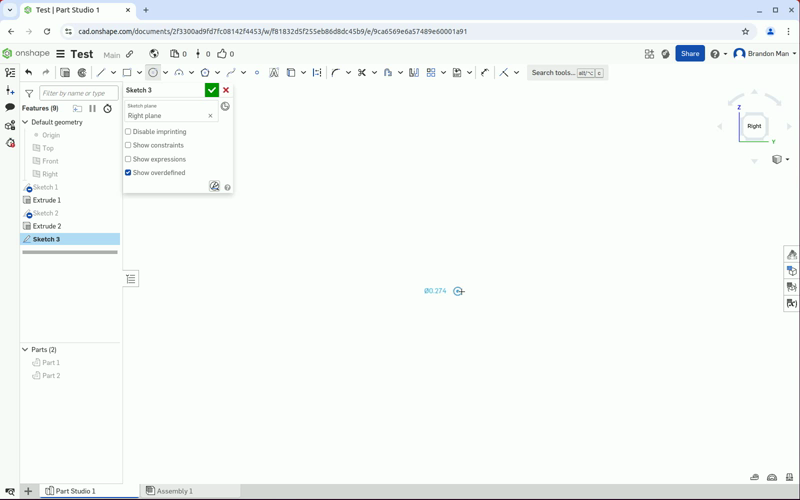
scroll(6)
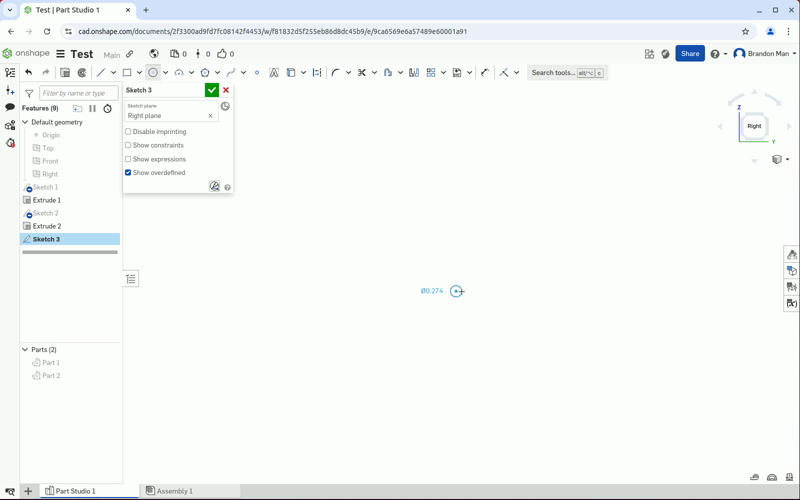
scroll(6)
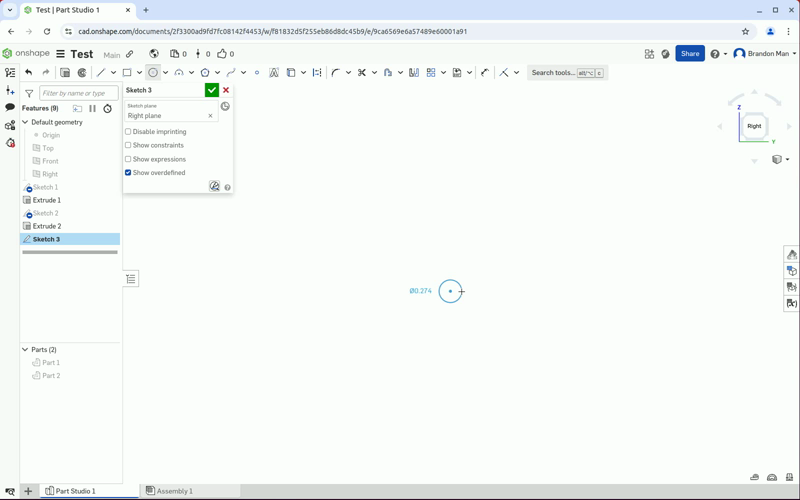
click(461, 291)
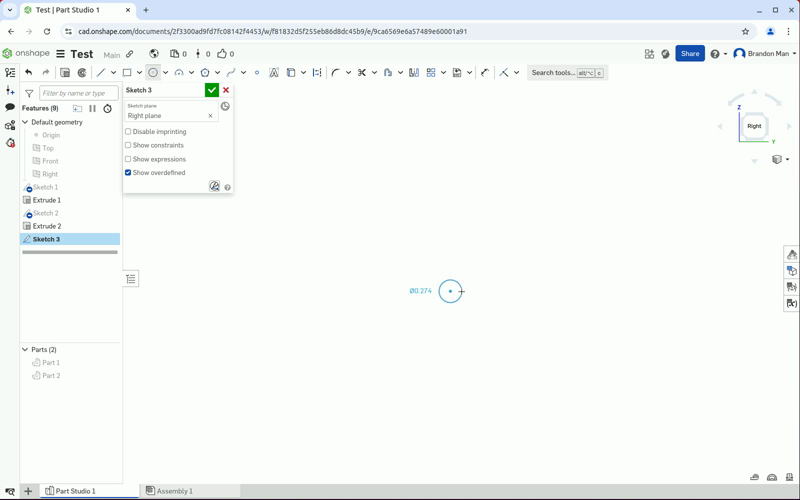
scroll(-6)
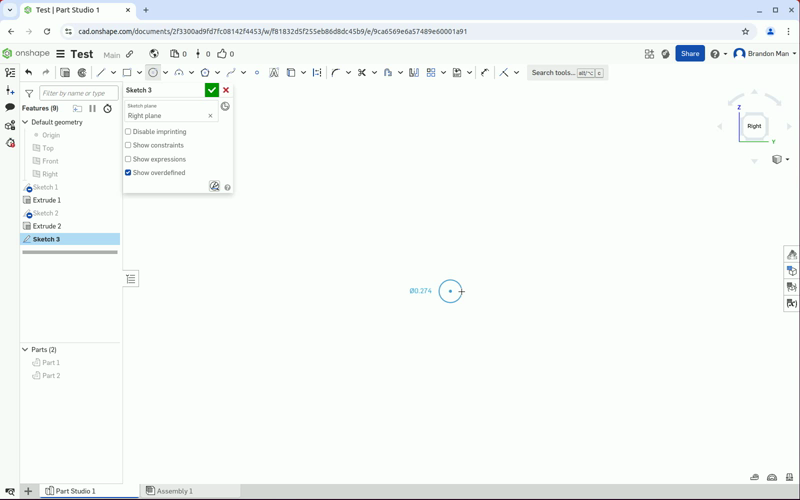
scroll(-6)
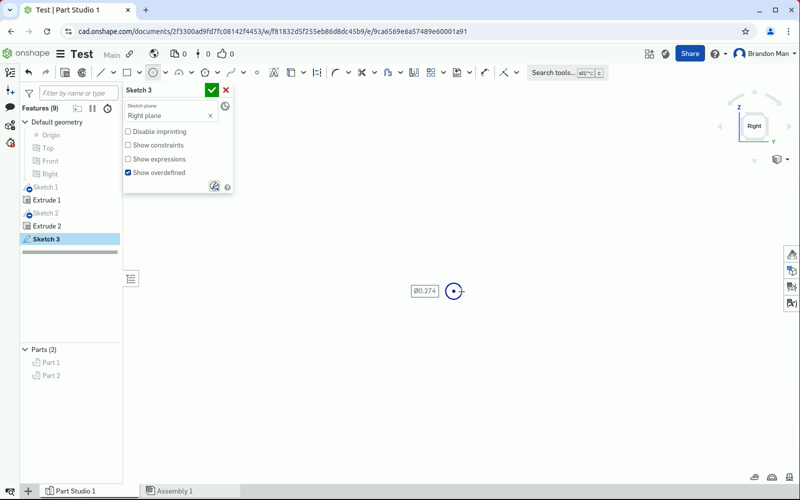
scroll(-6)
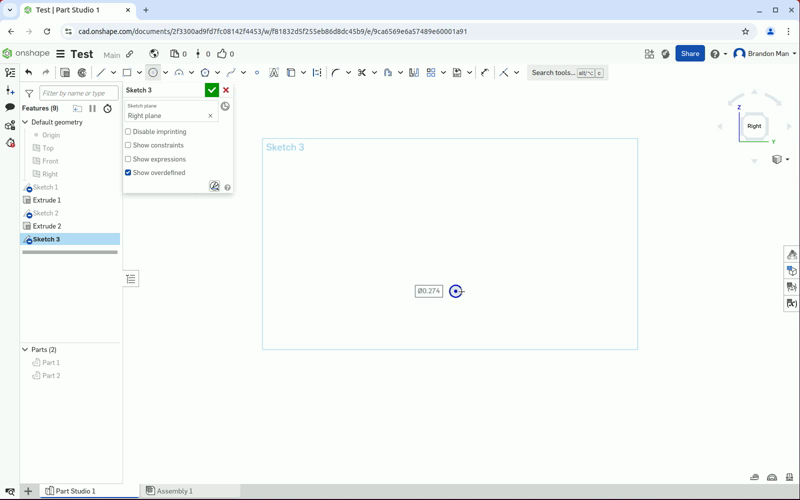
scroll(-6)
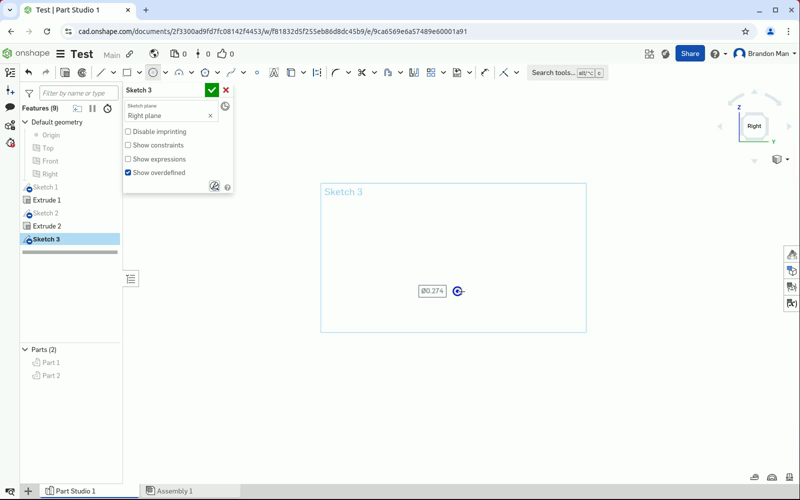
scroll(-6)
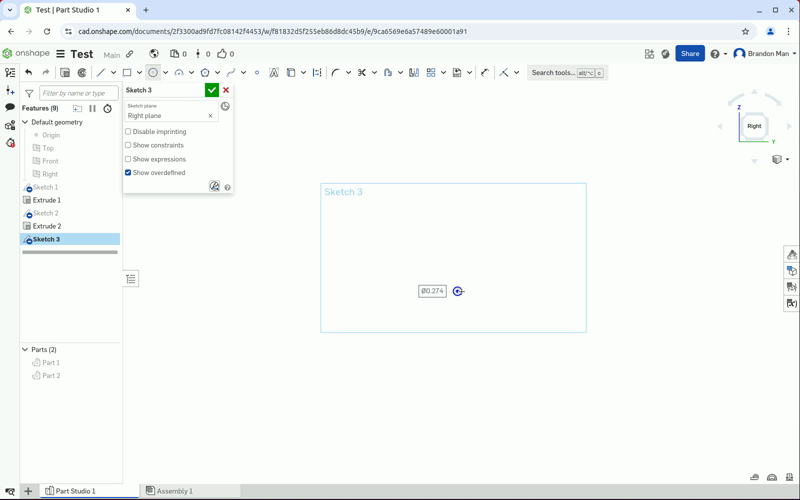
scroll(-6)
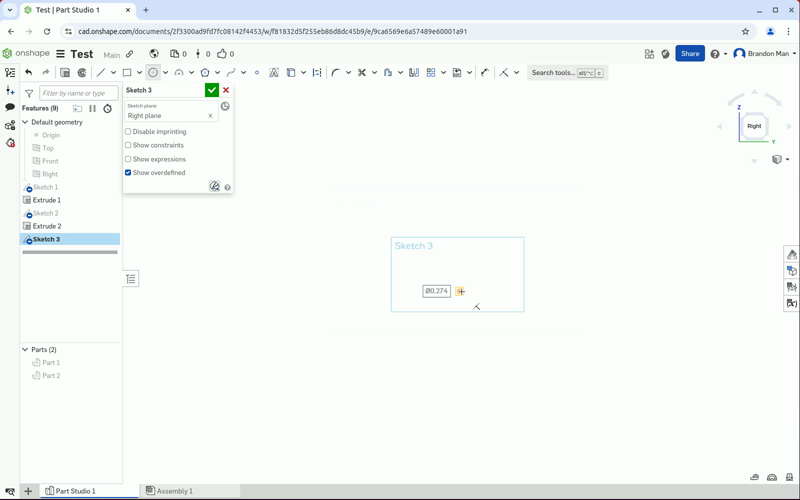
scroll(-6)
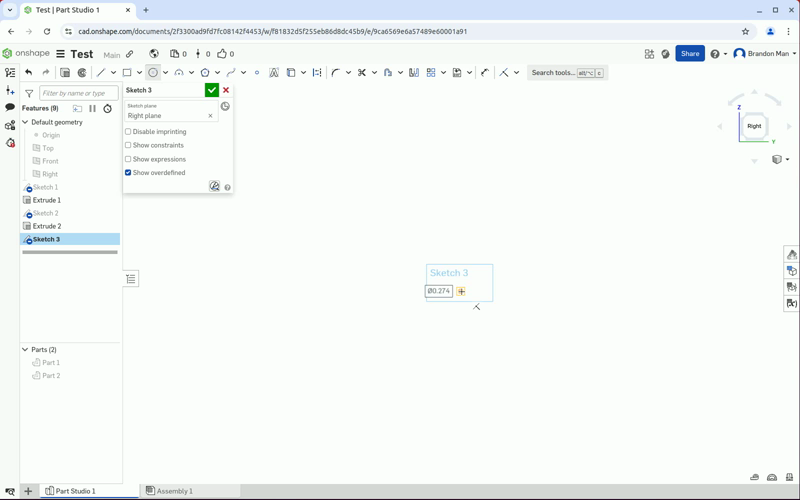
key(esc)
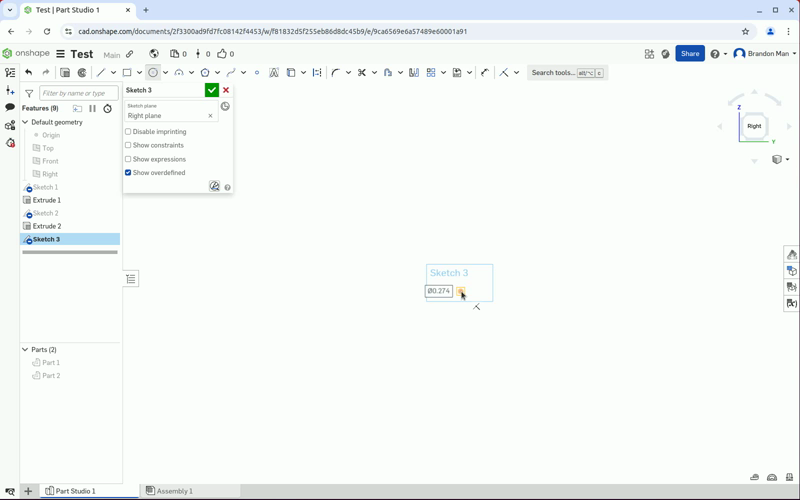
mouse_move(461, 292)
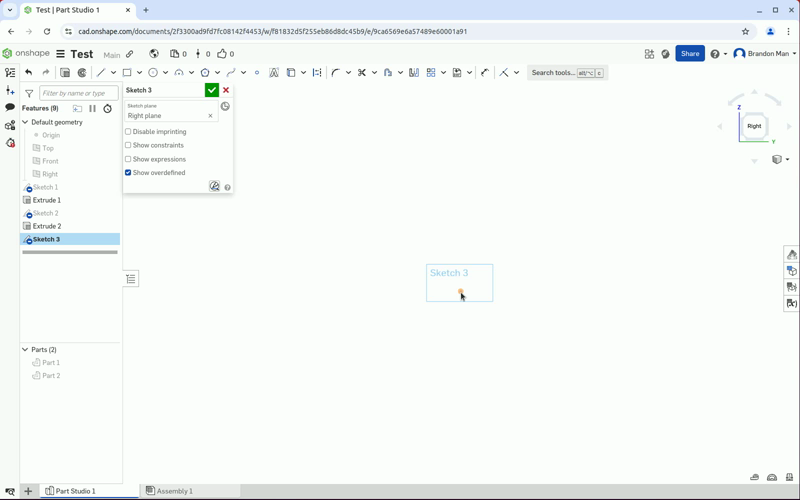
scroll(6)
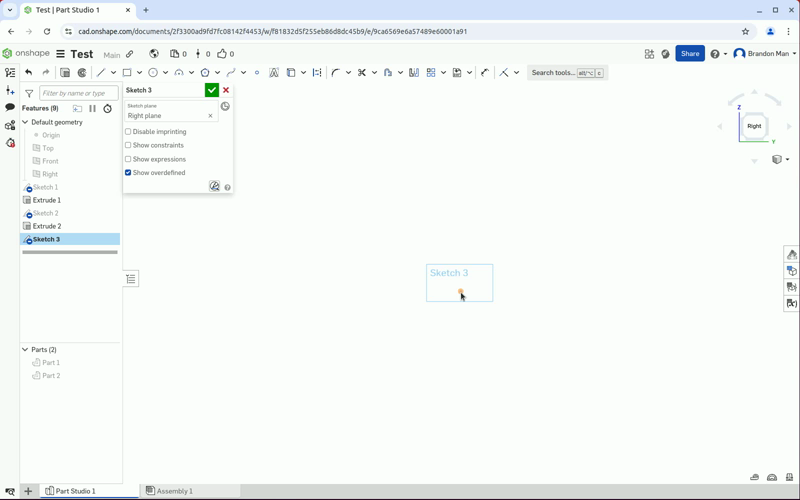
scroll(6)
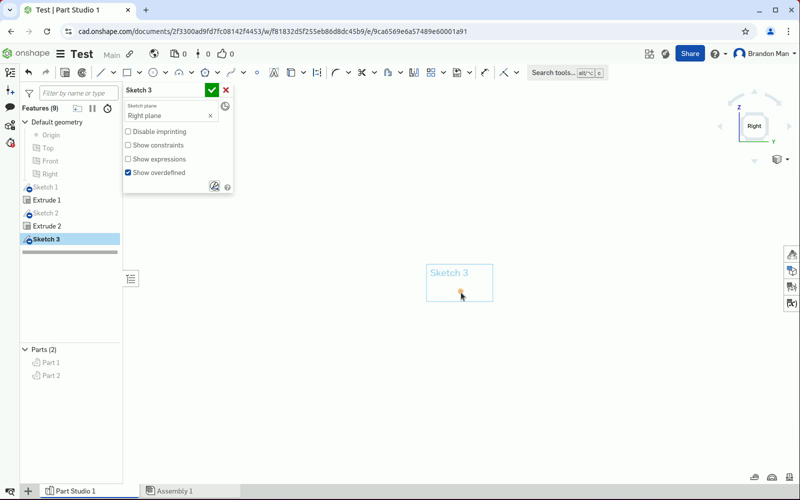
scroll(6)
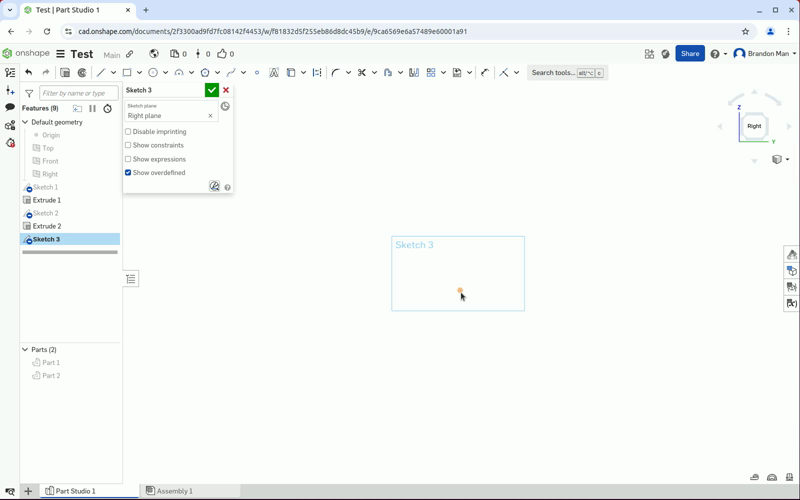
scroll(6)
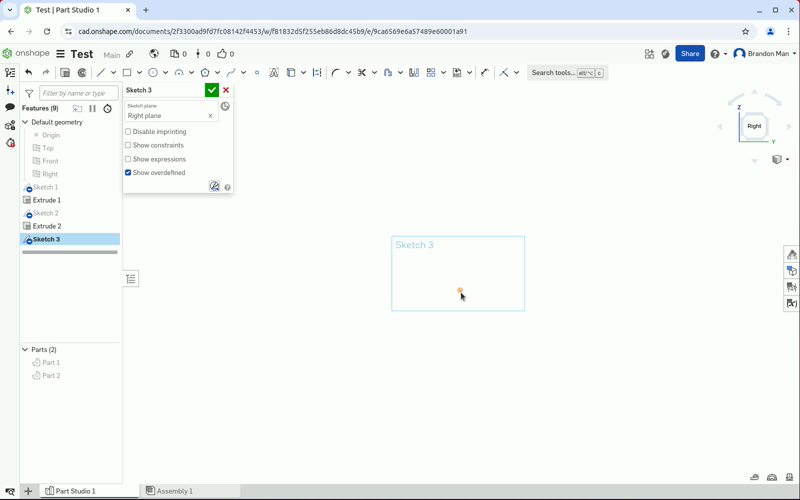
scroll(6)
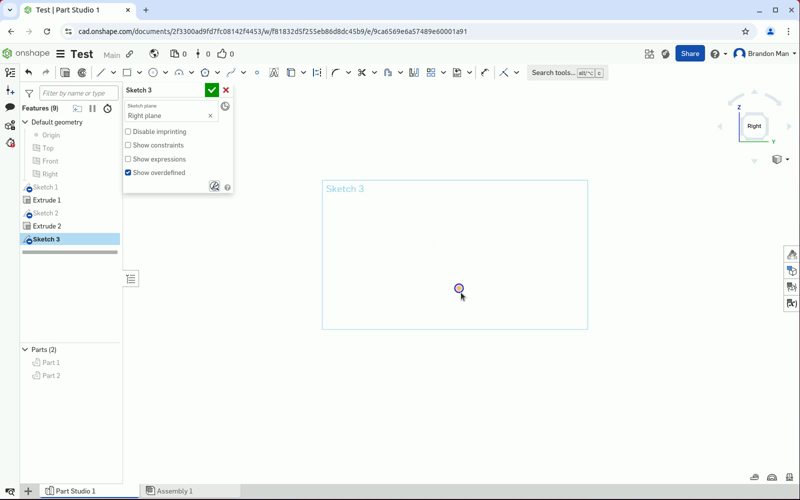
scroll(6)
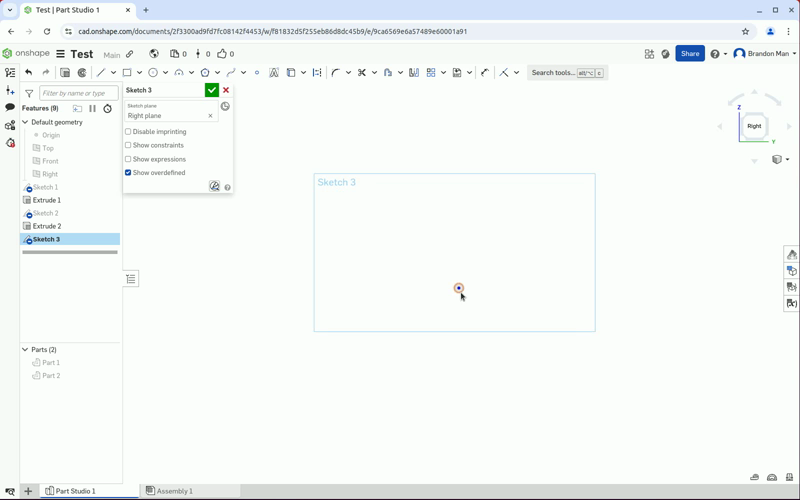
scroll(6)
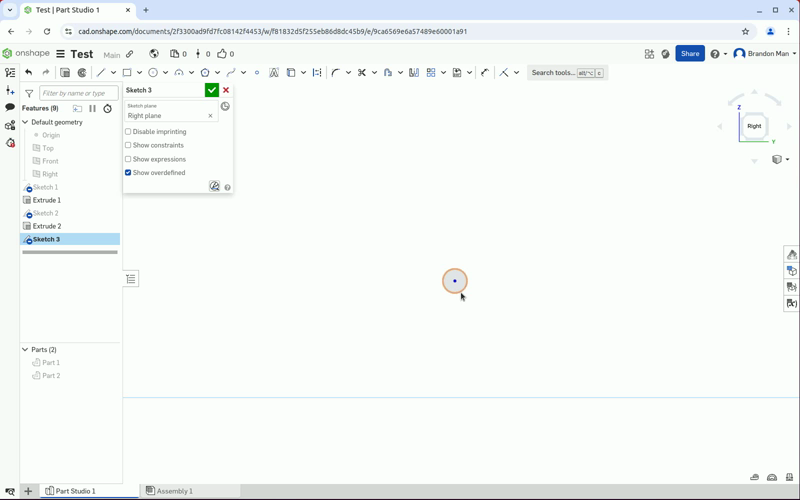
click(461, 292)
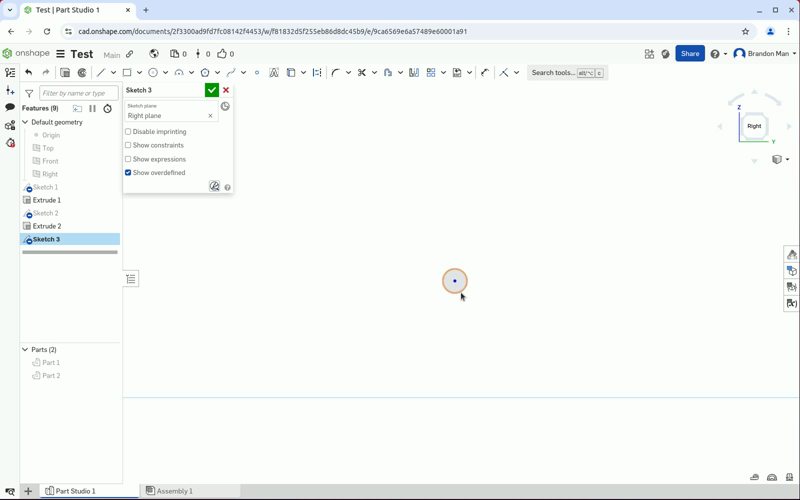
scroll(-6)
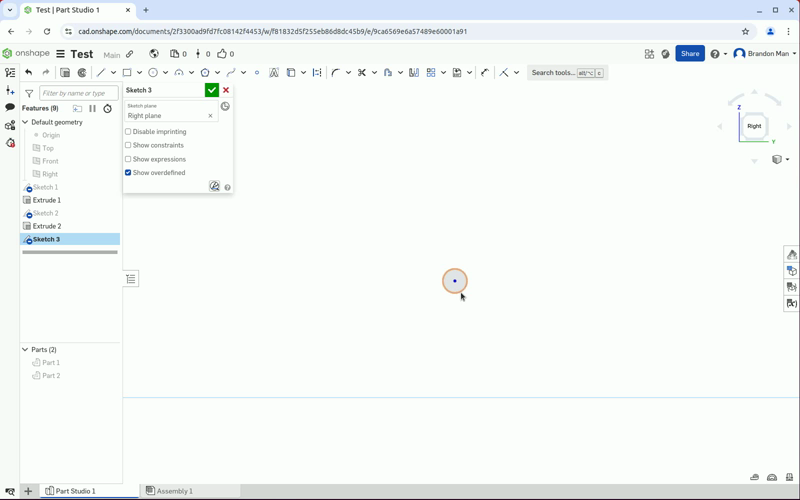
scroll(-6)
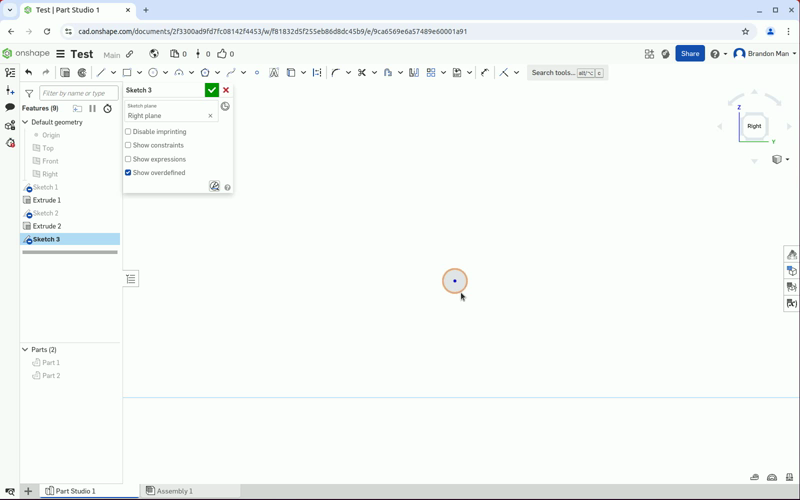
scroll(-6)
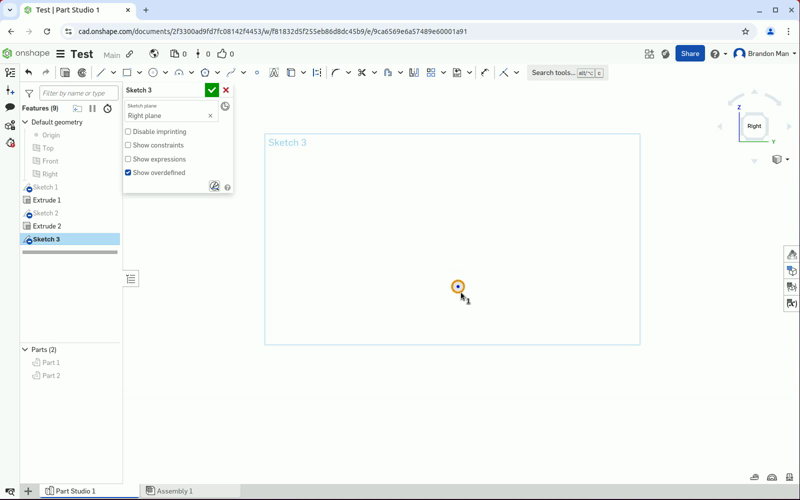
scroll(-6)
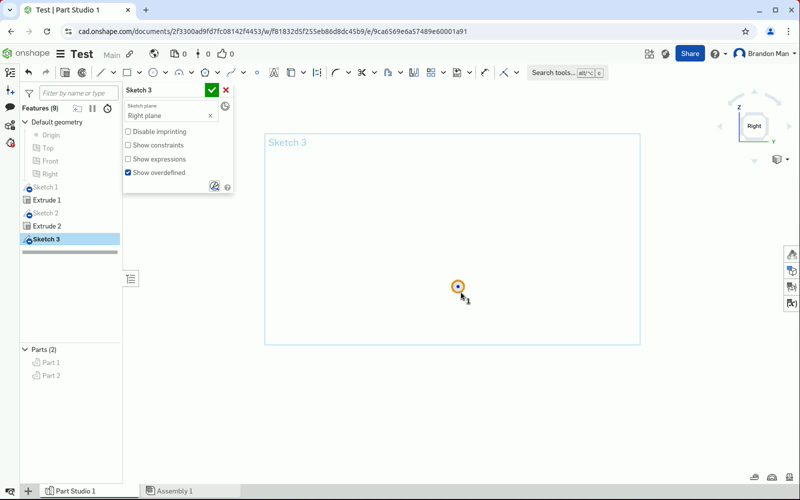
scroll(-6)
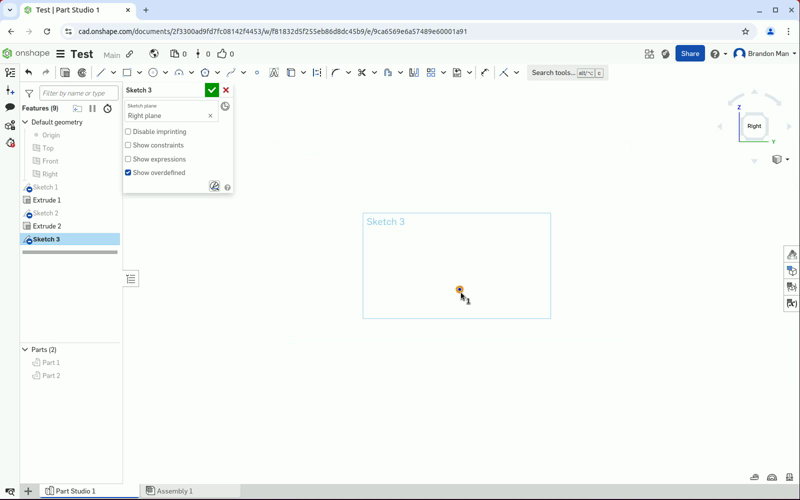
scroll(-6)
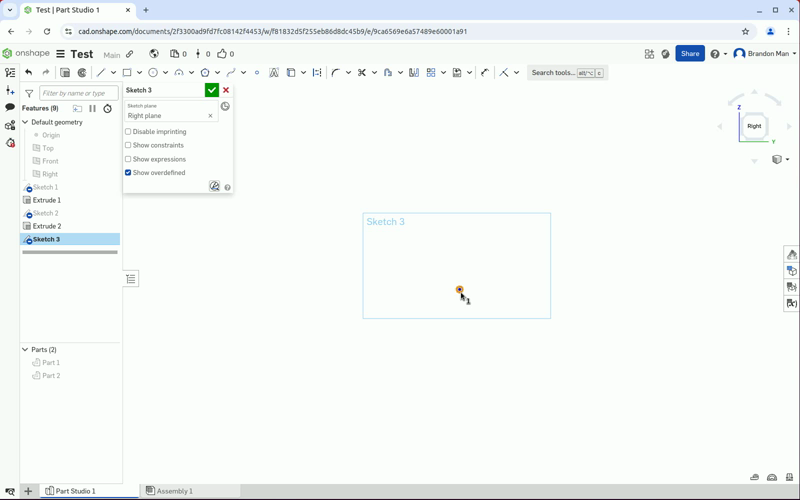
scroll(-6)
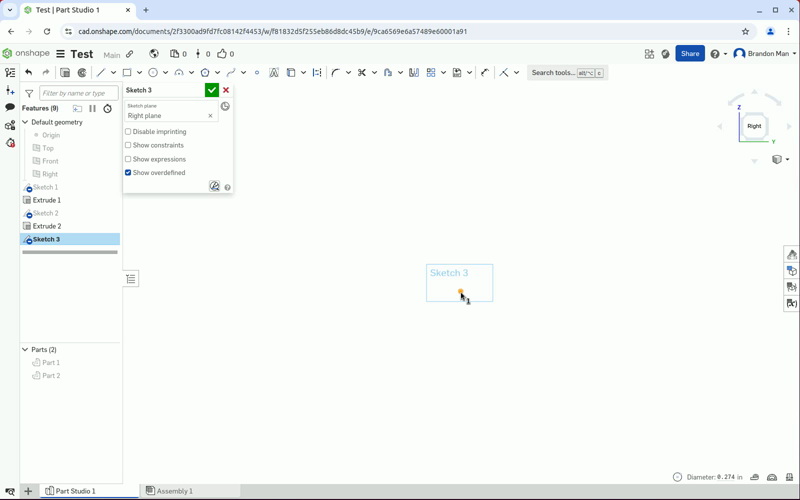
mouse_move(73, 352)
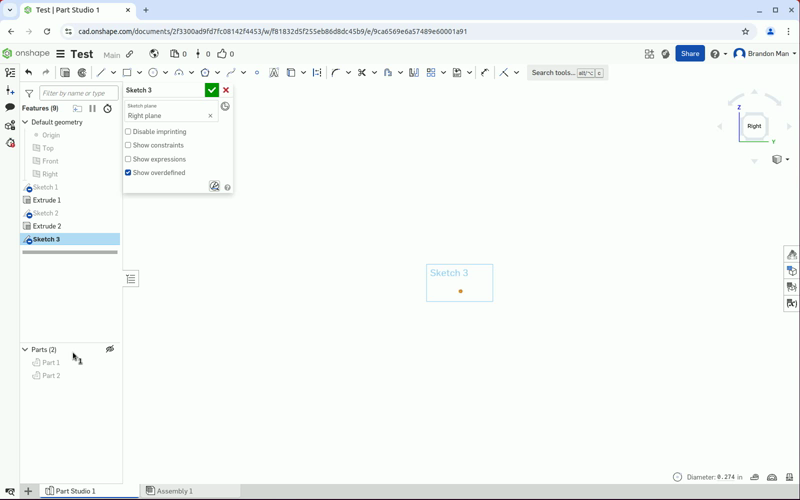
key(shift+y)
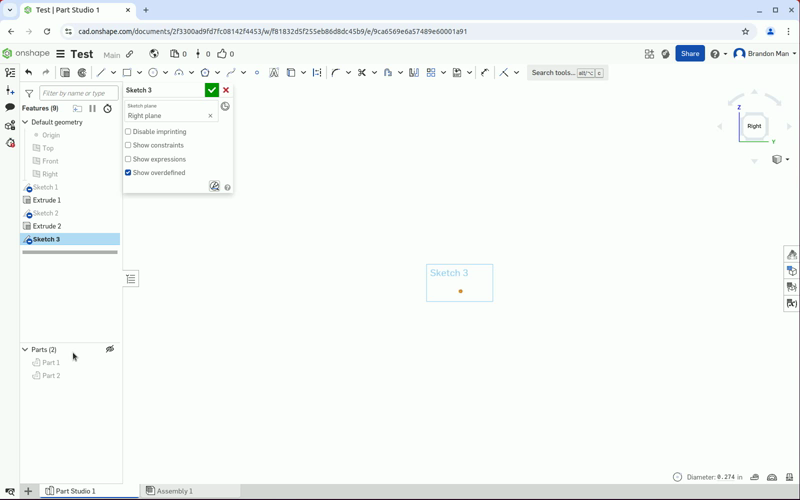
key(shift+e)
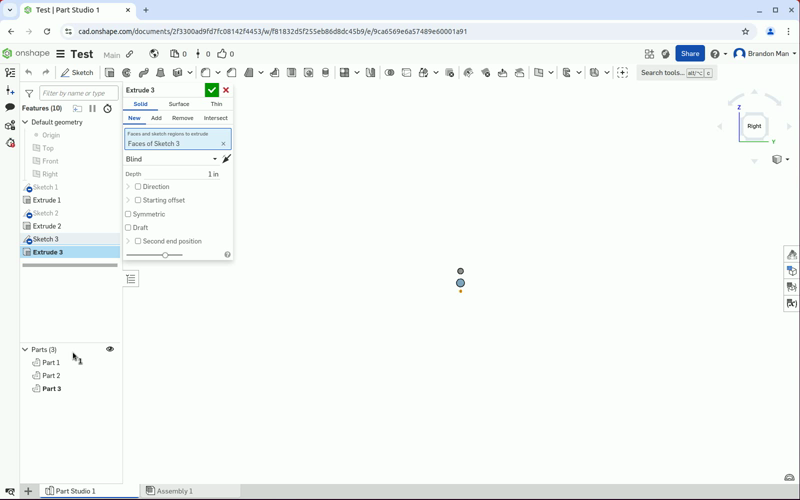
mouse_move(143, 106)
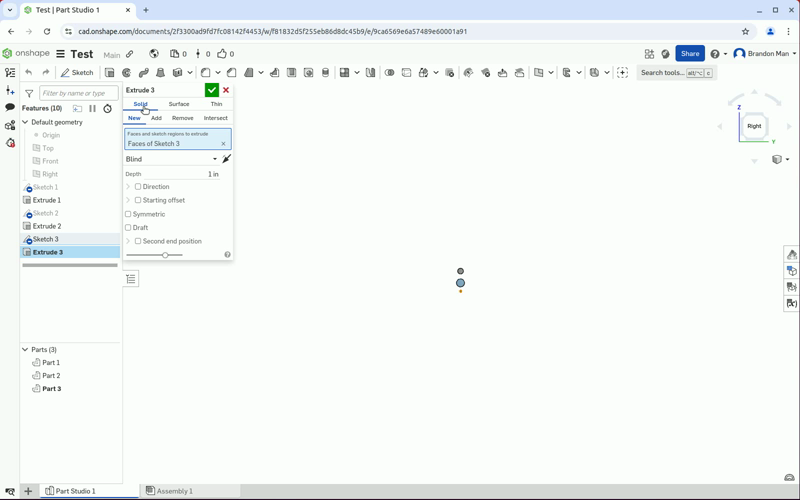
click(143, 106)
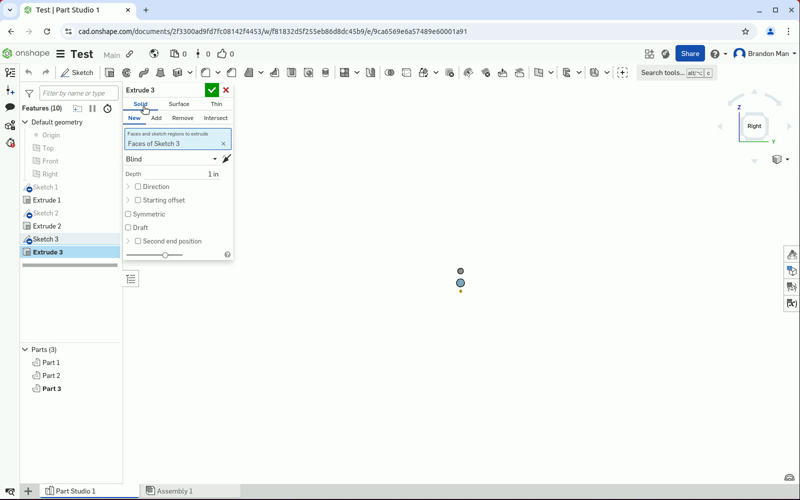
mouse_move(137, 120)
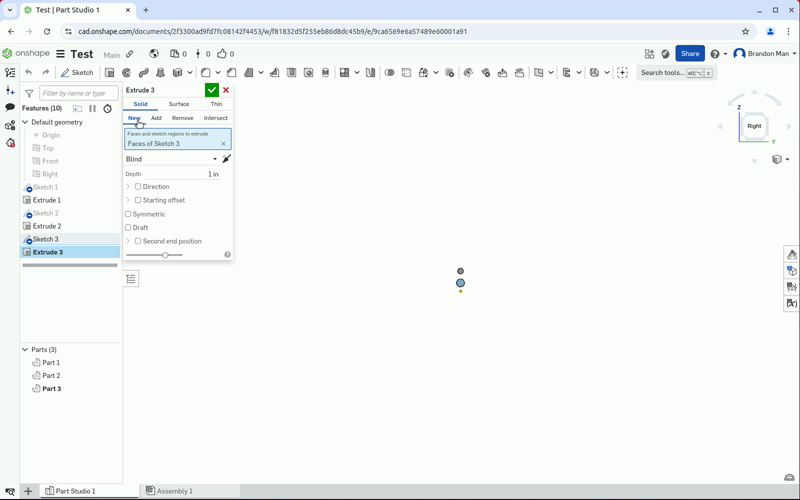
click(137, 120)
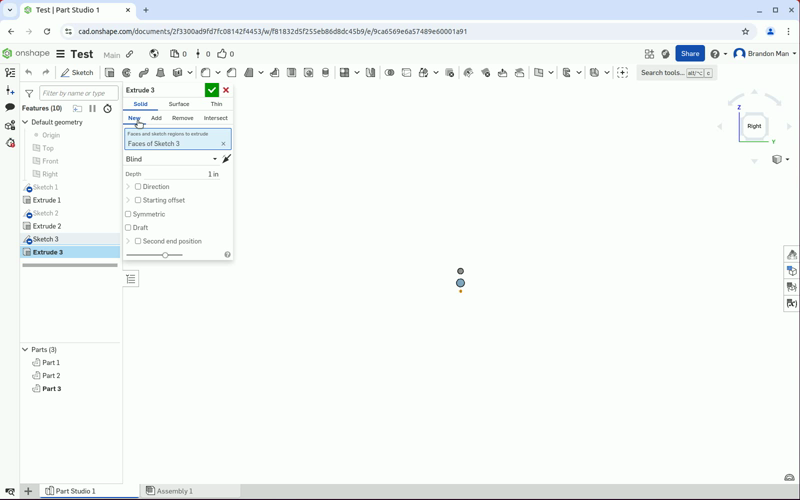
key(tab, 4)
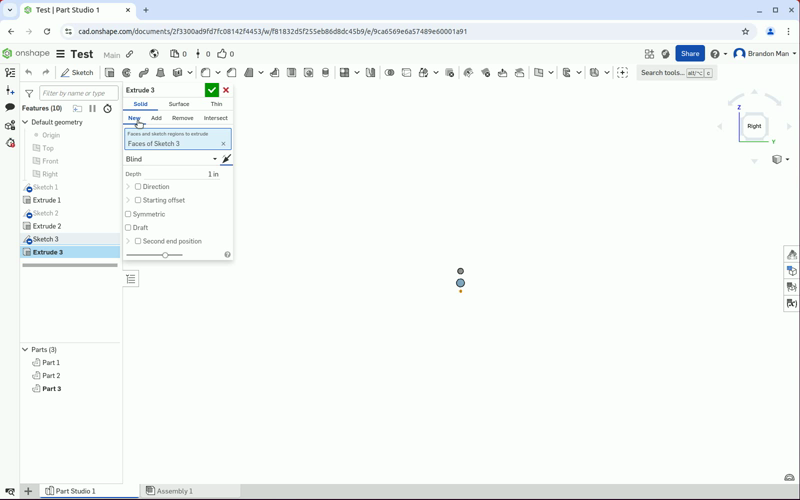
text(7.703)
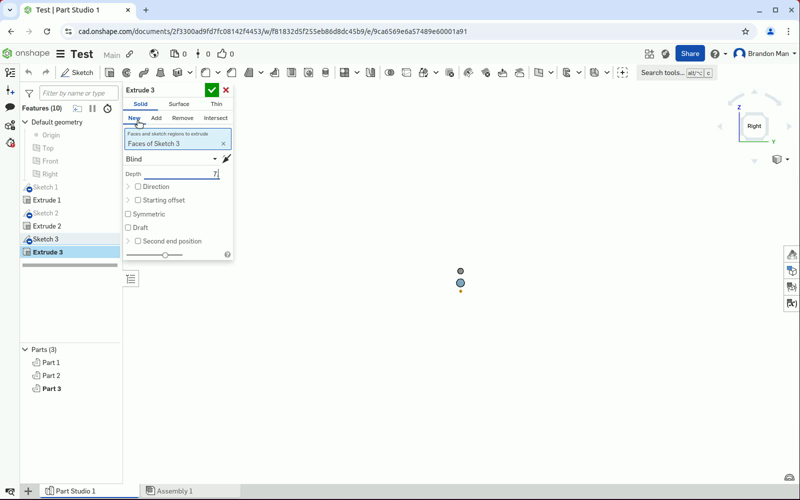
key(enter)
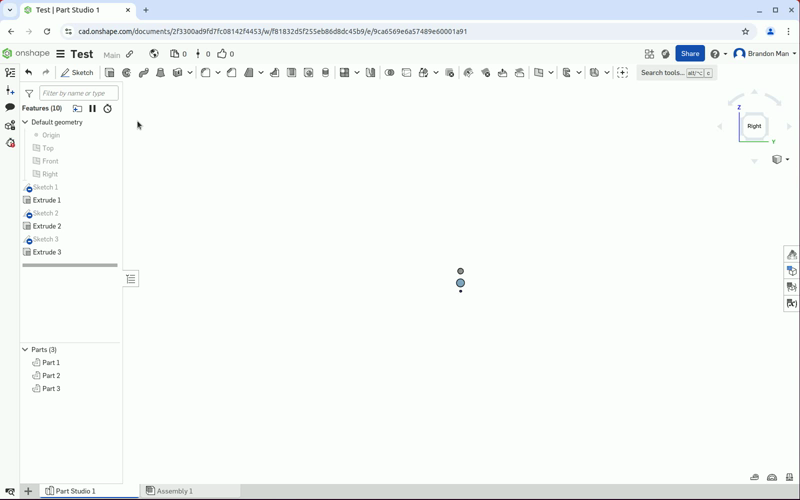
key(shift+h)
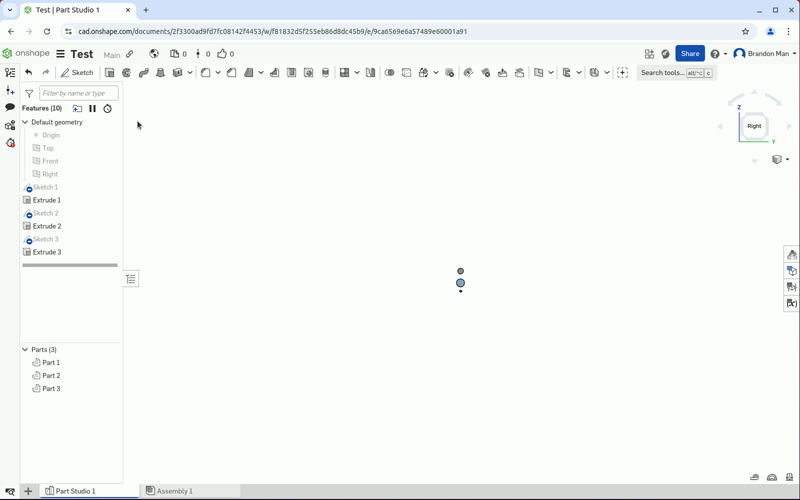
key(shift+h)
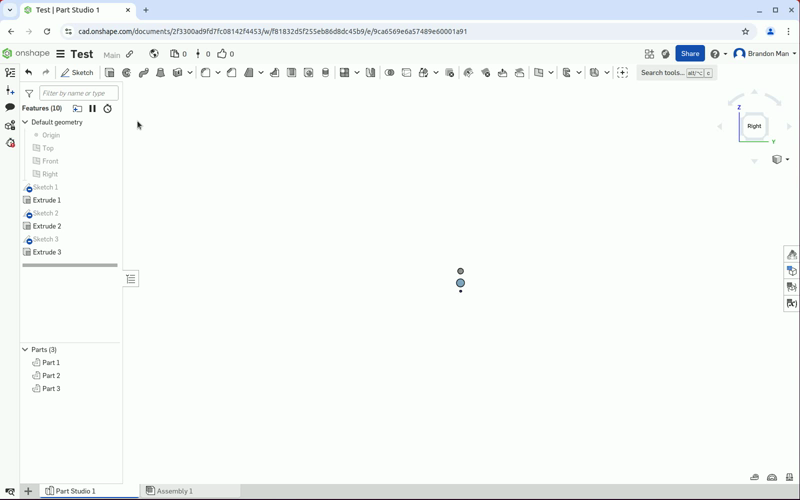
key(shift+7)
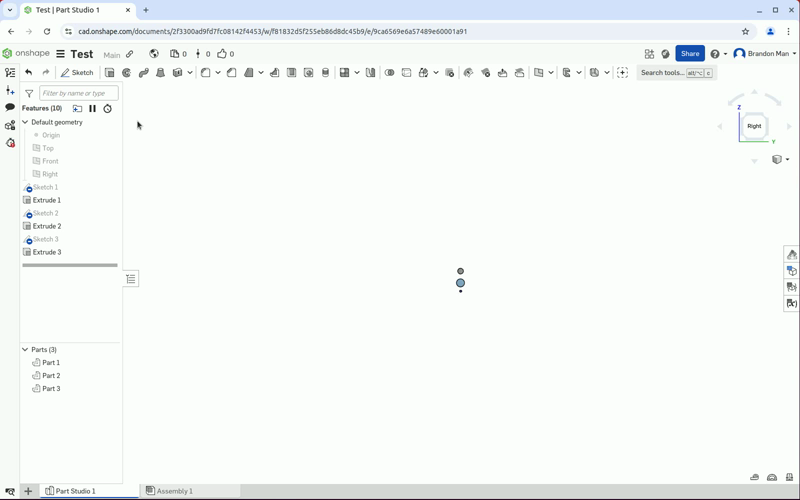
key(right, 2)
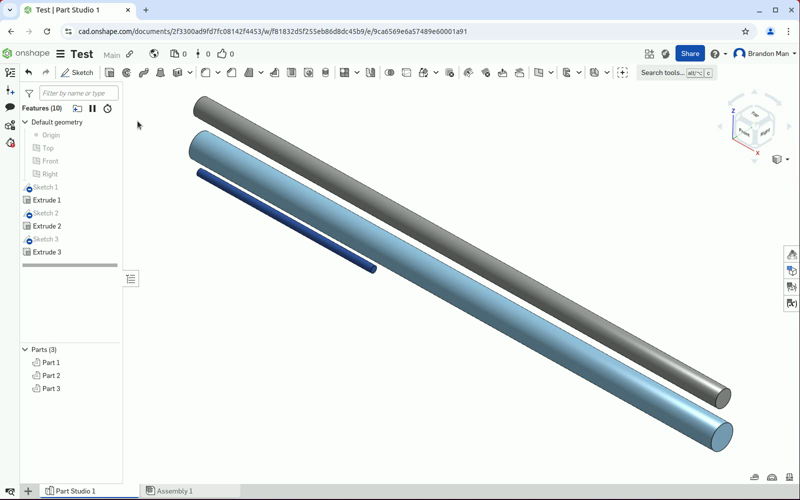
key(down, 2)
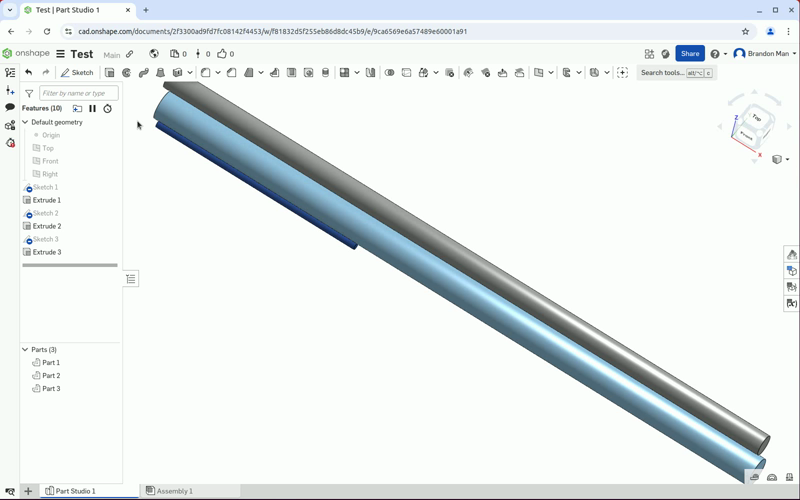
key(up, 2)
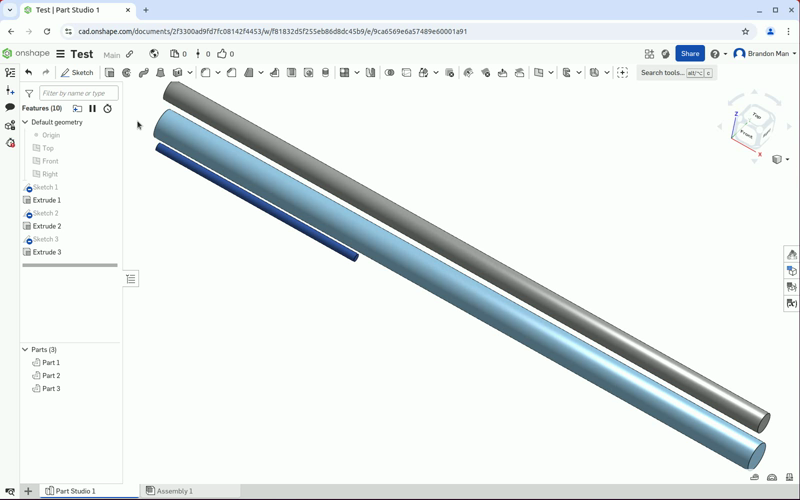
key(left, 2)
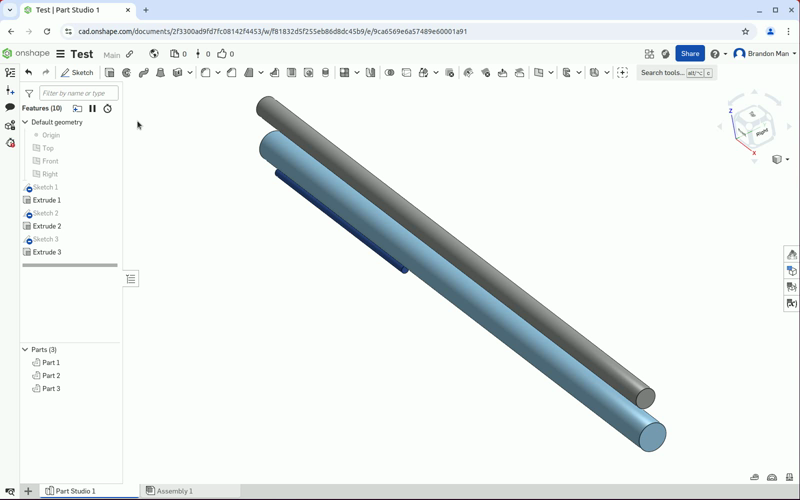
mouse_move(73, 189)
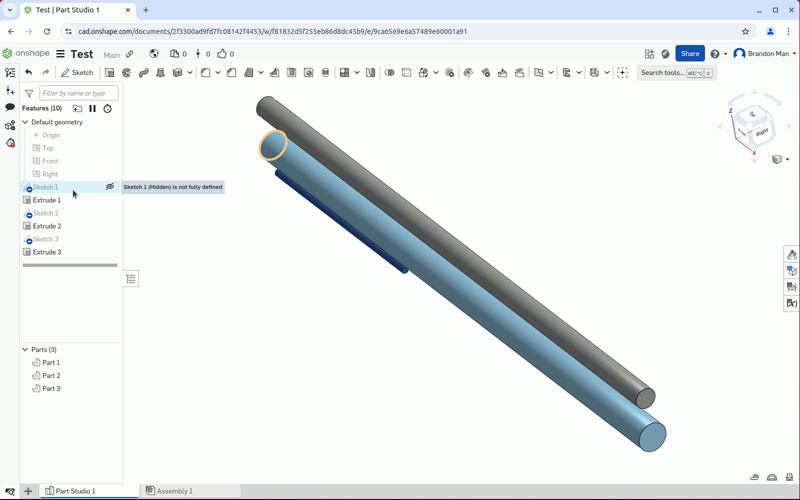
click(73, 189)